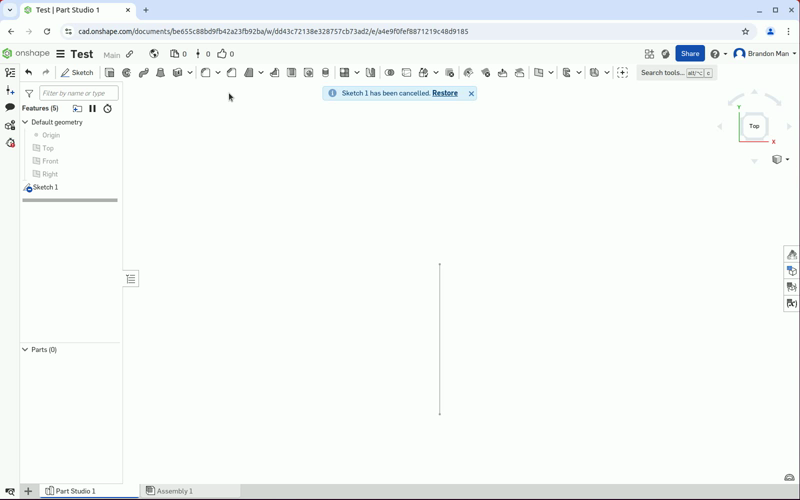
key(shift+h)
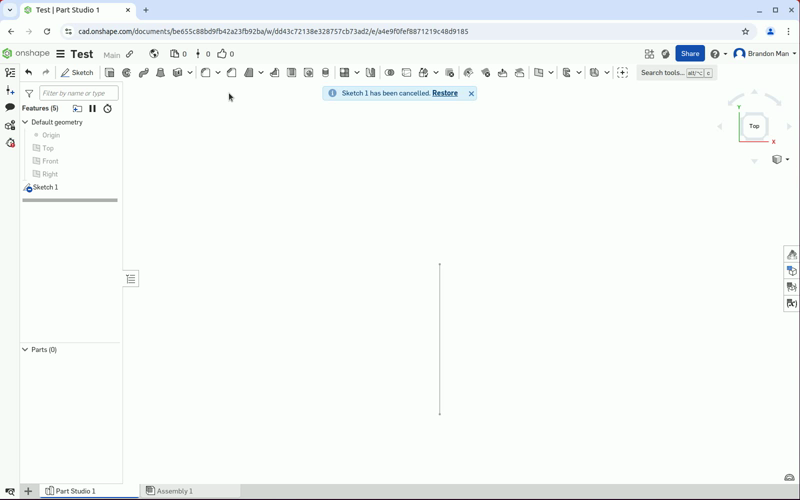
key(shift+s)
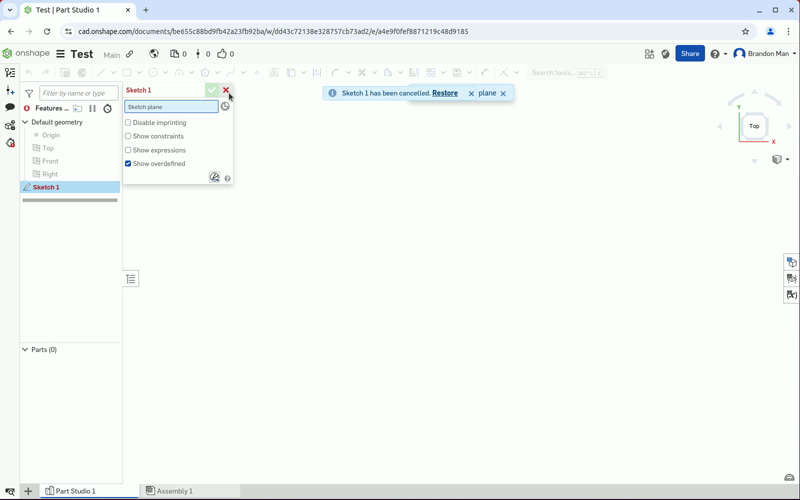
mouse_move(73, 150)
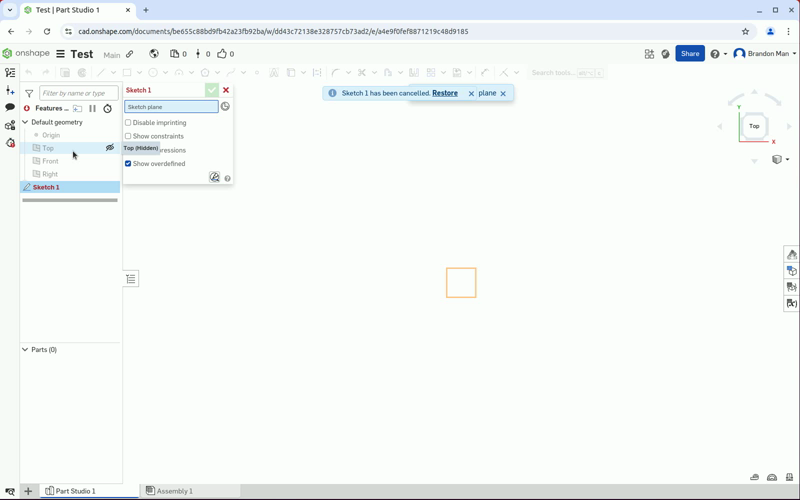
click(73, 150)
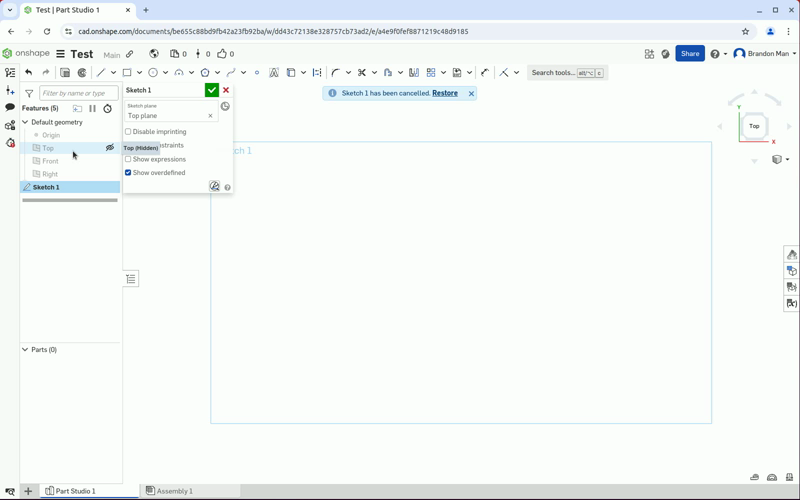
mouse_move(73, 352)
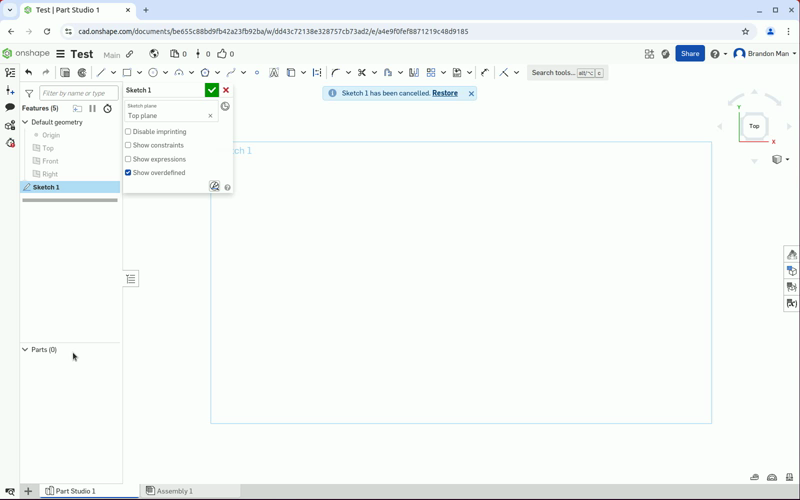
key(y)
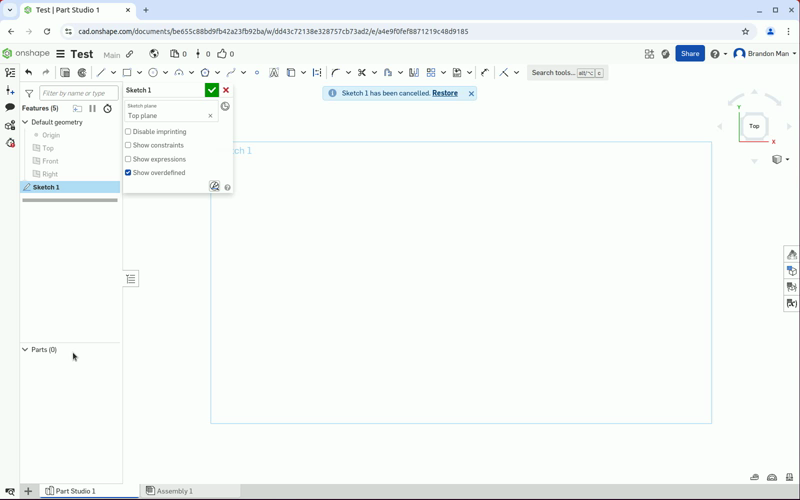
key(c)
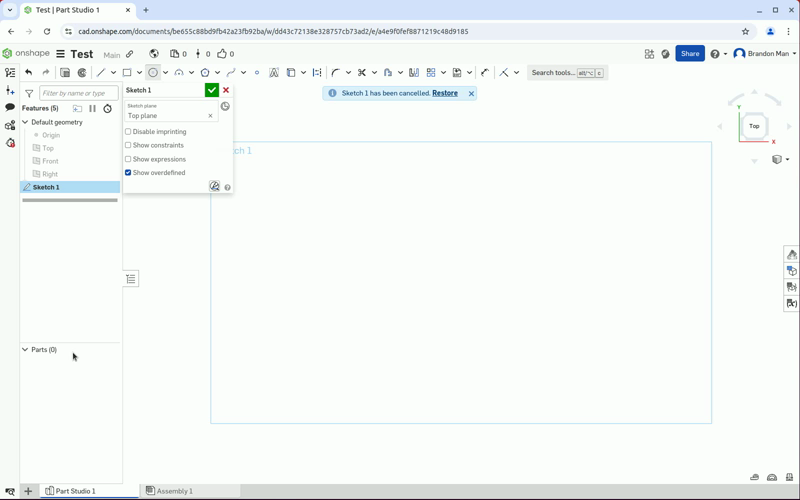
key_down(shift)
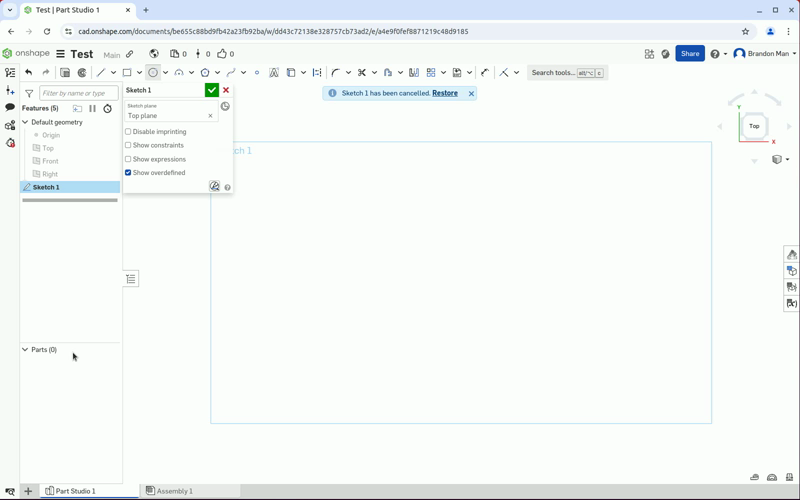
mouse_move(461, 282)
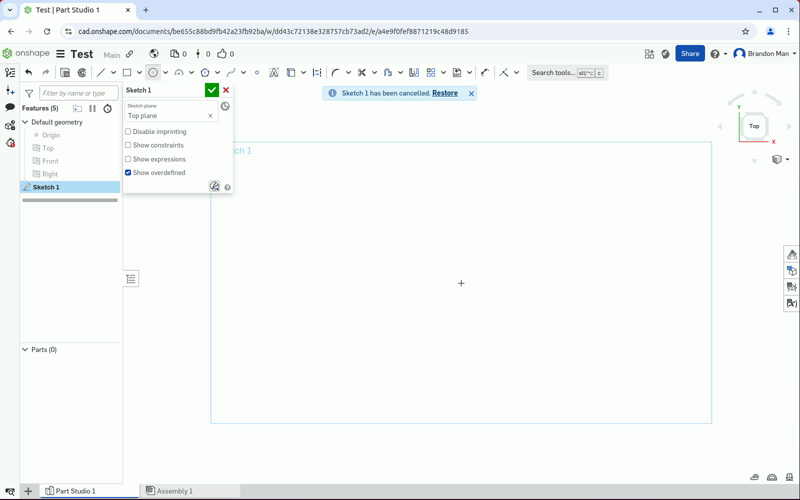
click(461, 282)
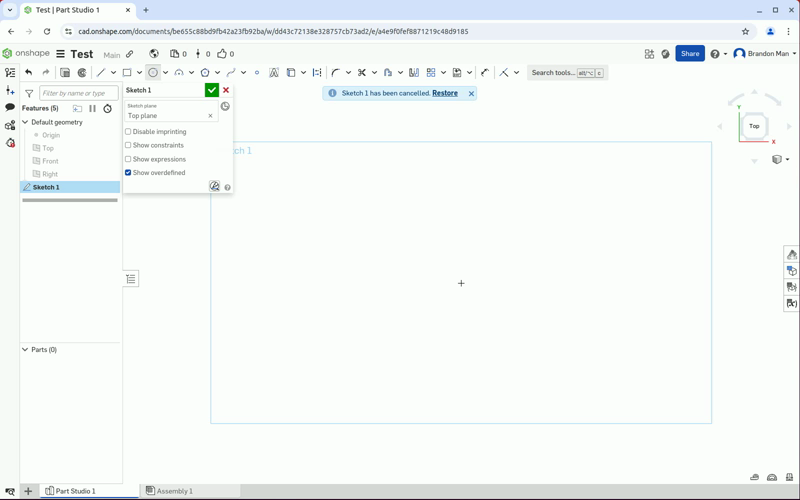
key_up(shift)
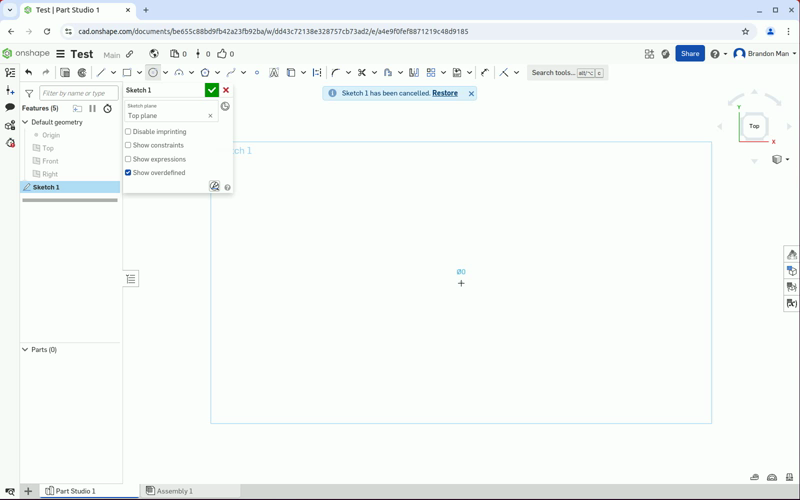
mouse_move(574, 282)
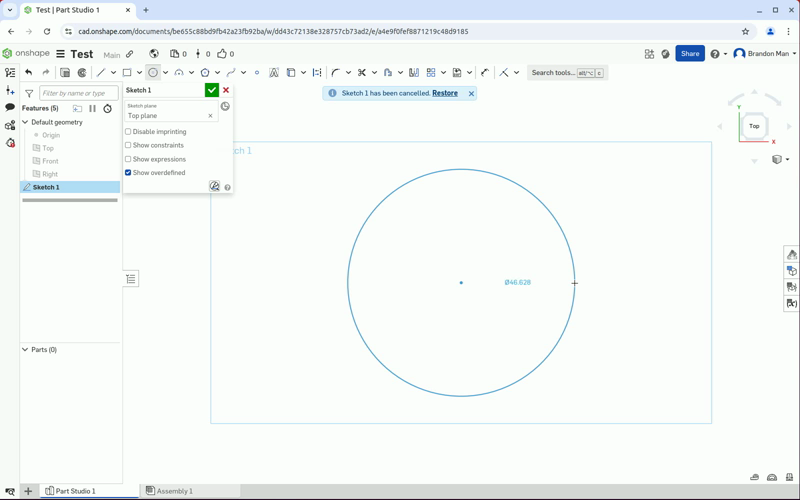
click(574, 282)
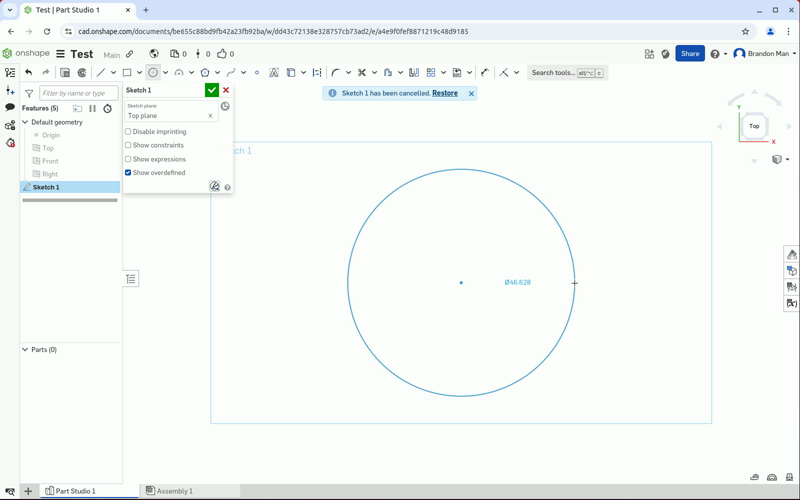
key(esc)
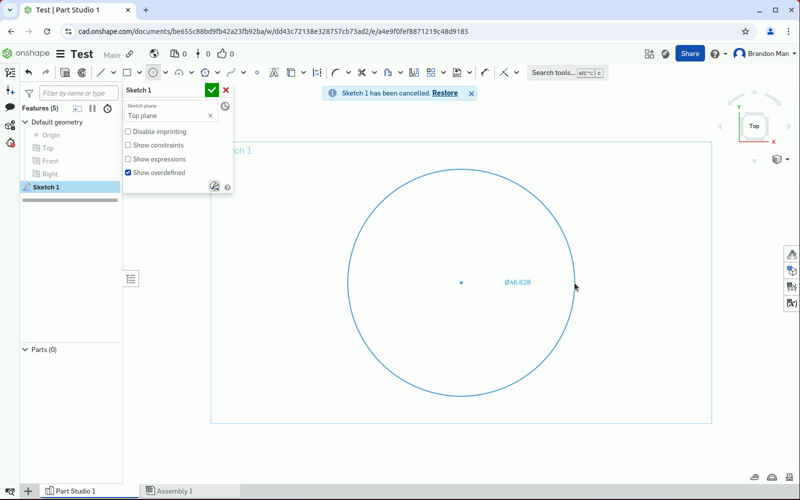
key(c)
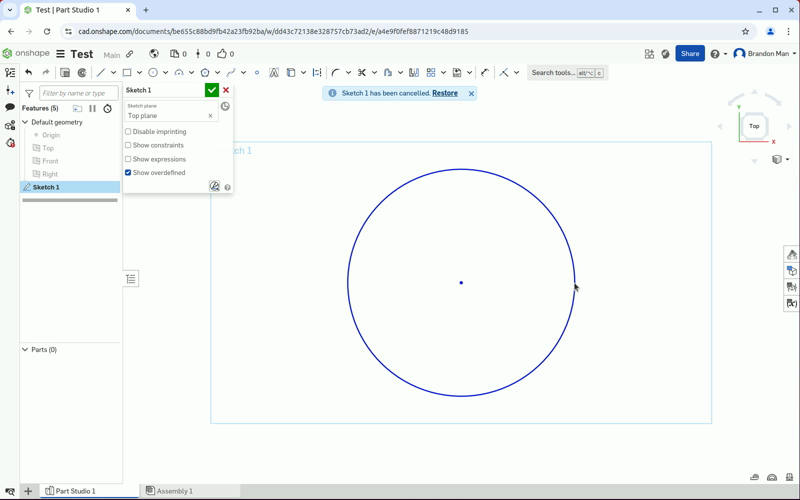
key_down(shift)
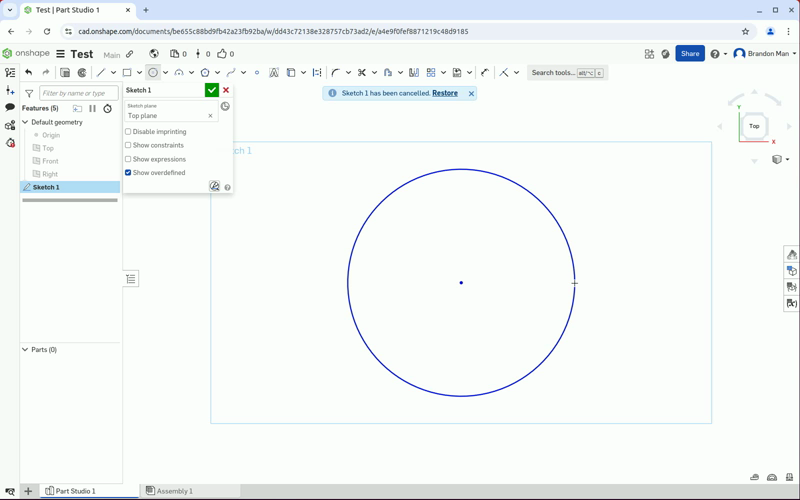
mouse_move(461, 282)
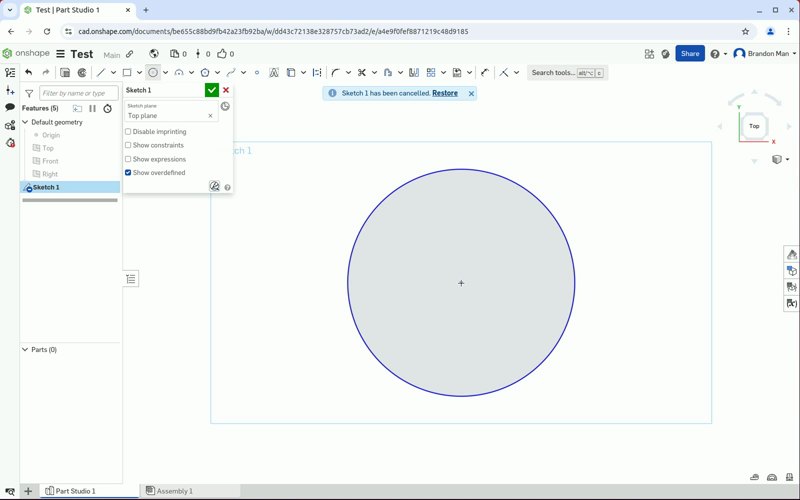
click(461, 282)
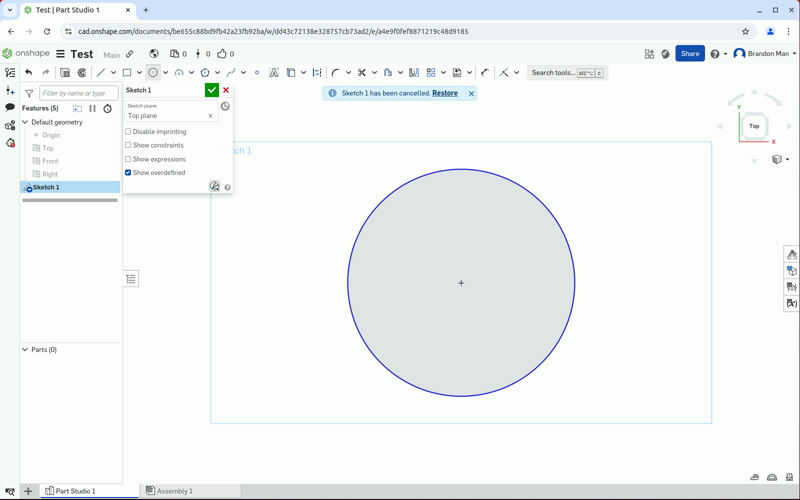
key_up(shift)
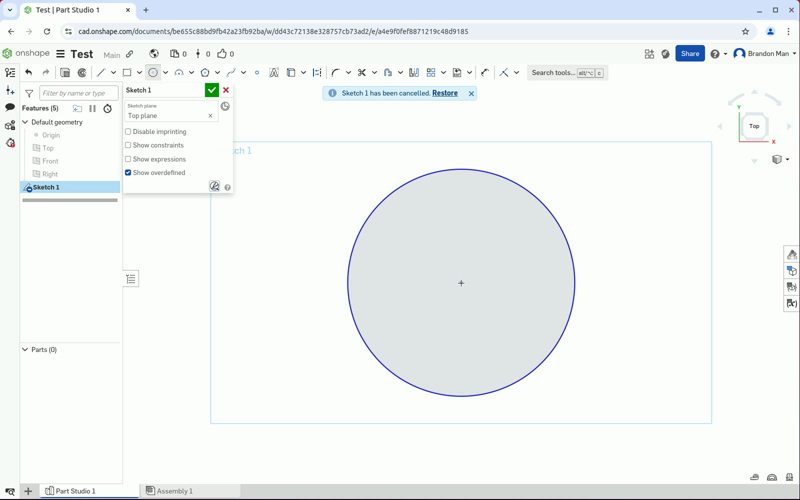
mouse_move(529, 282)
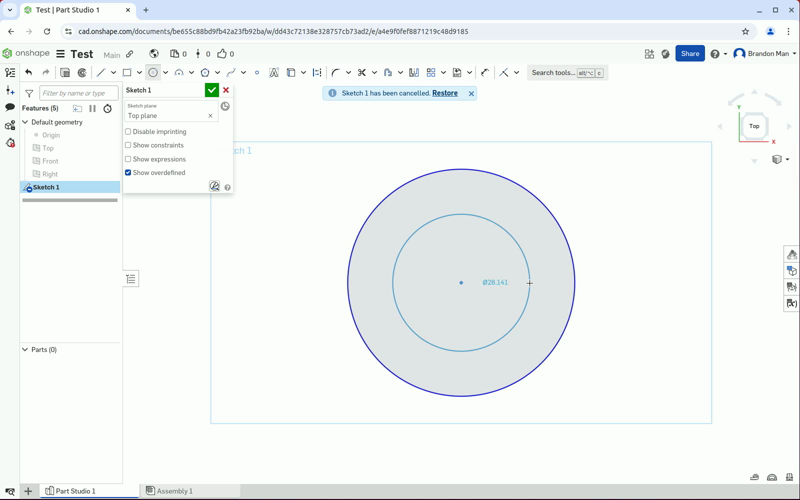
click(529, 282)
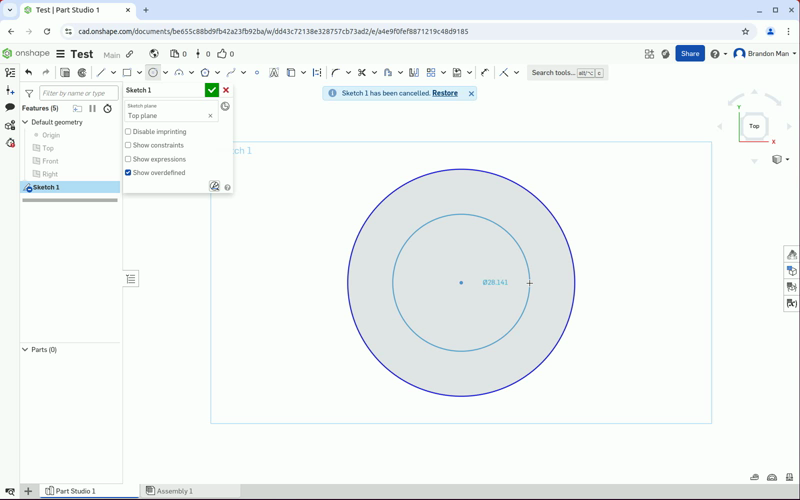
key(esc)
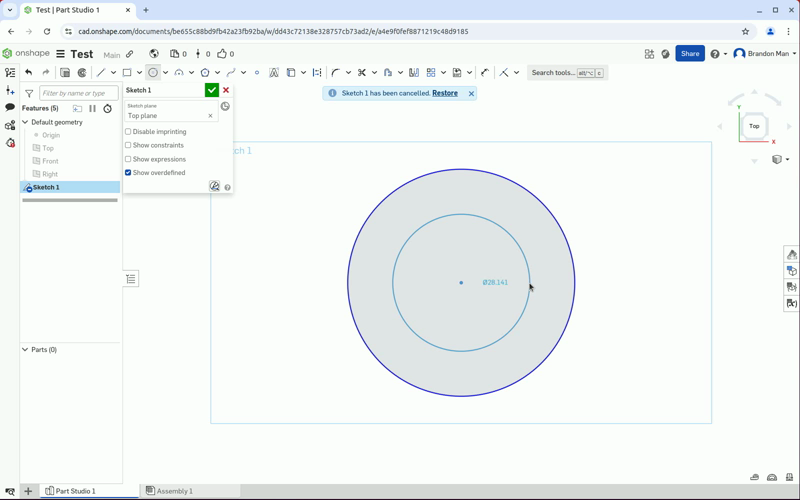
mouse_move(440, 197)
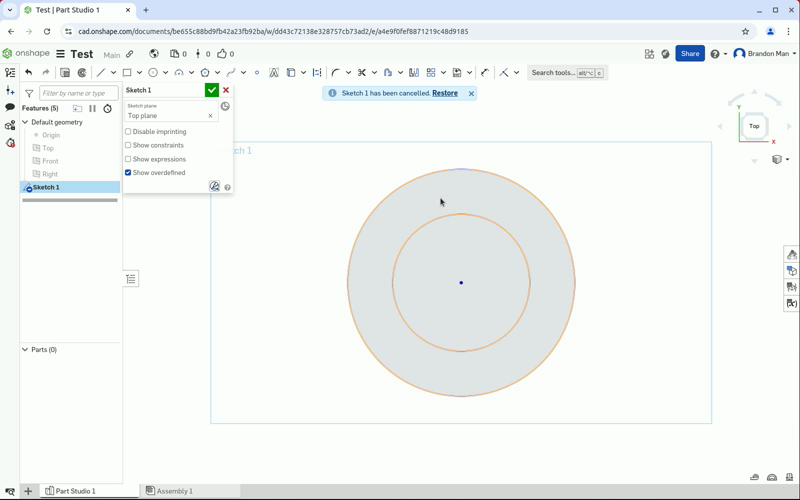
click(440, 197)
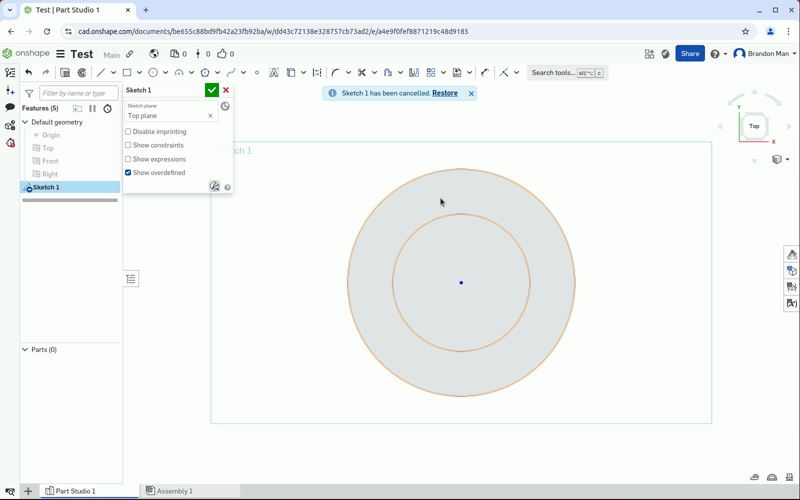
mouse_move(73, 352)
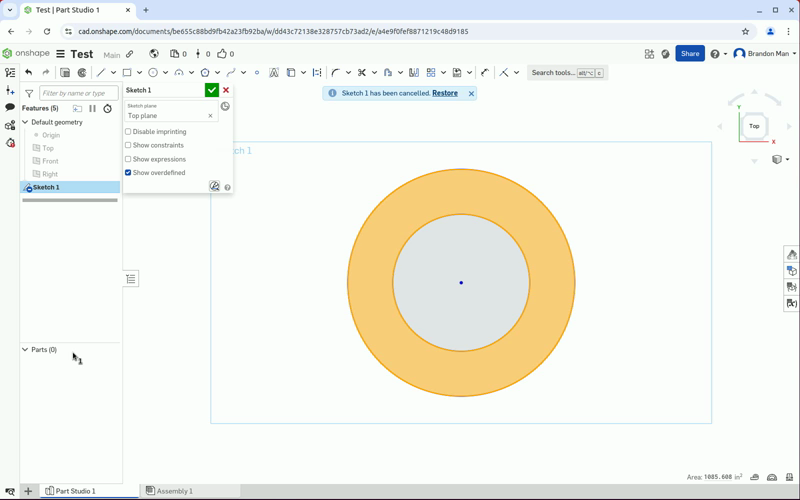
key(shift+y)
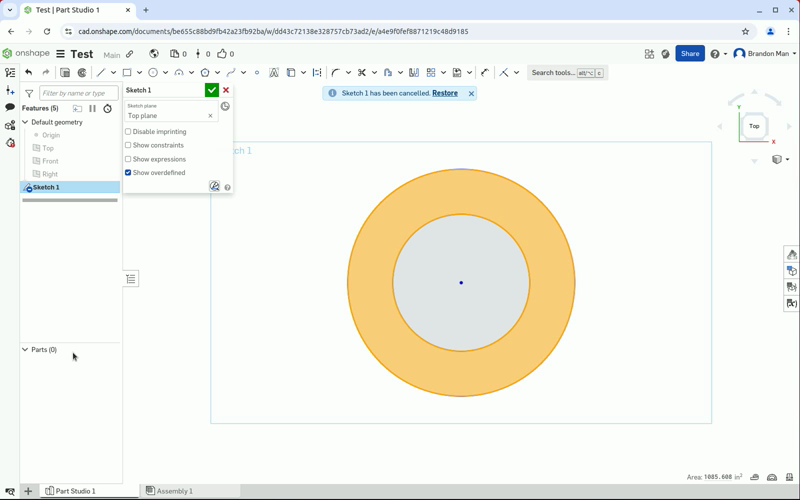
key(shift+e)
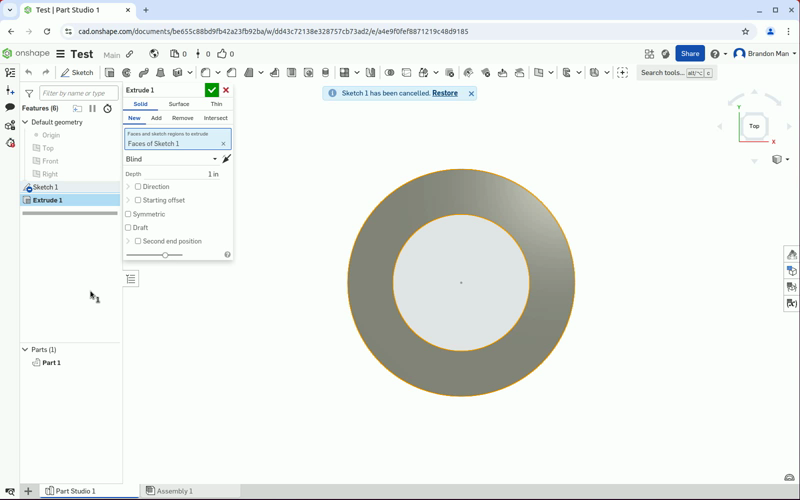
mouse_move(143, 106)
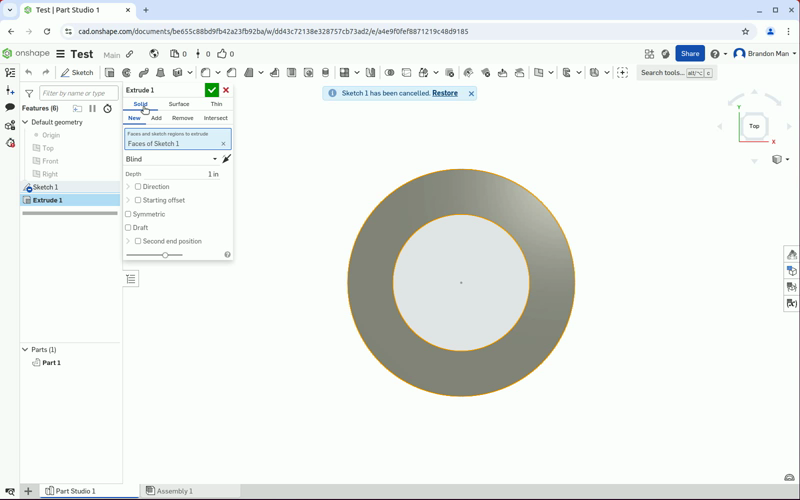
click(143, 106)
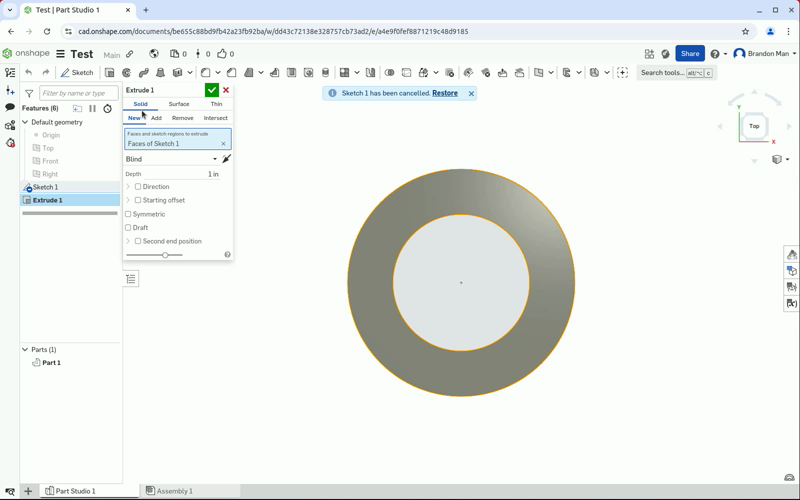
mouse_move(137, 120)
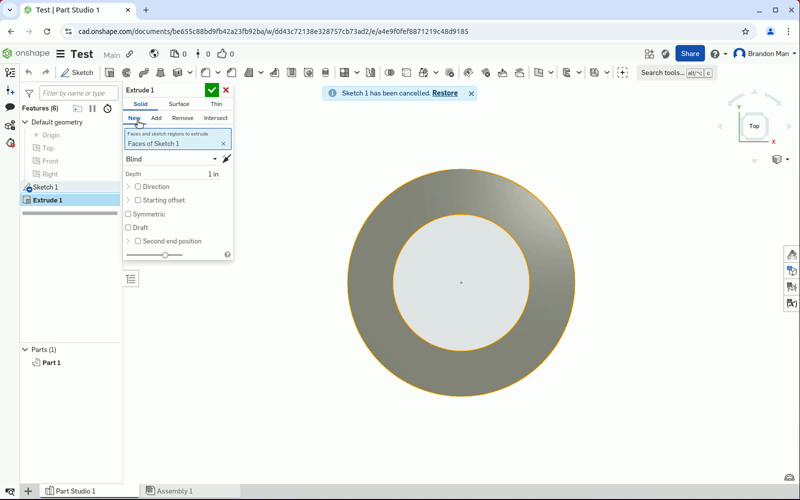
click(137, 120)
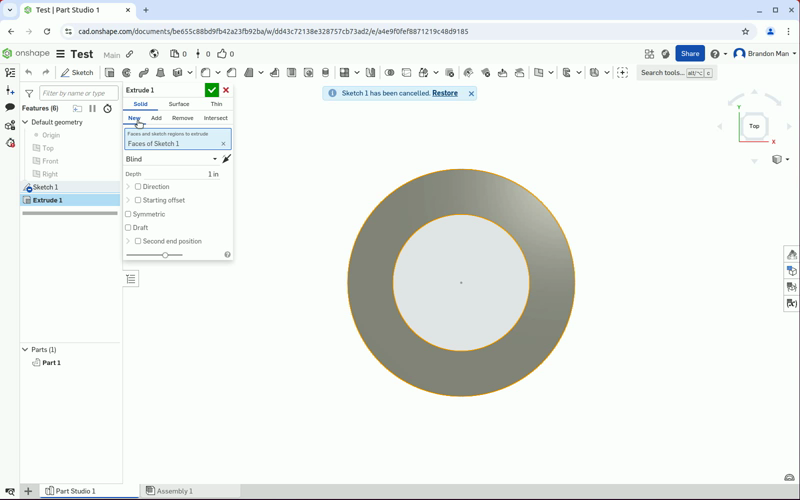
key(tab, 4)
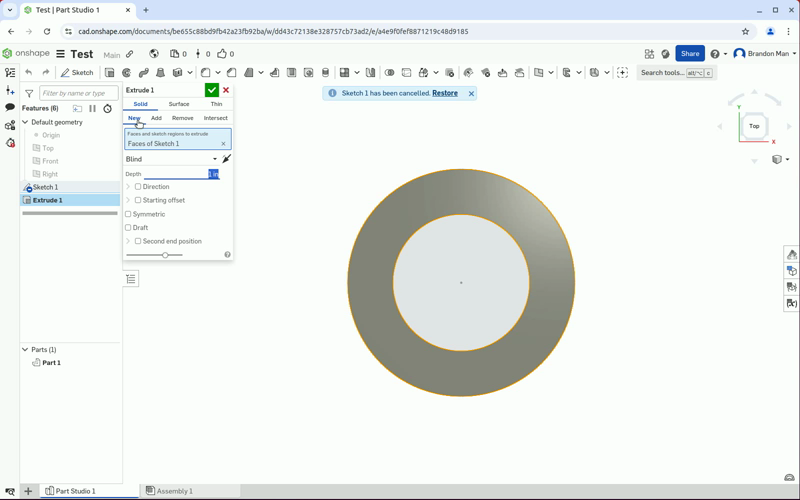
text(1.685)
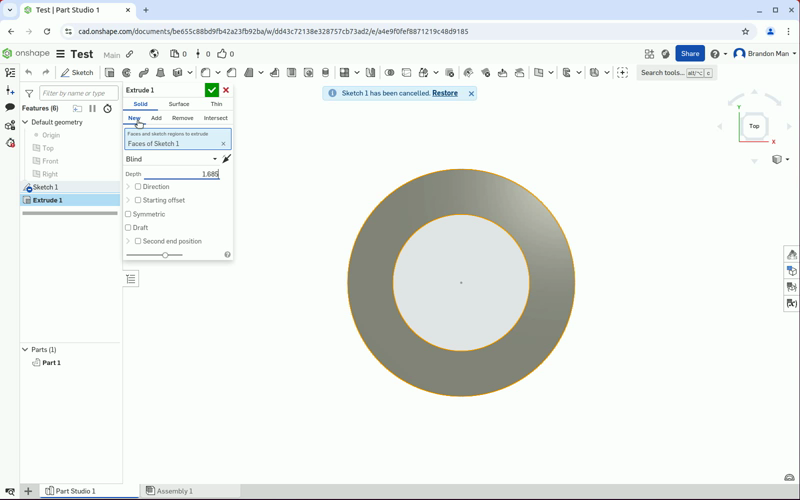
key(enter)
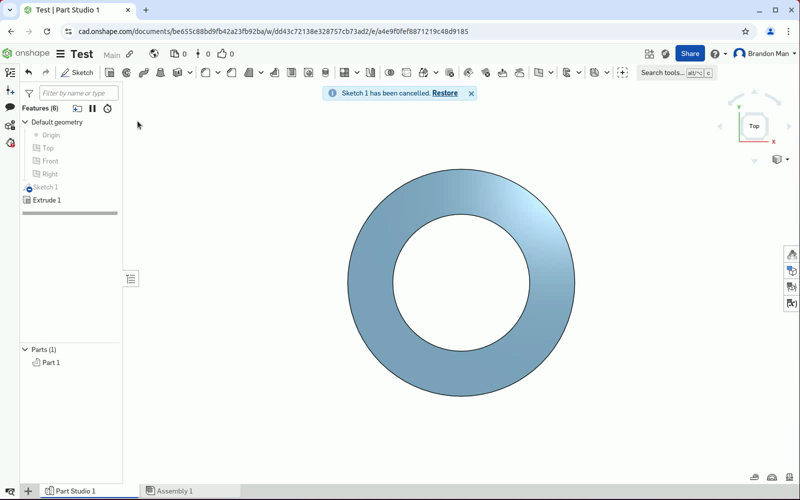
key(shift+h)
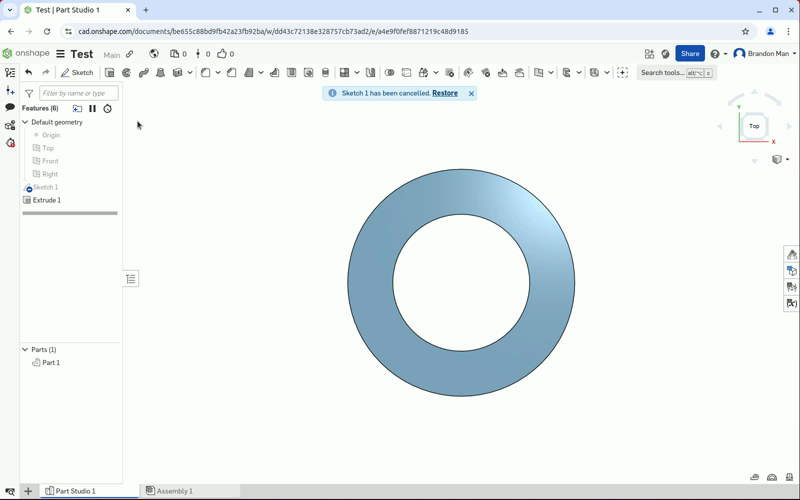
key(shift+h)
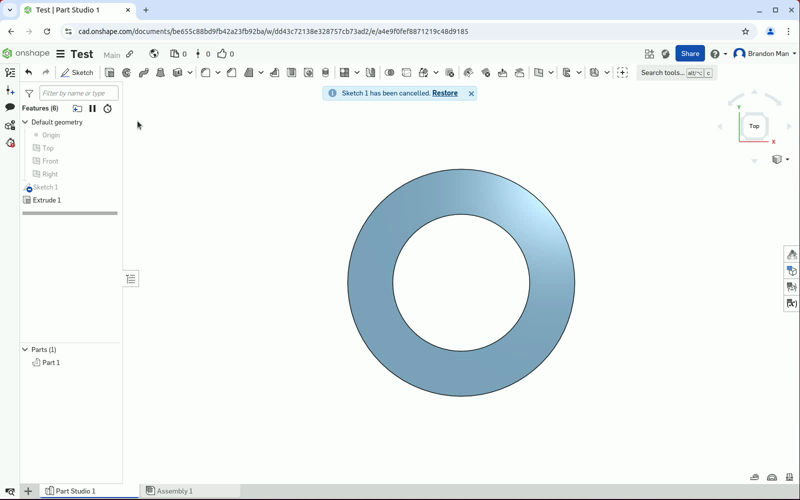
mouse_move(73, 189)
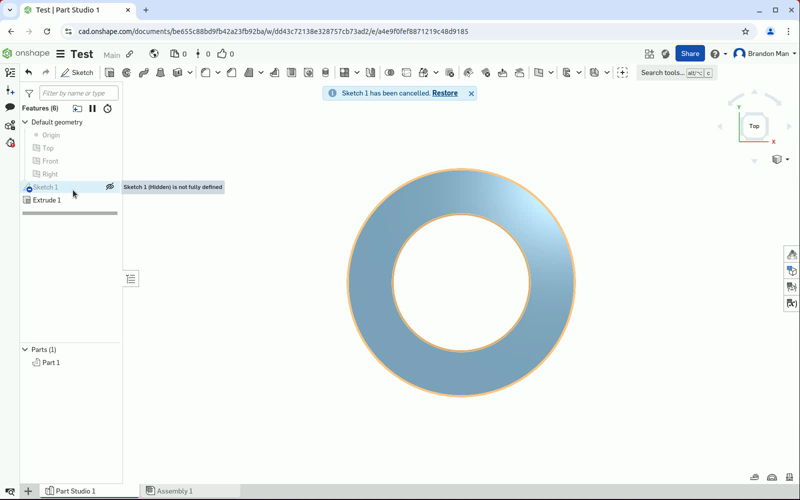
click(73, 189)
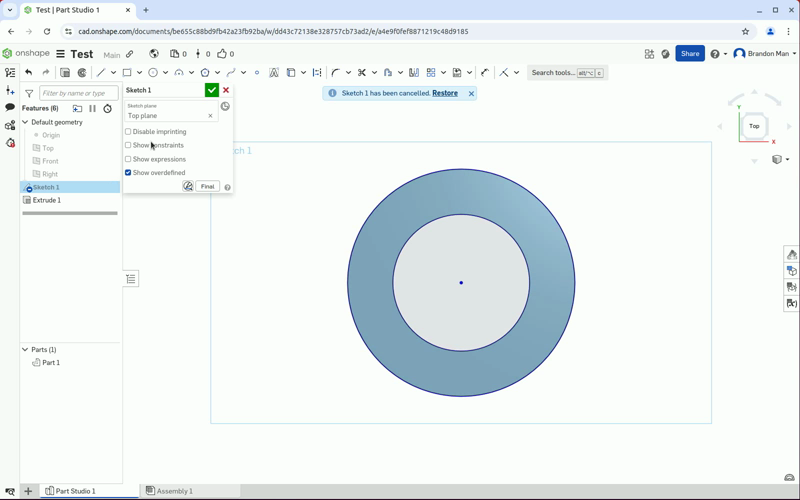
mouse_move(229, 92)
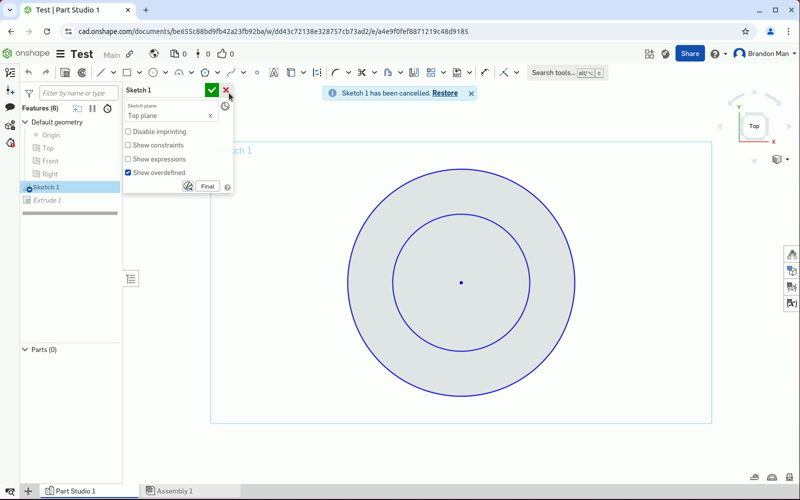
click(229, 92)
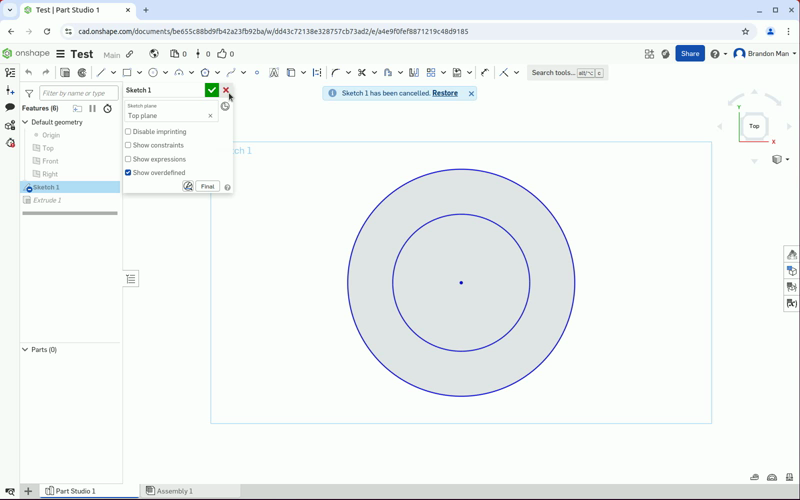
key(shift+s)
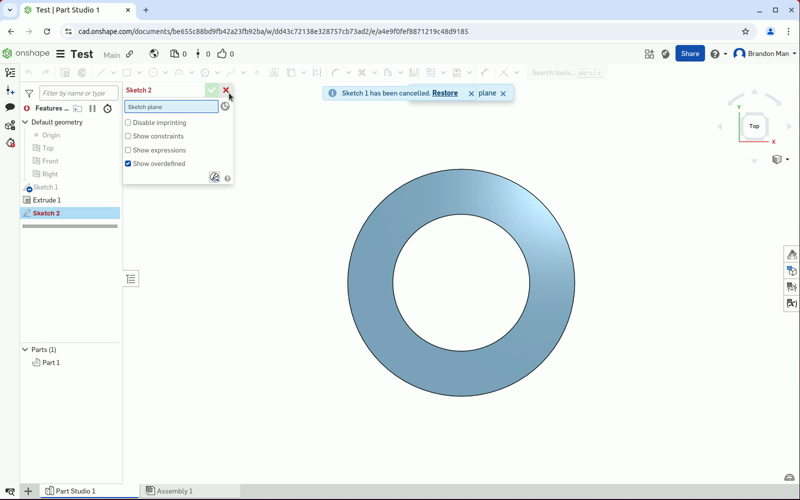
mouse_move(73, 150)
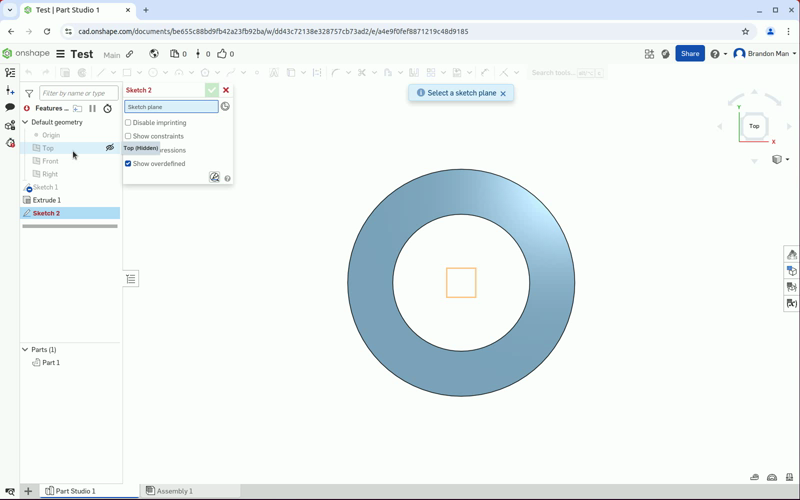
click(73, 150)
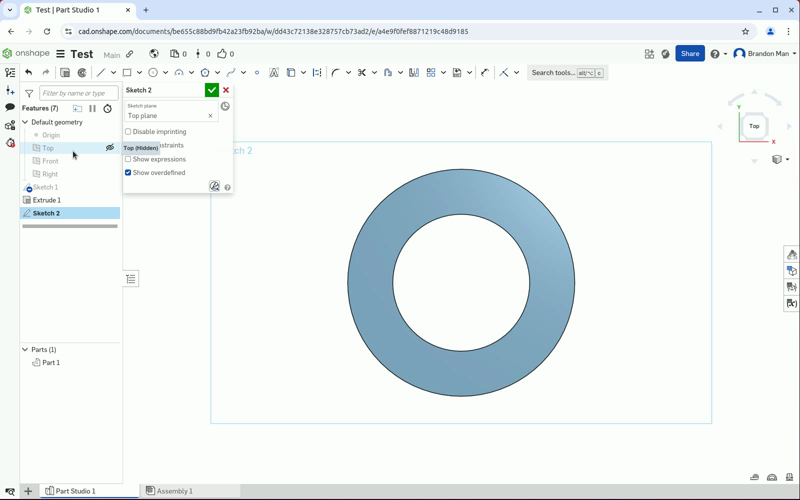
mouse_move(73, 352)
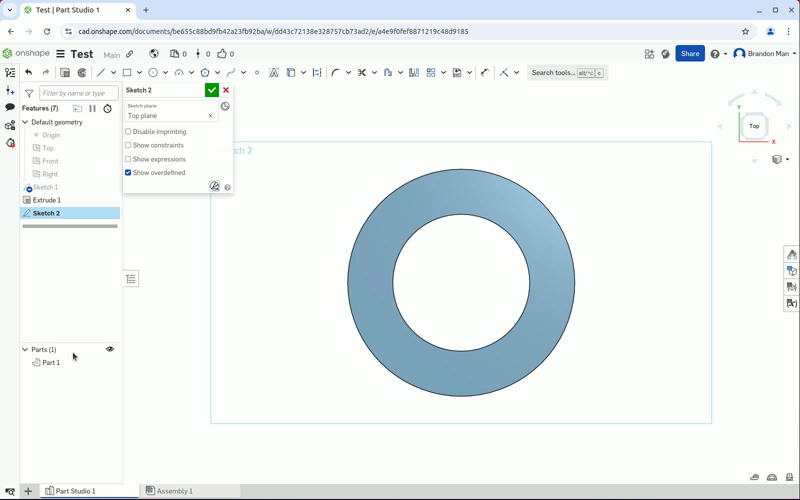
key(y)
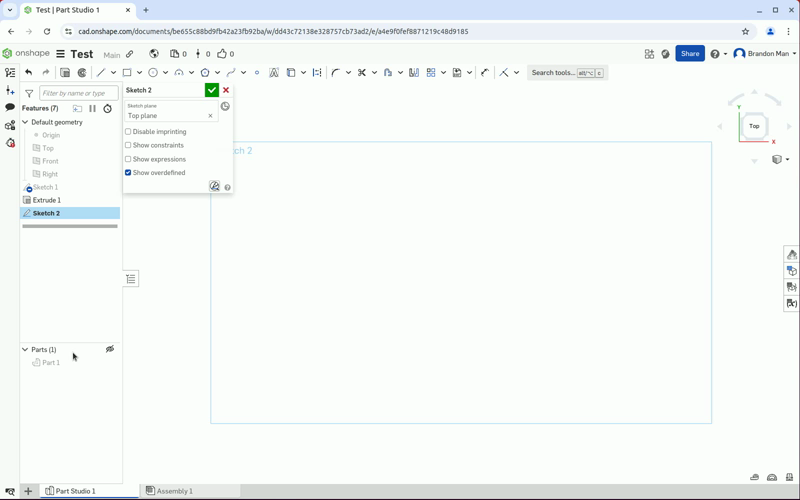
key(c)
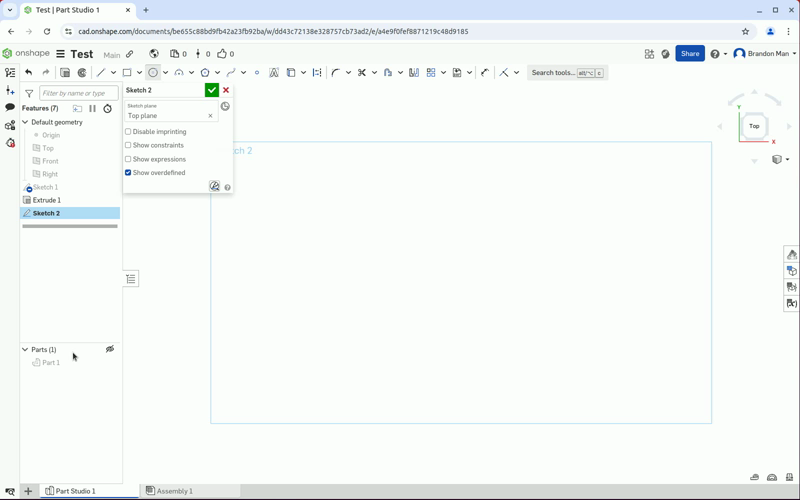
key_down(shift)
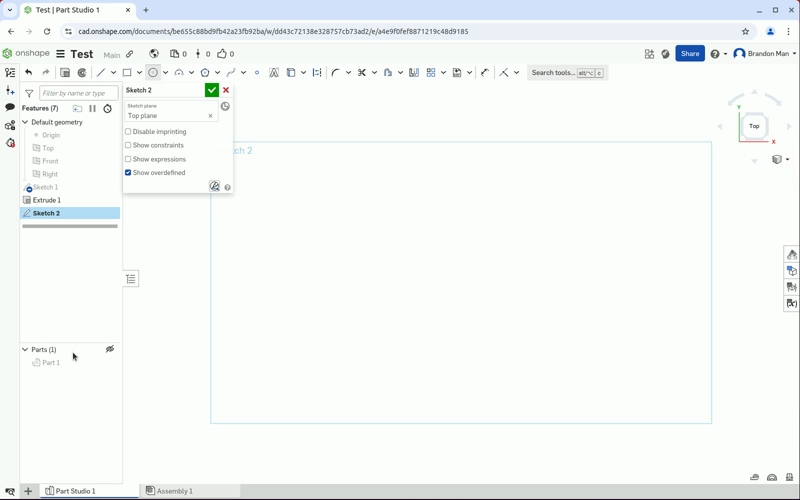
mouse_move(461, 282)
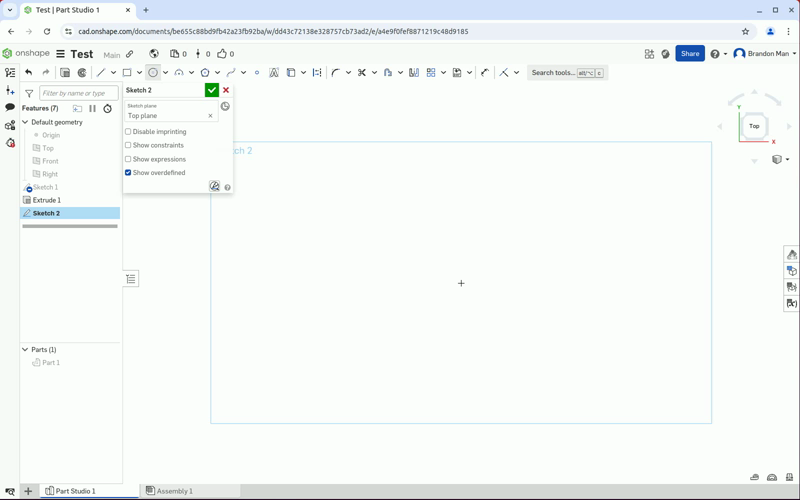
click(461, 282)
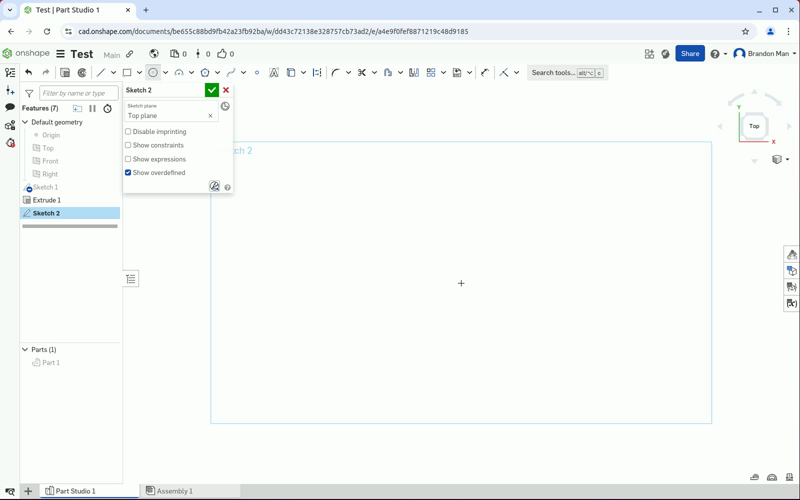
key_up(shift)
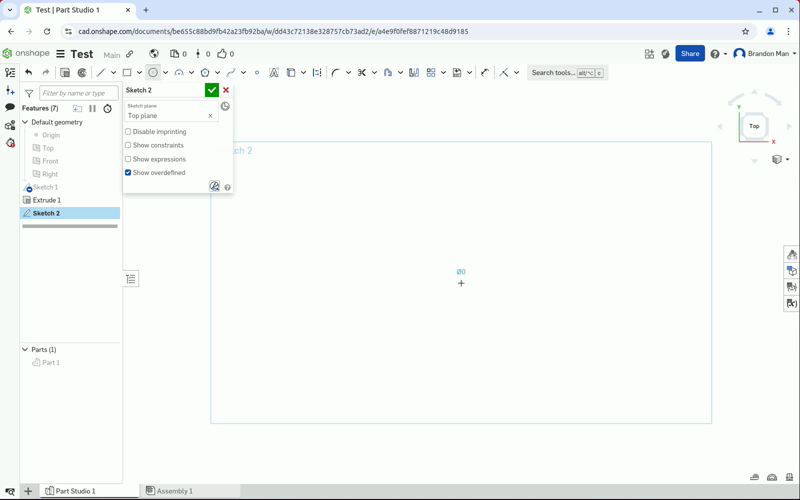
mouse_move(522, 282)
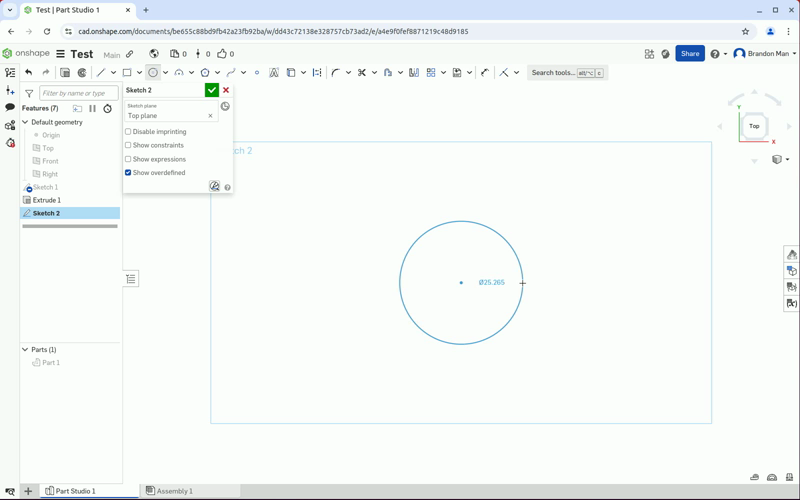
click(522, 282)
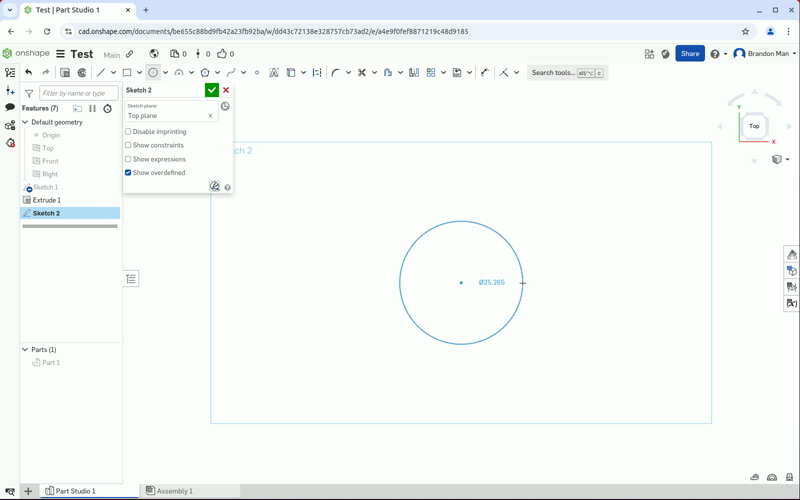
key(esc)
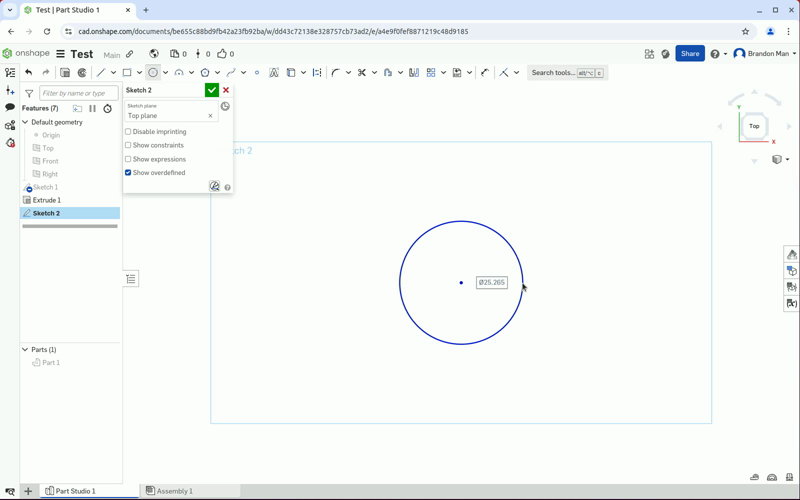
key(c)
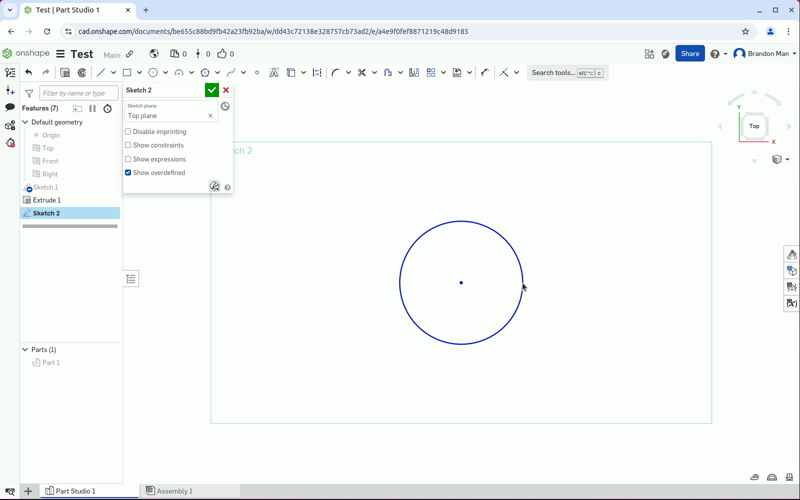
key_down(shift)
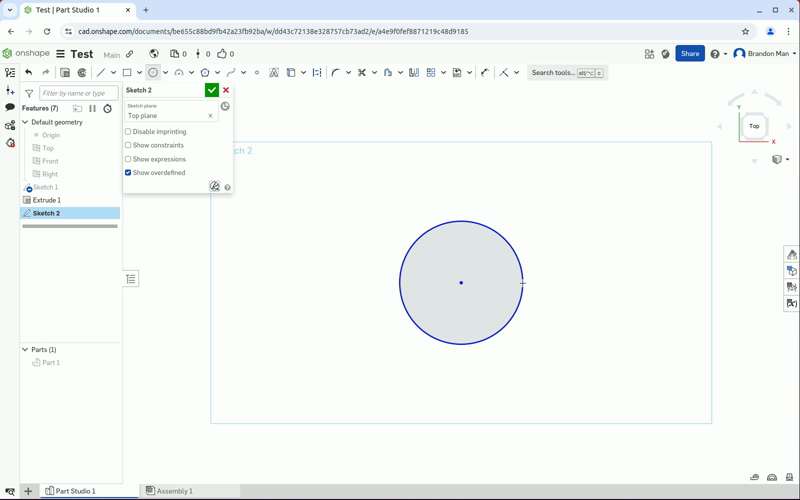
mouse_move(461, 282)
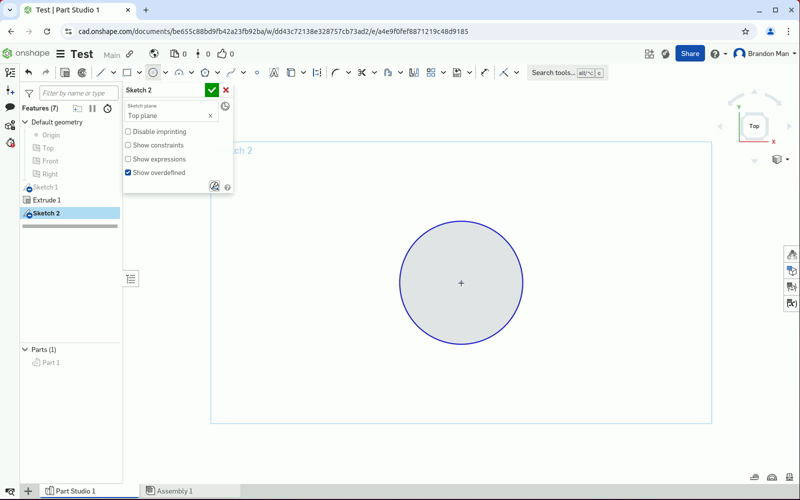
click(461, 282)
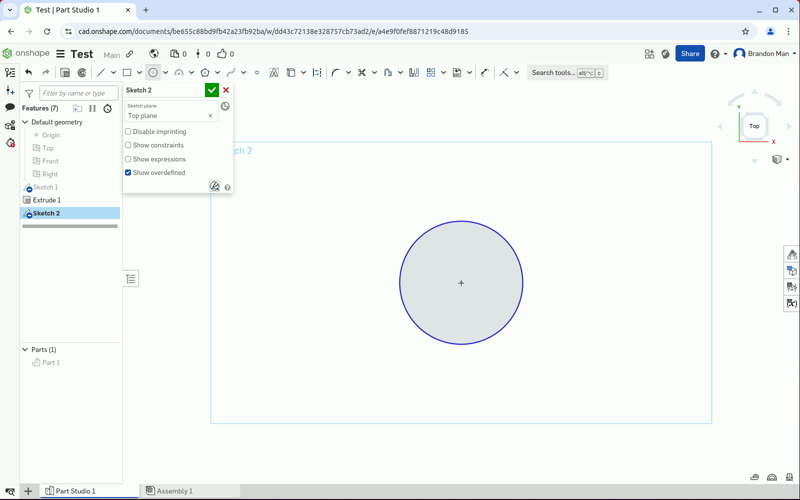
key_up(shift)
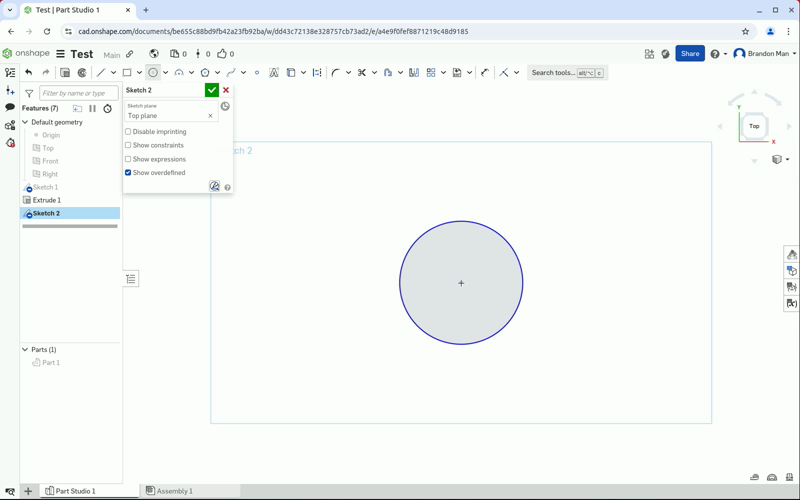
mouse_move(467, 282)
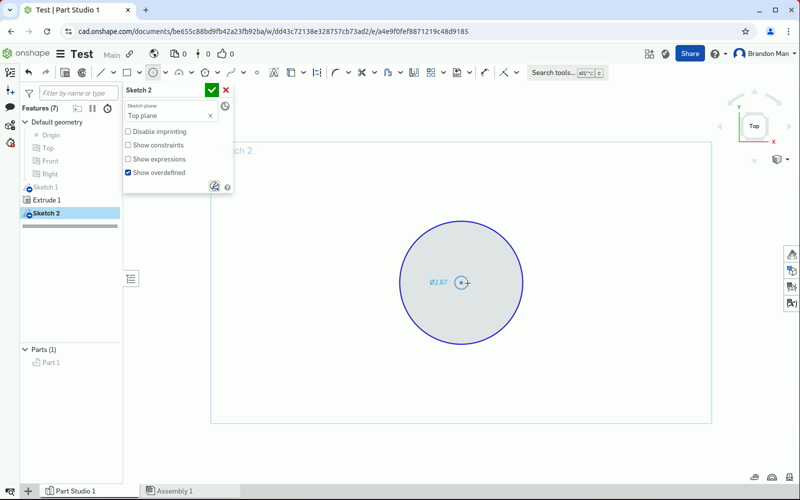
click(467, 282)
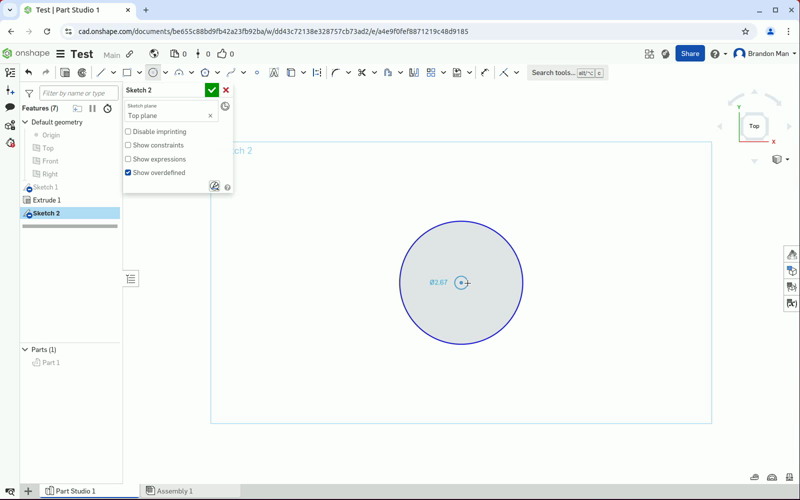
key(esc)
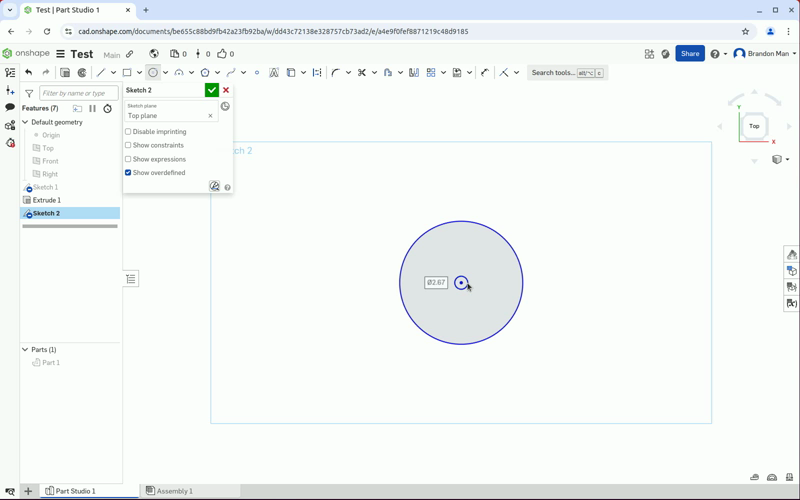
mouse_move(469, 310)
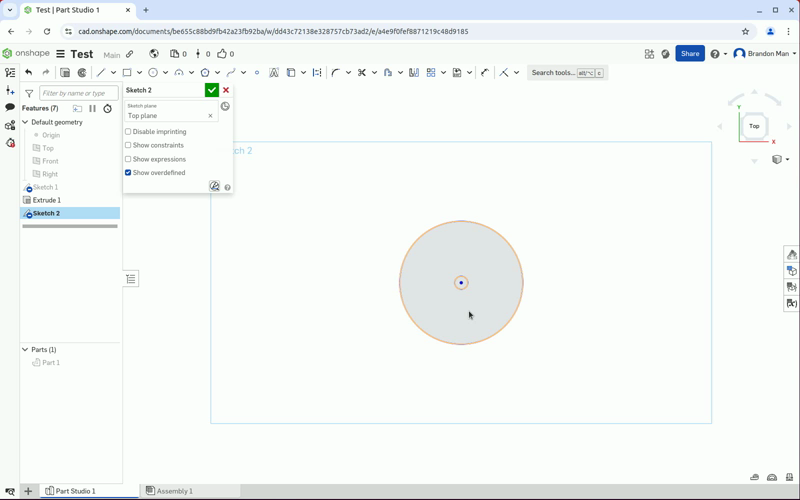
click(469, 310)
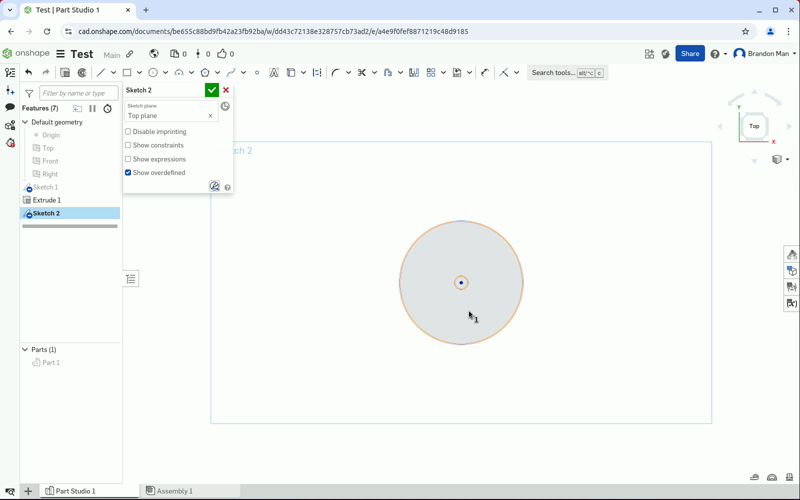
mouse_move(73, 352)
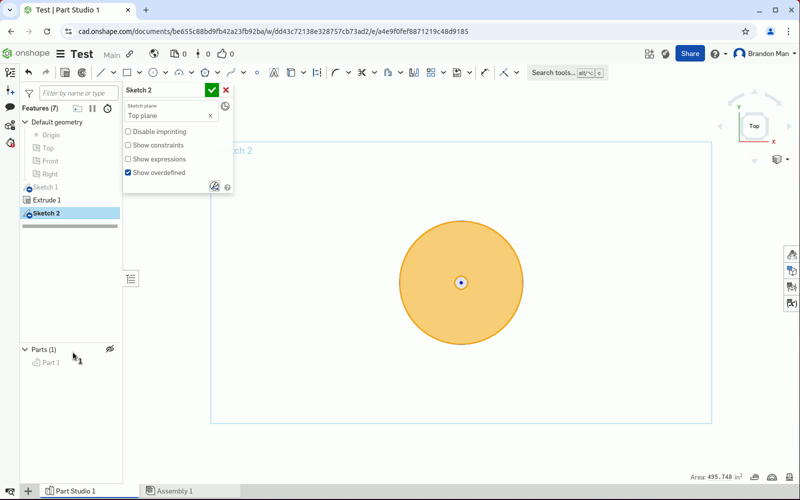
key(shift+y)
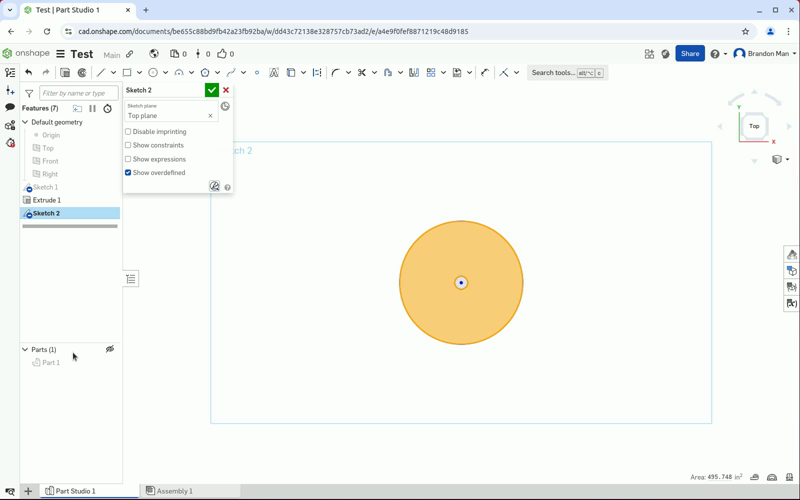
key(shift+e)
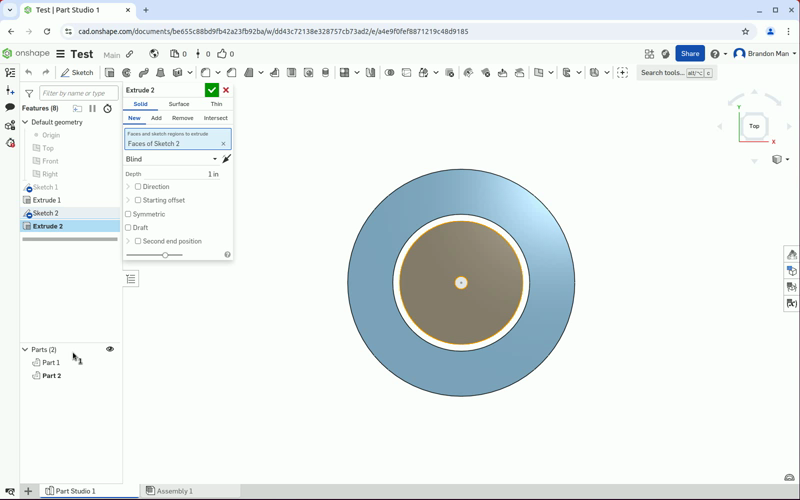
mouse_move(143, 106)
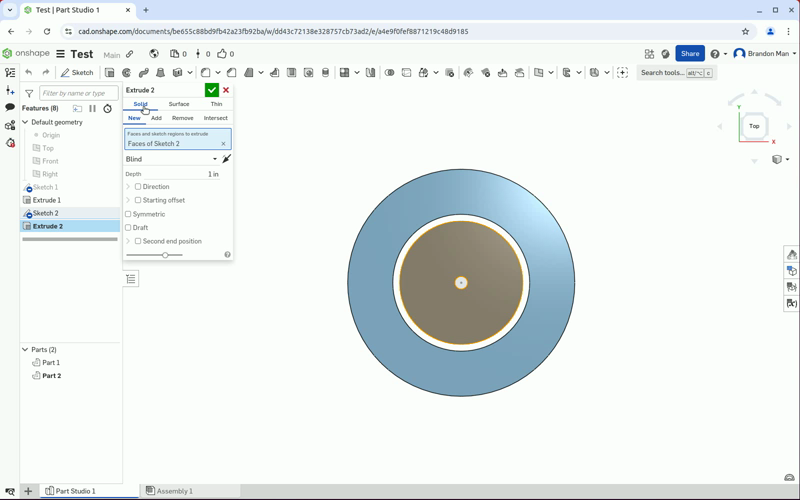
click(143, 106)
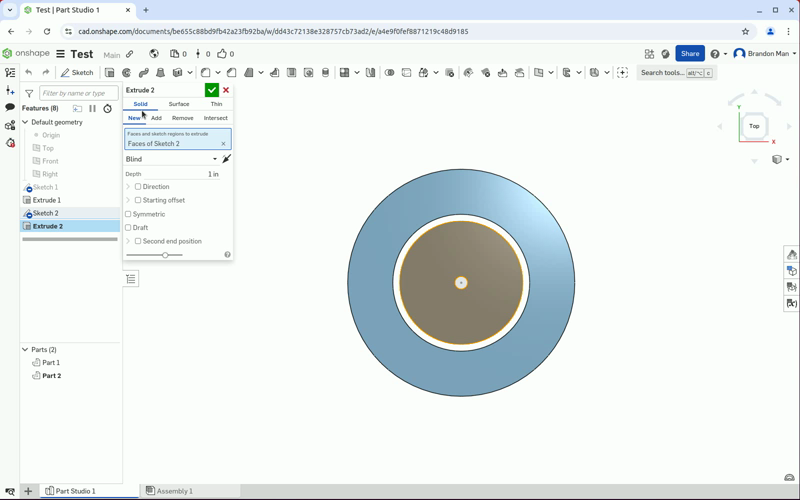
mouse_move(137, 120)
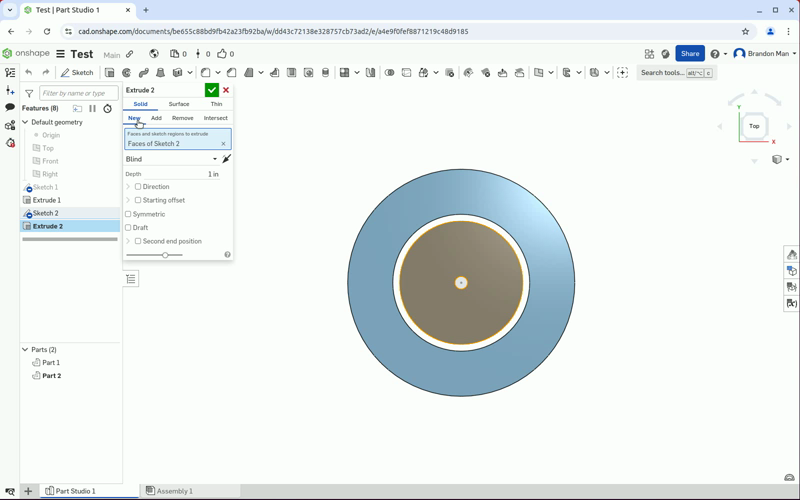
click(137, 120)
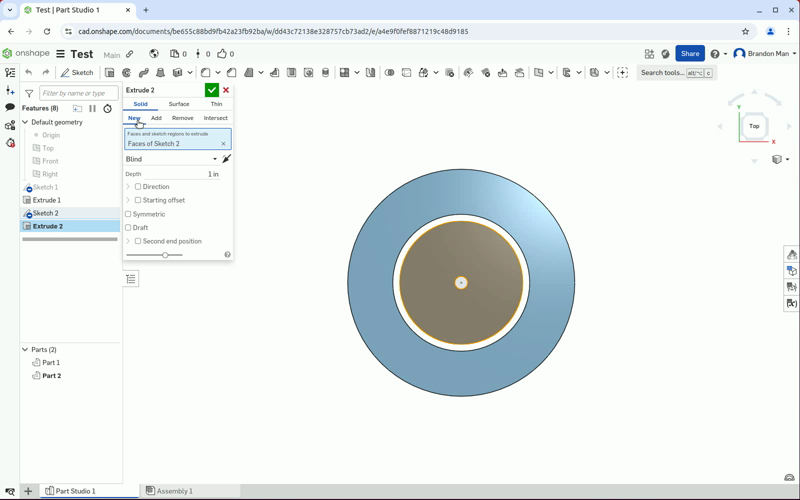
key(tab, 4)
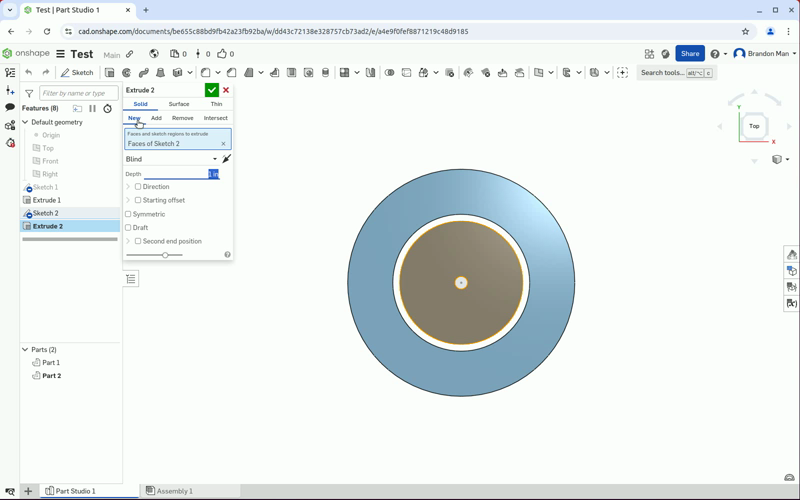
text(1.685)
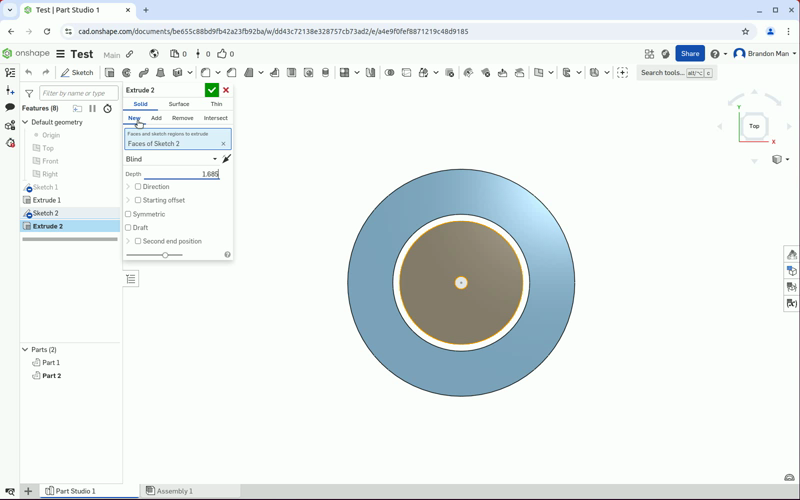
key(enter)
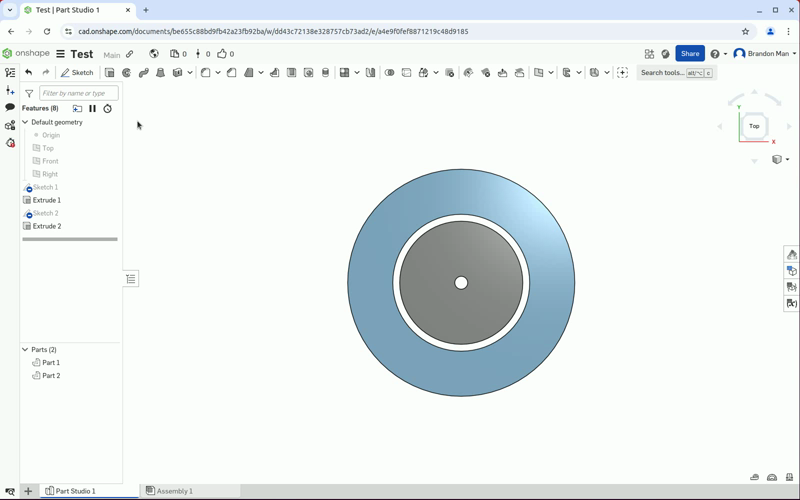
key(shift+h)
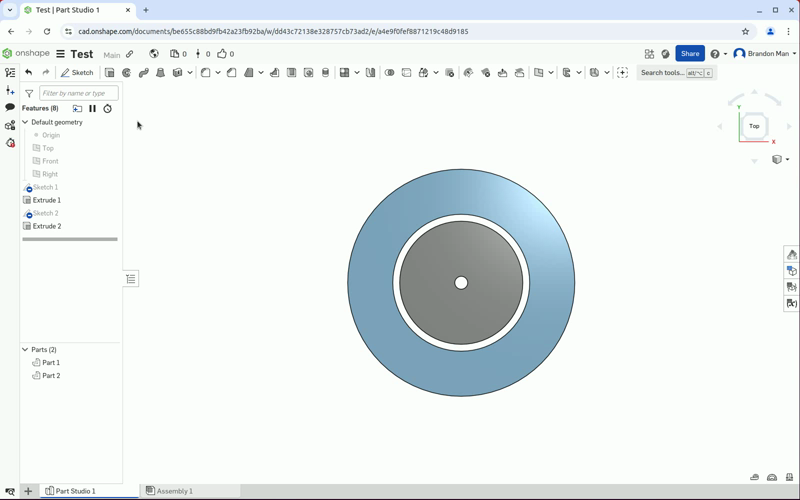
key(shift+h)
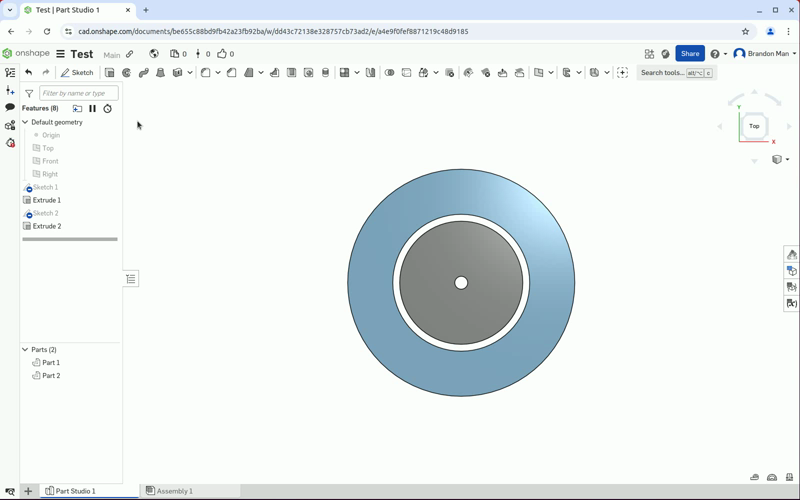
mouse_move(73, 189)
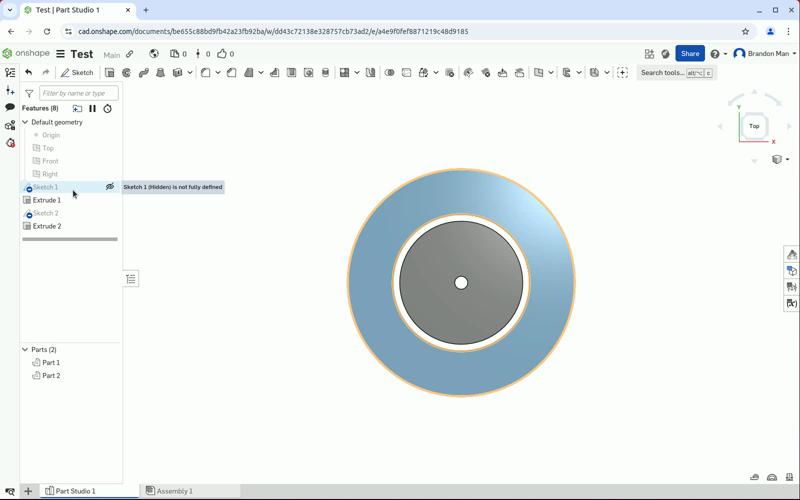
click(73, 189)
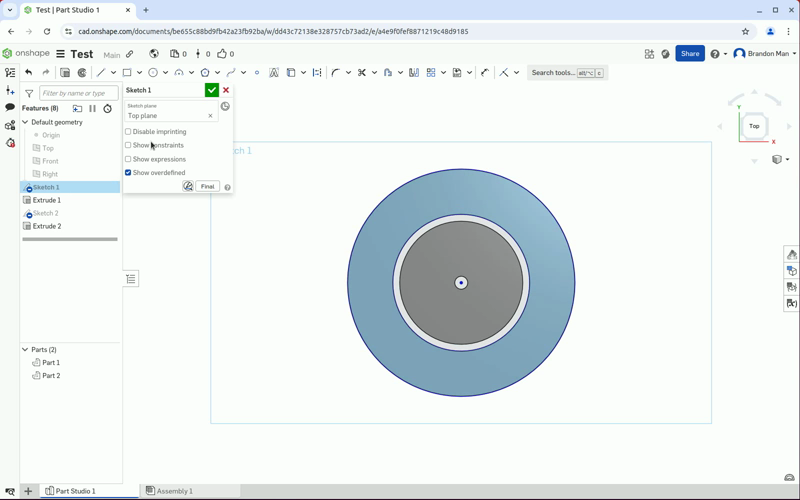
mouse_move(229, 92)
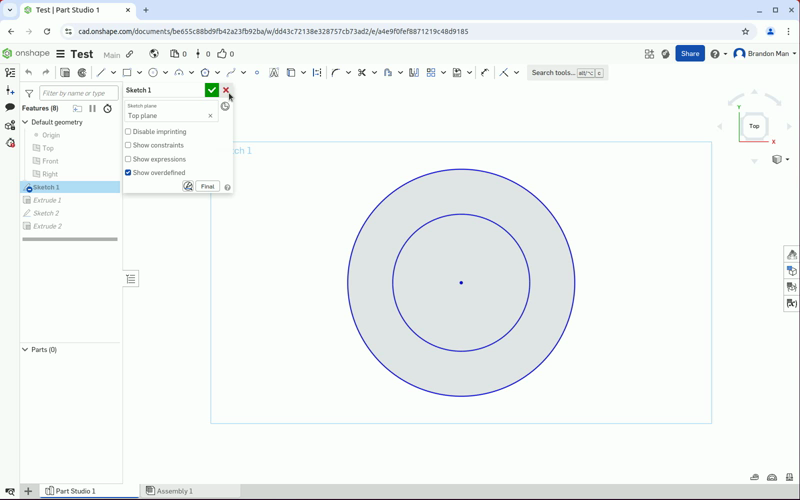
click(229, 92)
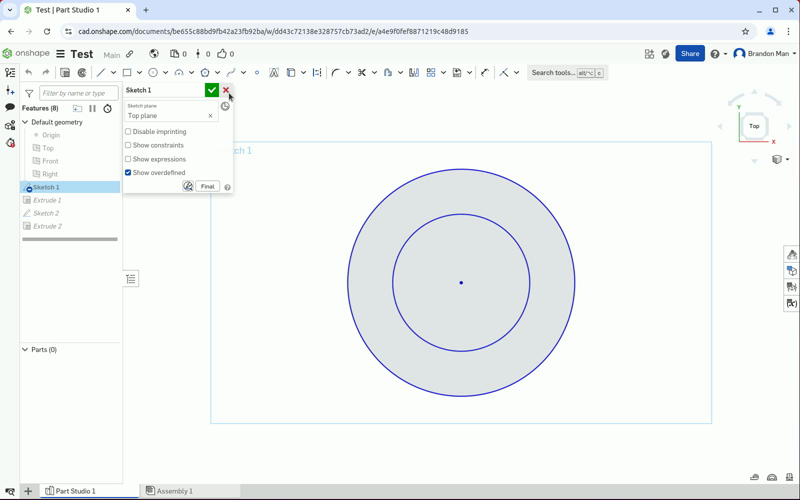
key(shift+s)
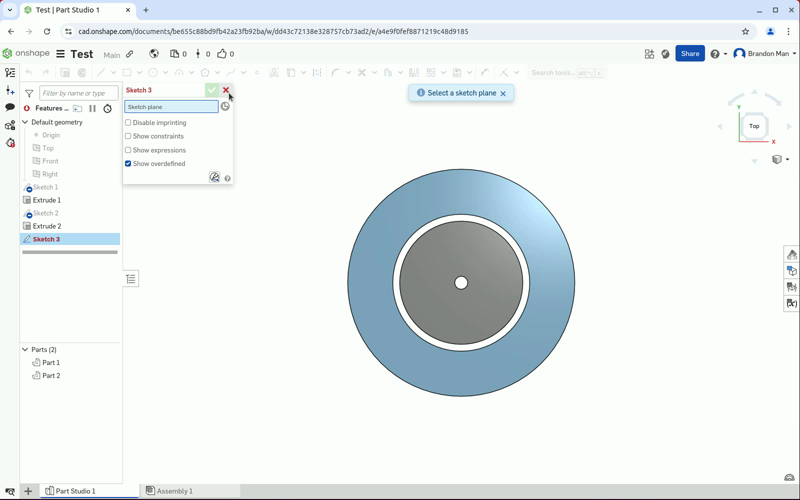
mouse_move(73, 150)
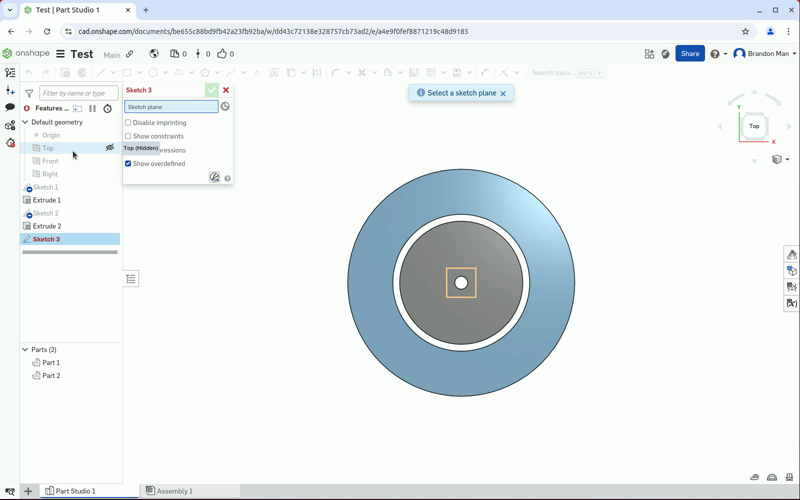
click(73, 150)
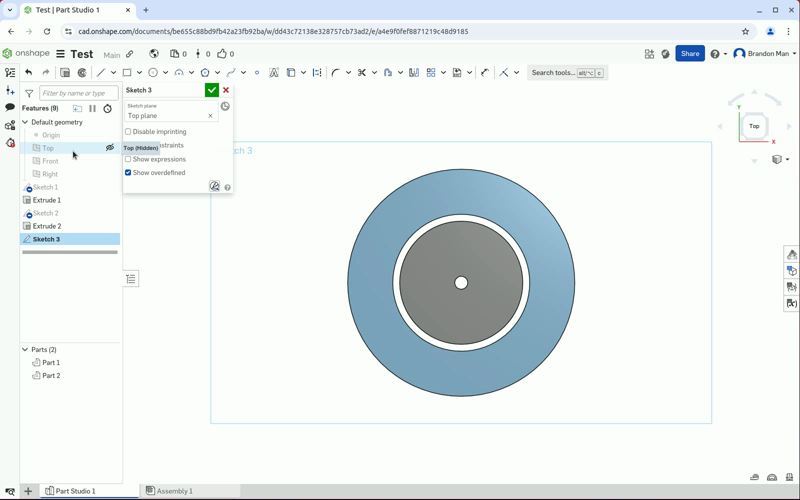
mouse_move(73, 352)
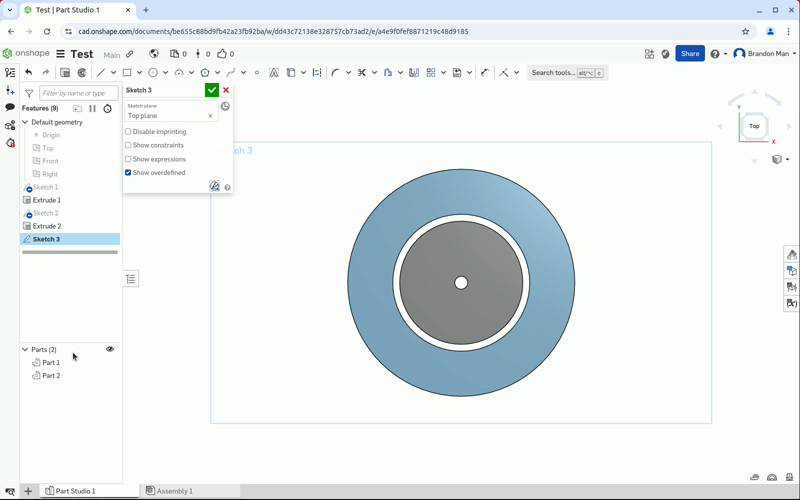
key(y)
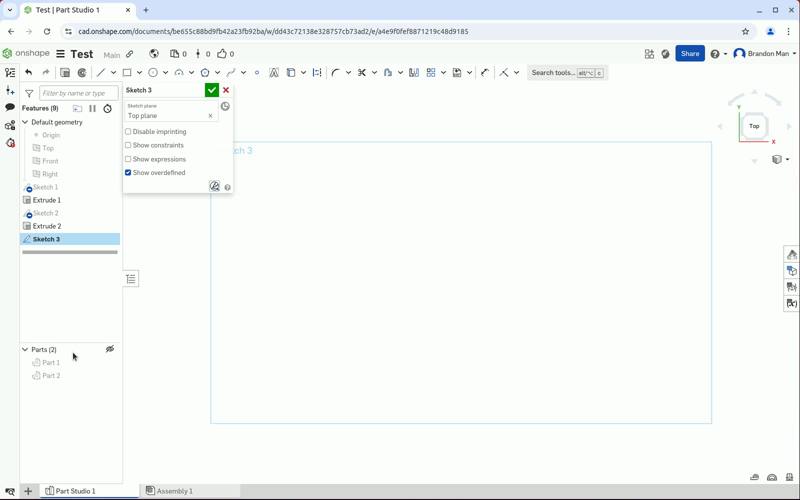
key(c)
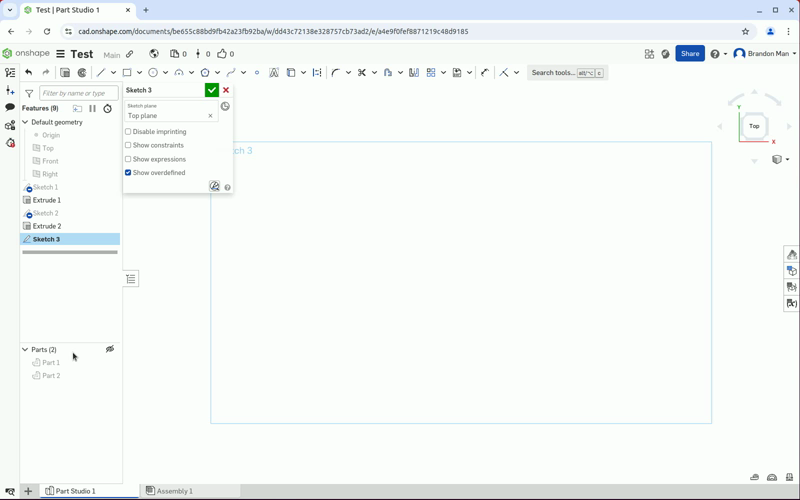
key_down(shift)
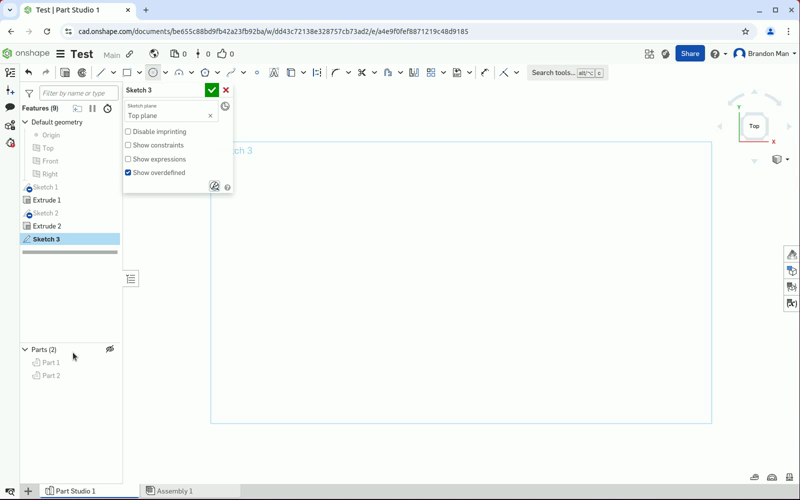
mouse_move(461, 282)
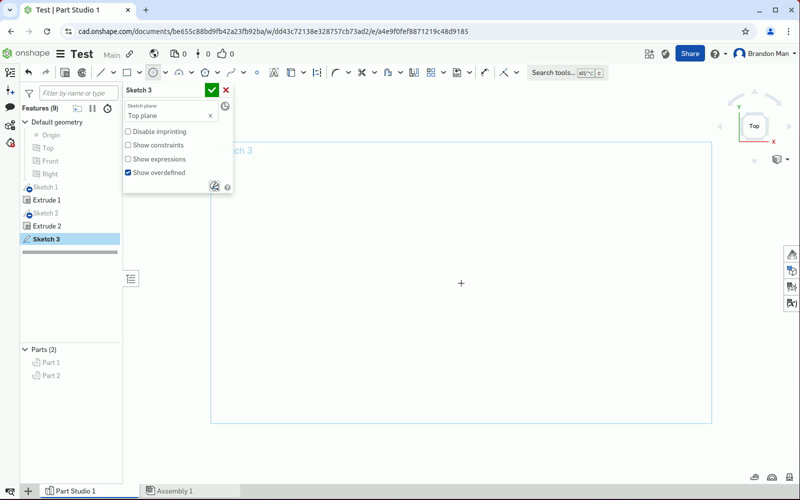
click(461, 282)
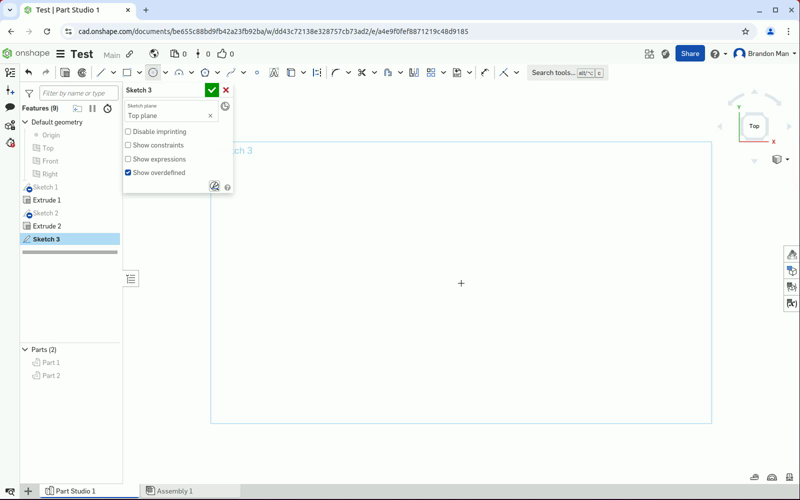
key_up(shift)
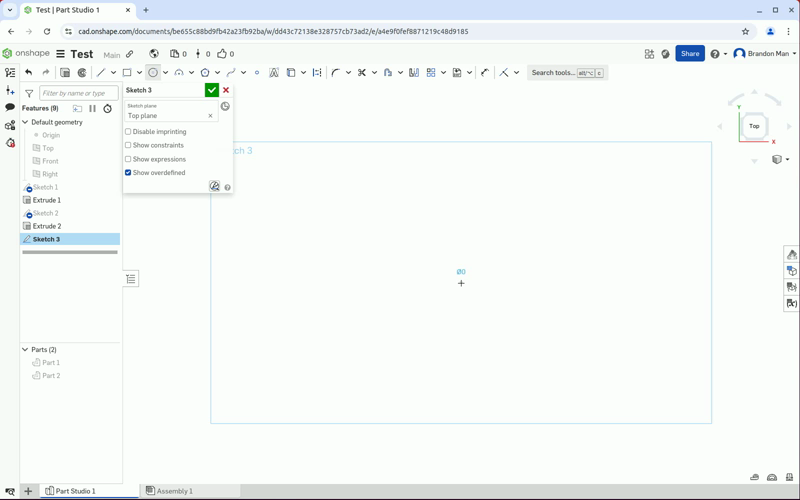
mouse_move(531, 282)
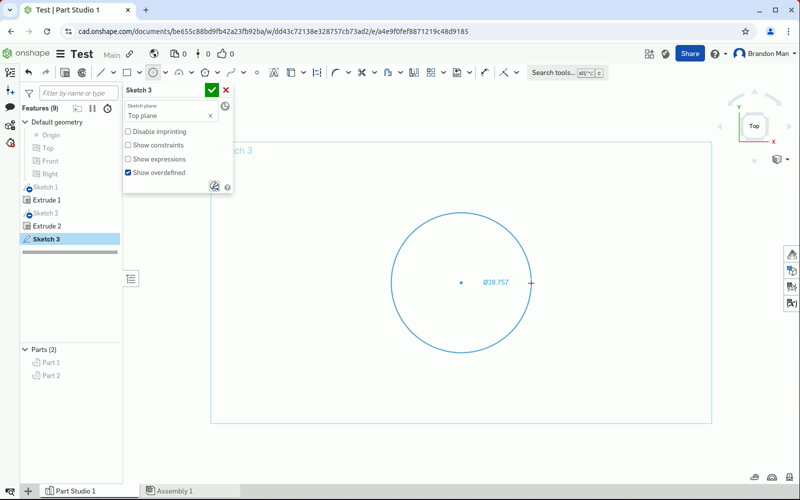
click(531, 282)
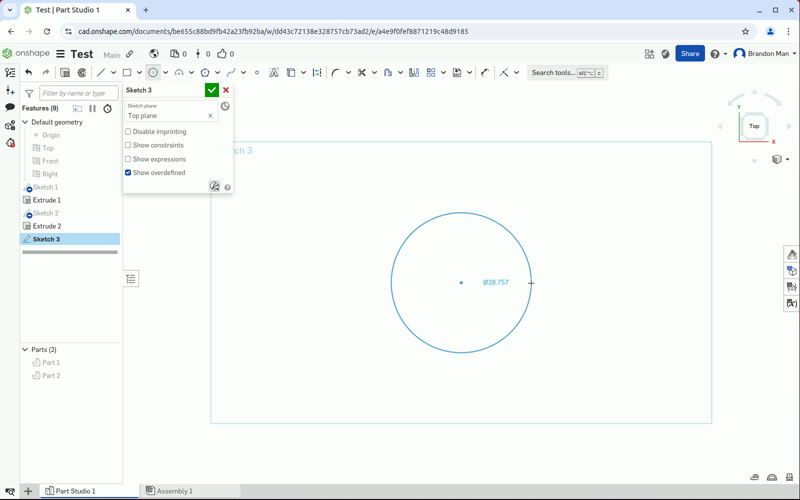
key(esc)
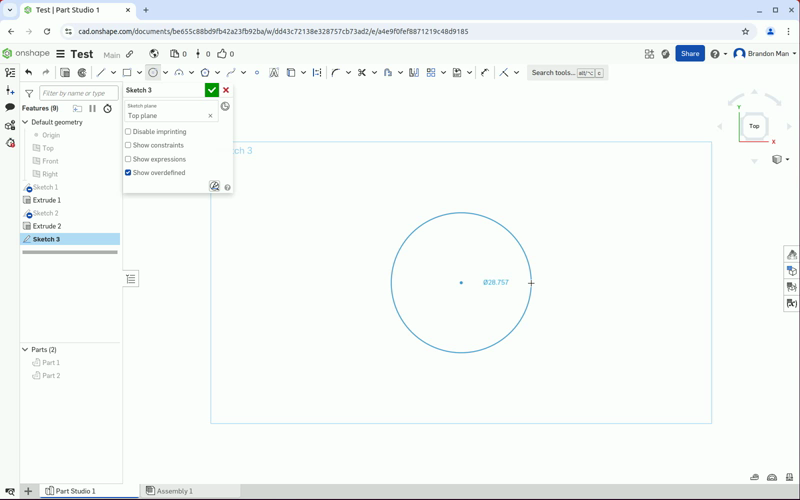
key(c)
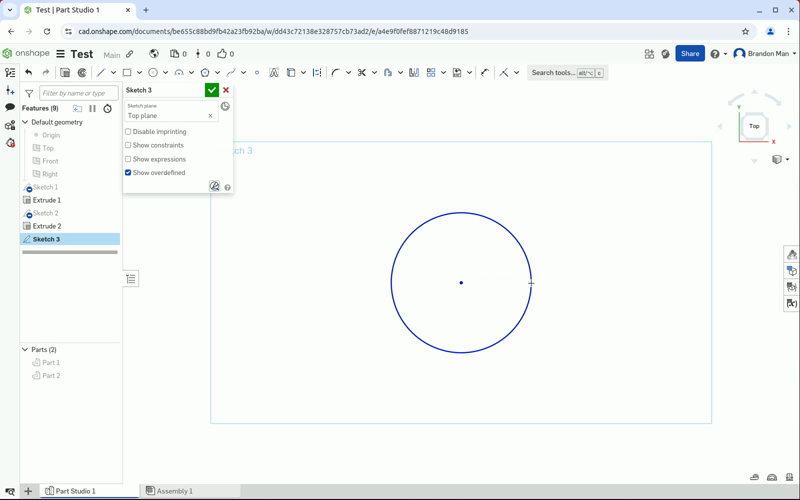
key_down(shift)
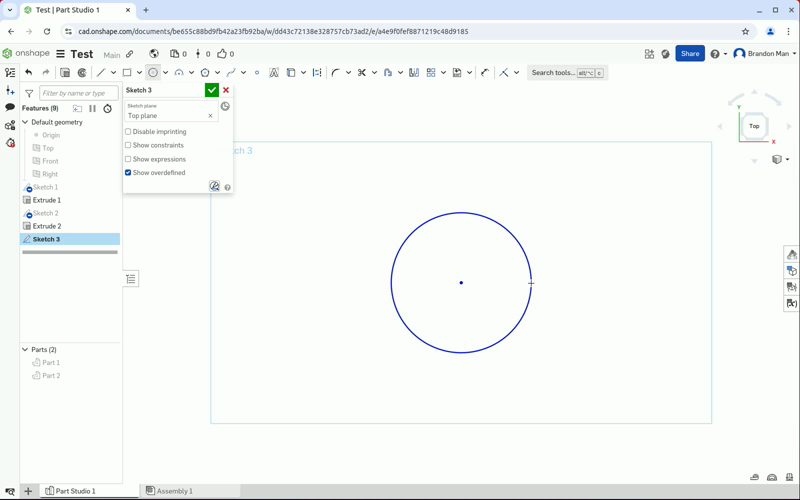
mouse_move(461, 282)
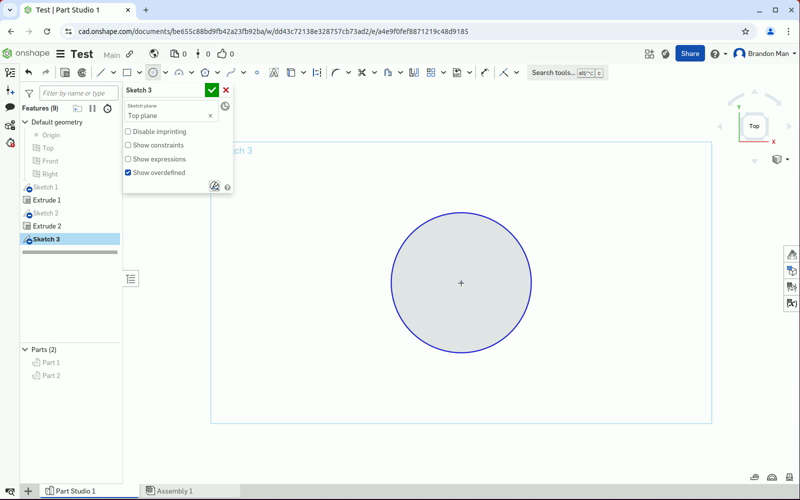
click(461, 282)
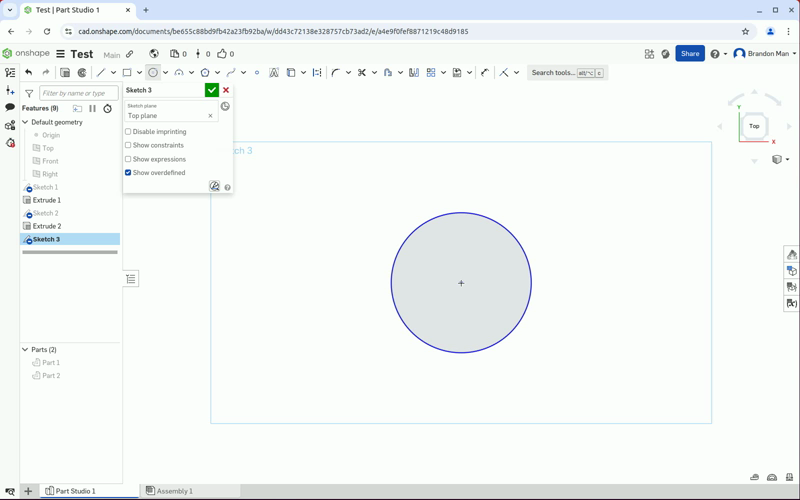
key_up(shift)
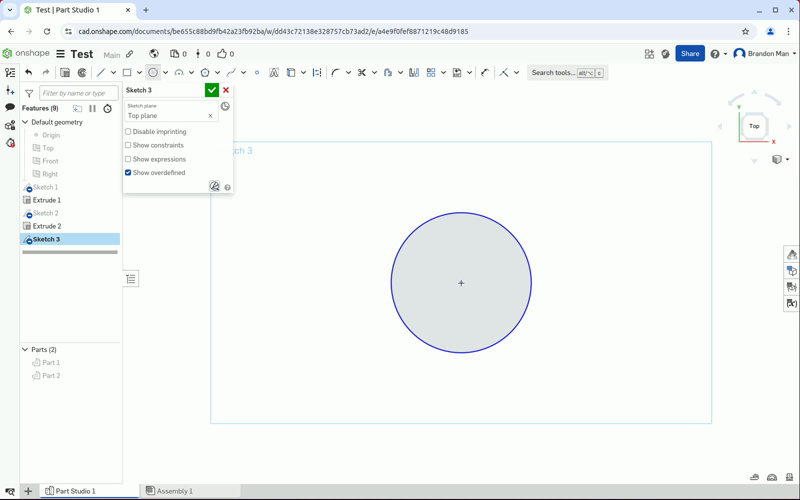
mouse_move(523, 282)
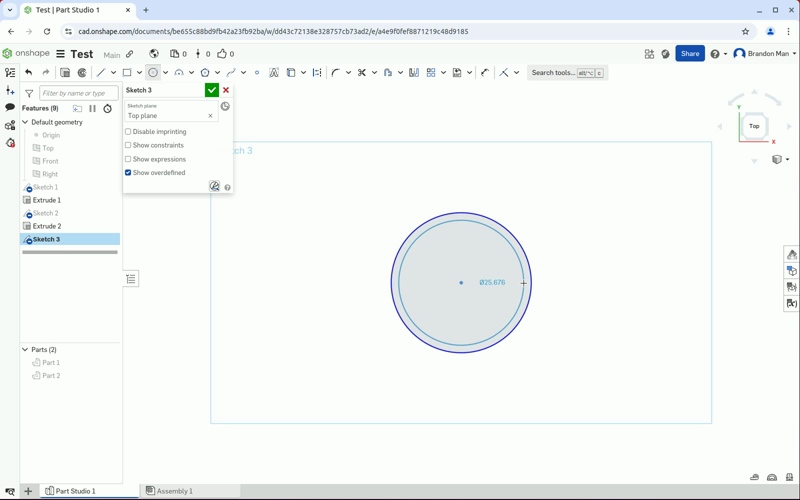
click(523, 282)
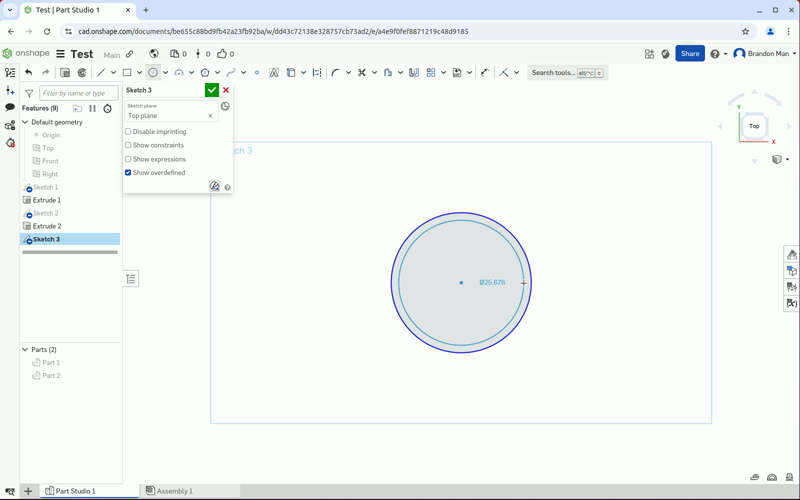
key(esc)
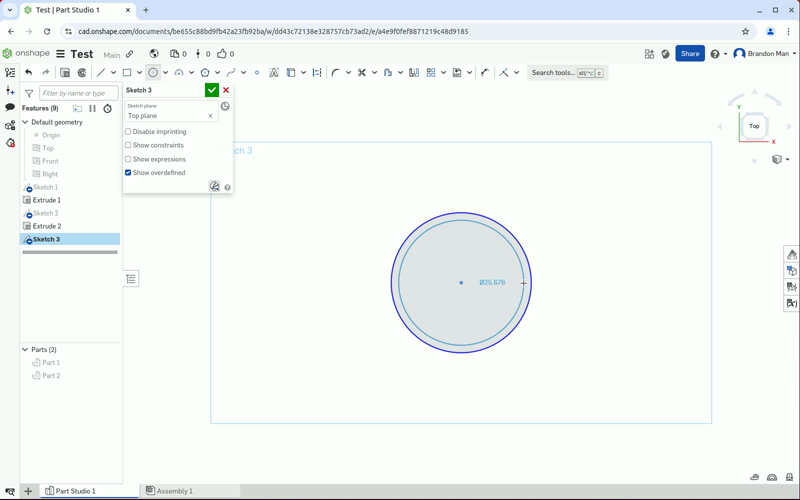
mouse_move(506, 235)
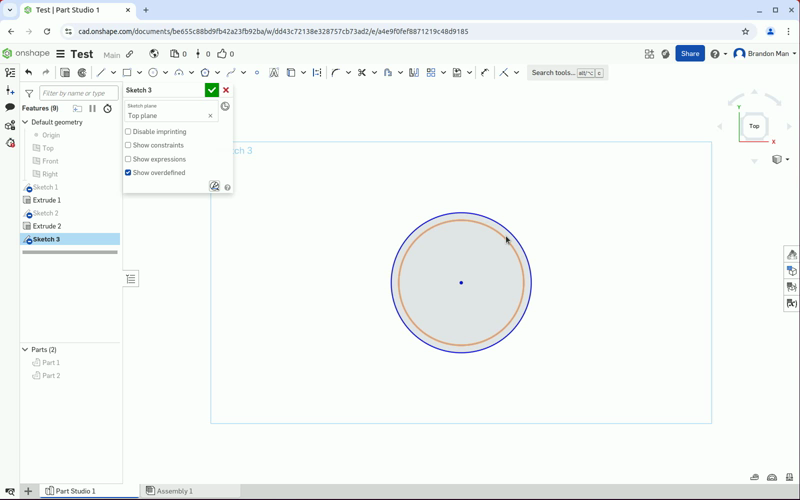
click(506, 235)
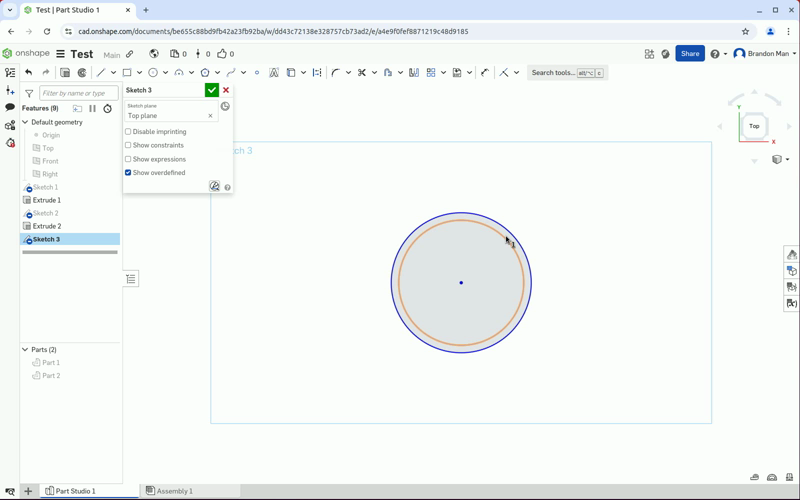
mouse_move(73, 352)
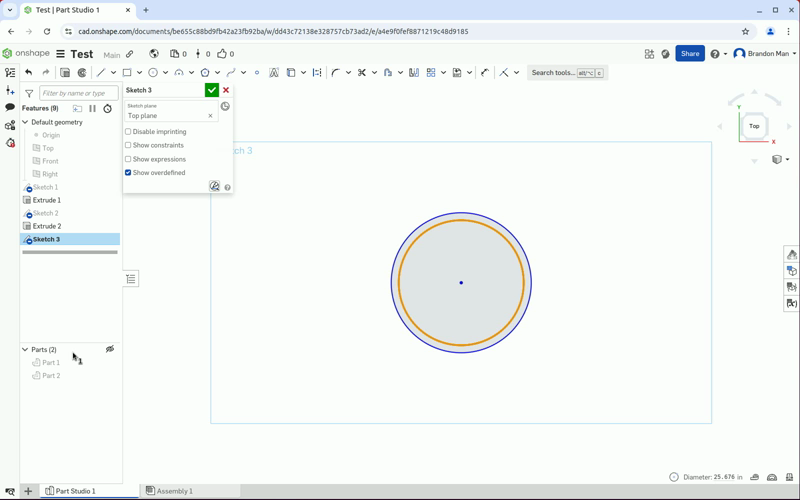
key(shift+y)
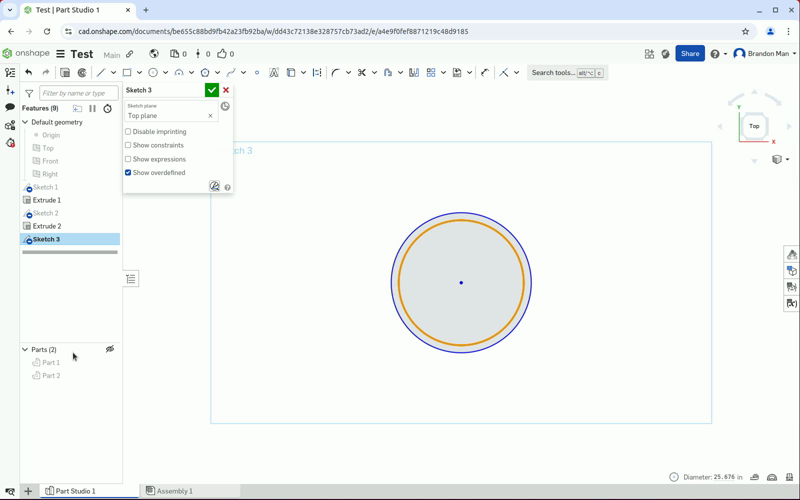
key(shift+e)
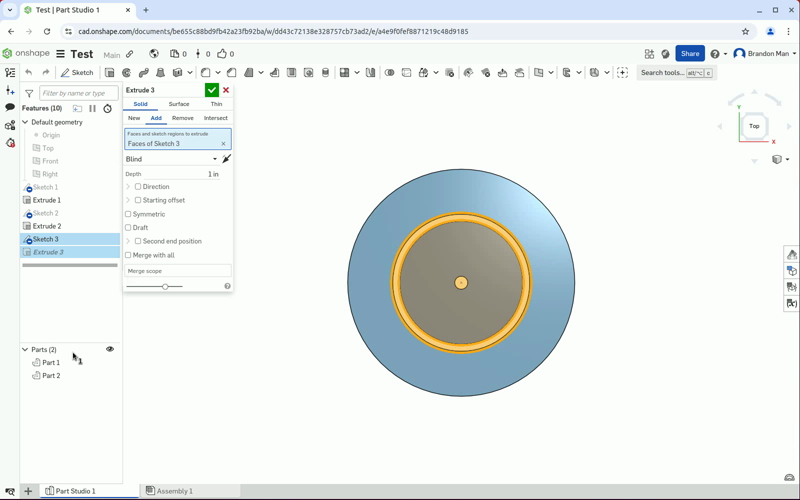
mouse_move(143, 106)
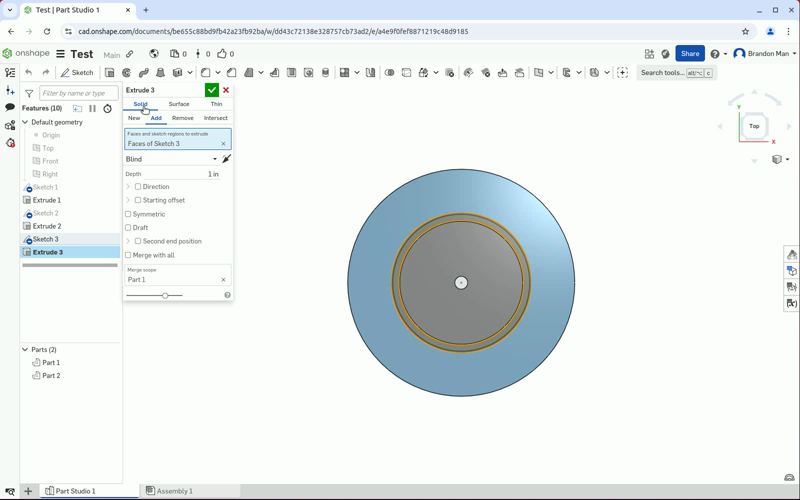
click(143, 106)
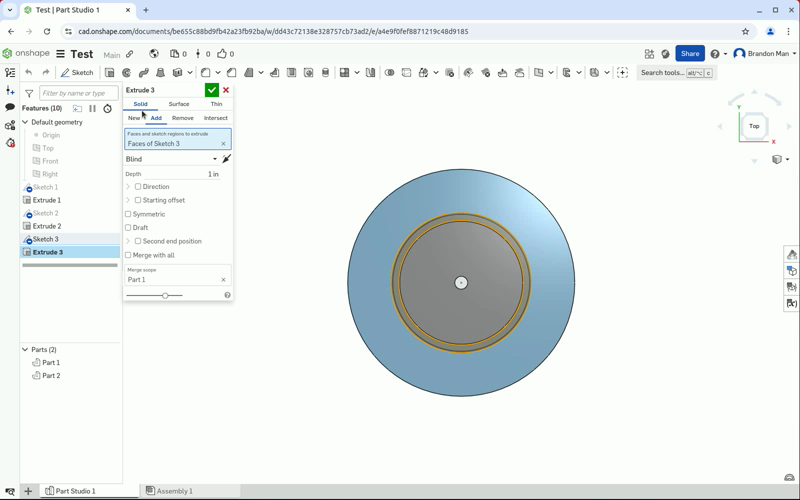
mouse_move(137, 120)
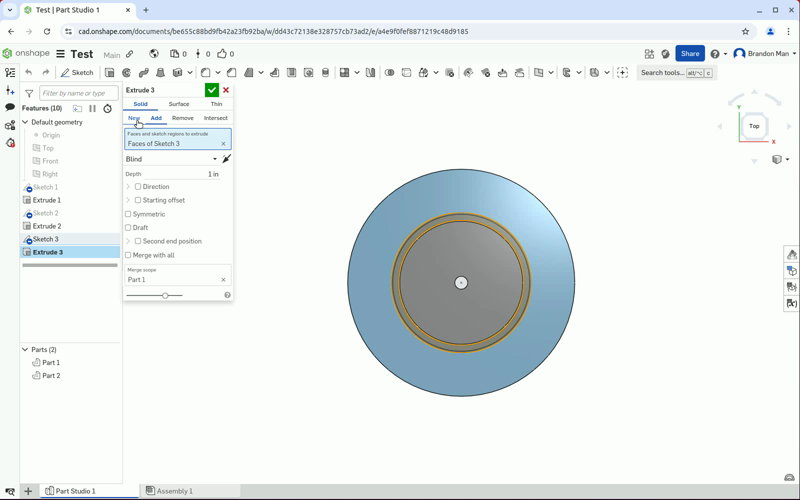
click(137, 120)
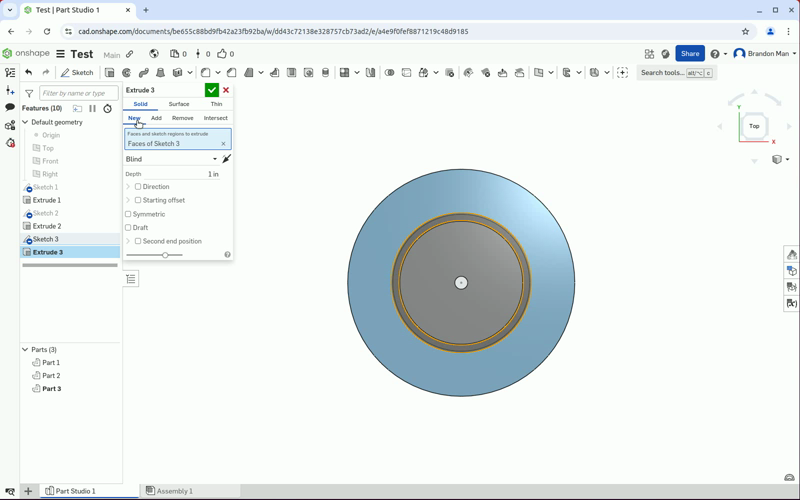
key(tab, 4)
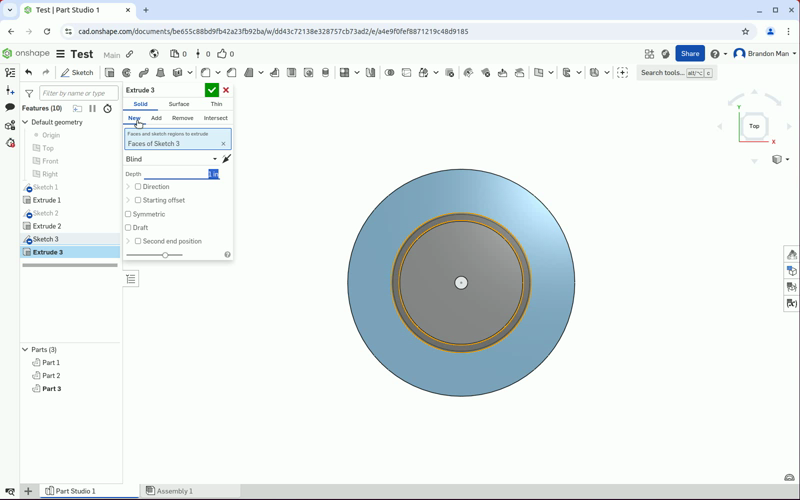
text(1.685)
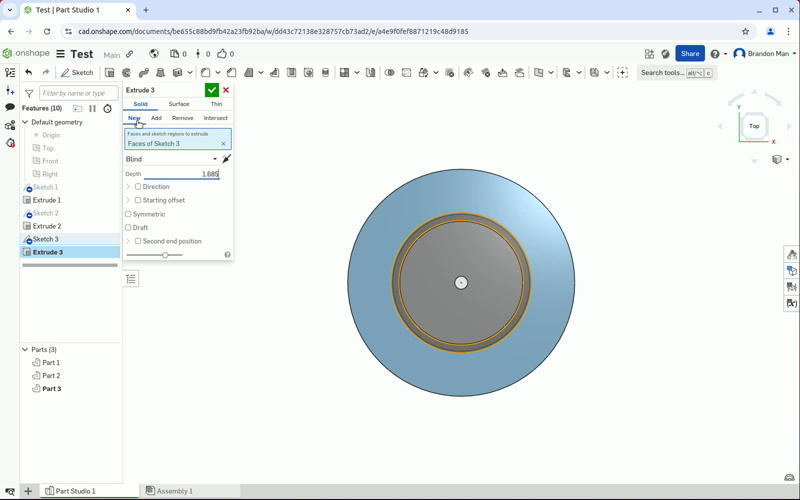
key(enter)
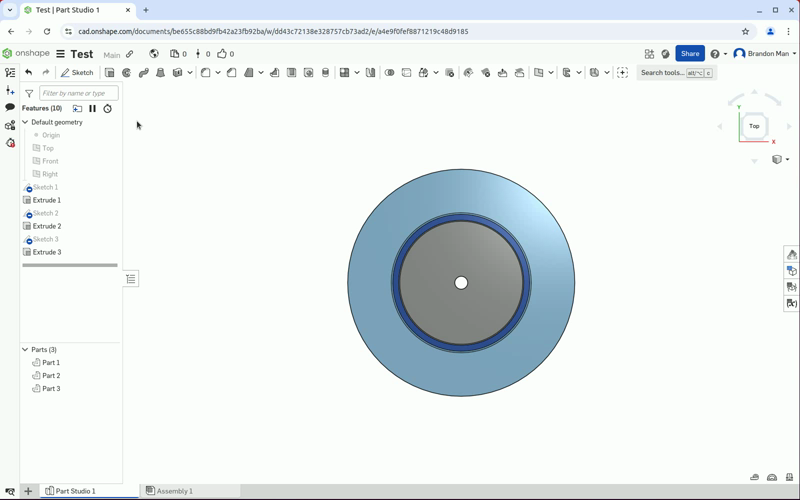
key(shift+h)
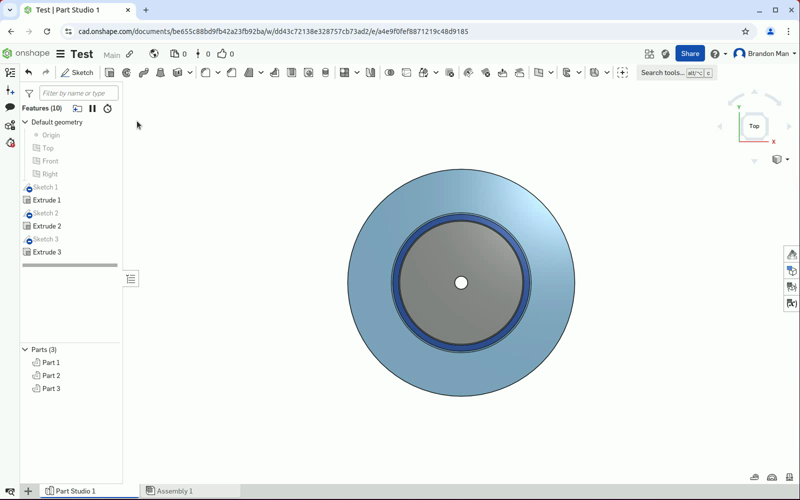
key(shift+h)
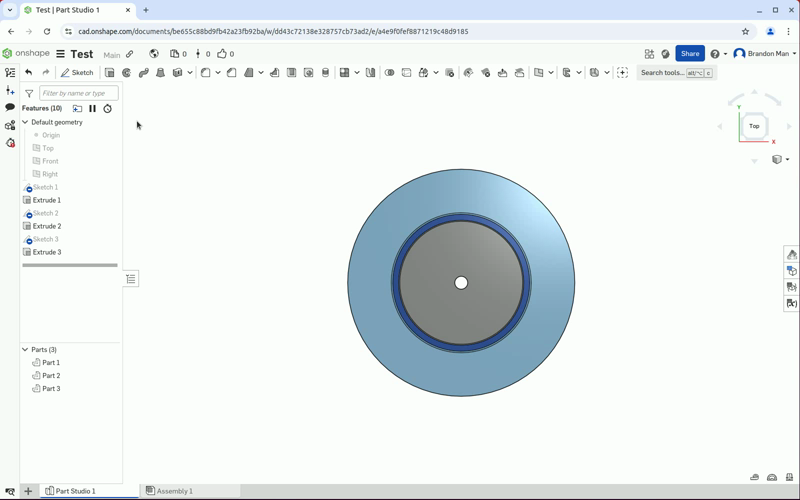
mouse_move(73, 189)
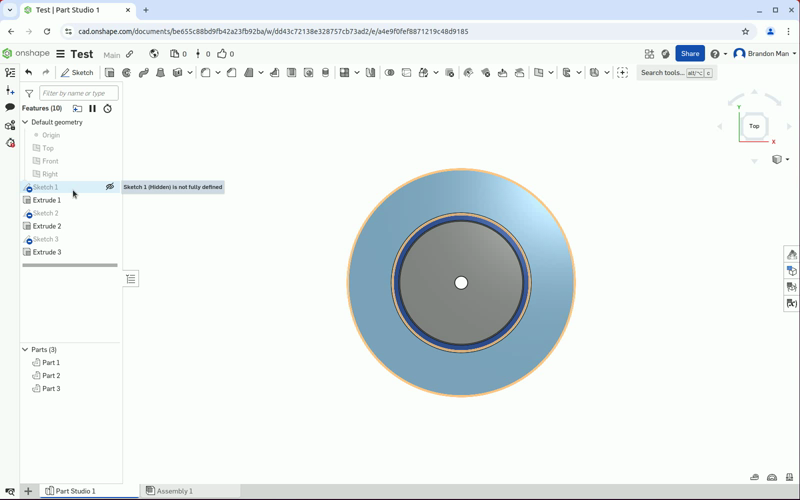
click(73, 189)
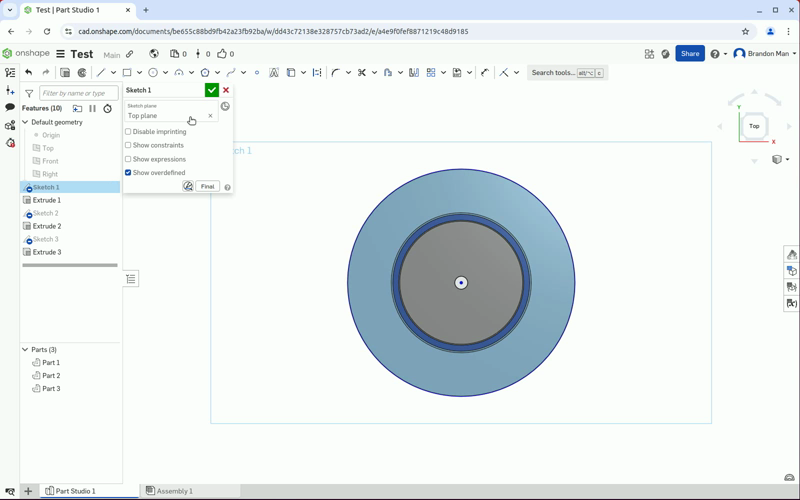
mouse_move(229, 92)
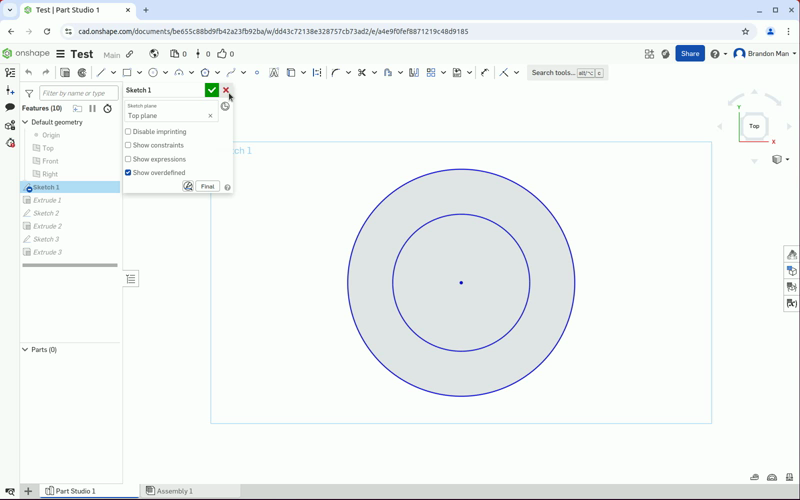
click(229, 92)
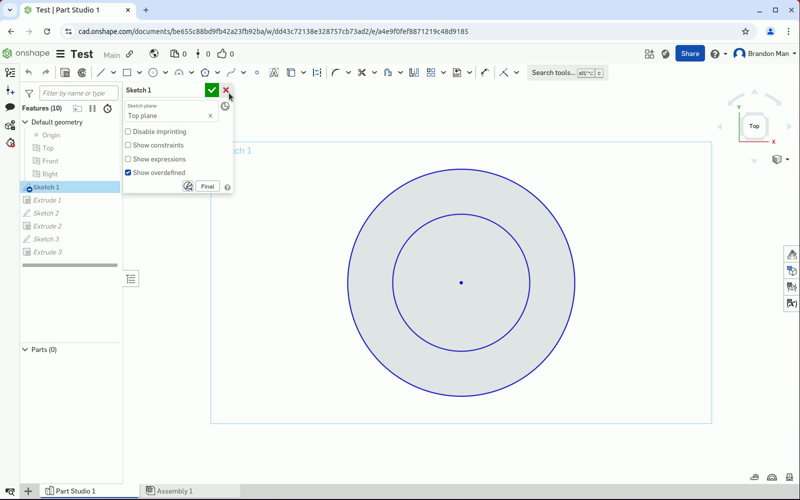
key(shift+s)
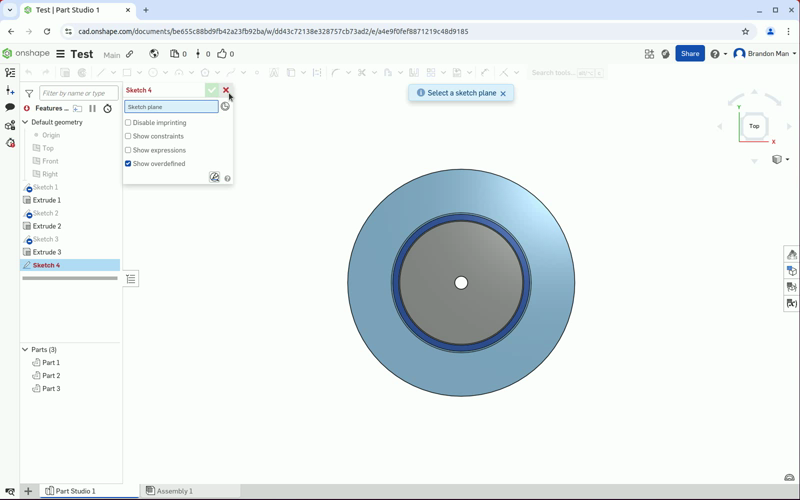
mouse_move(73, 150)
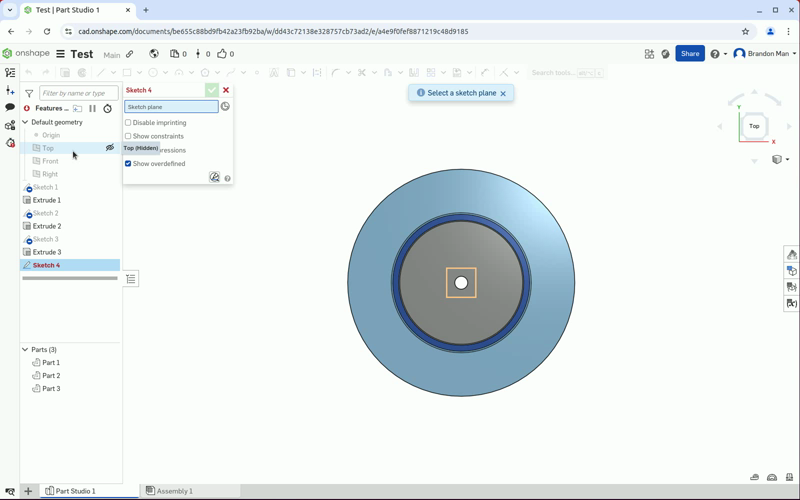
click(73, 150)
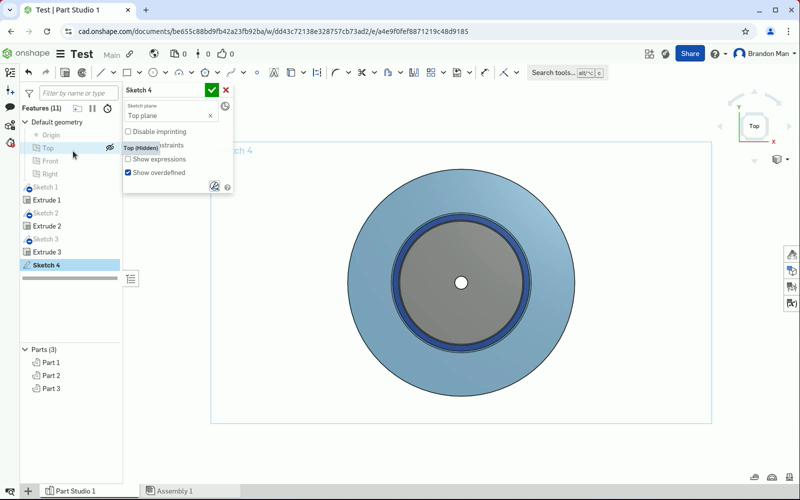
mouse_move(73, 352)
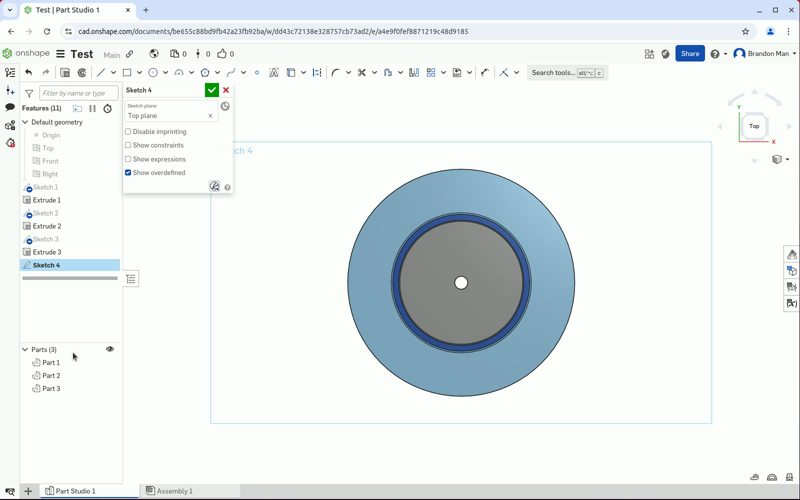
key(y)
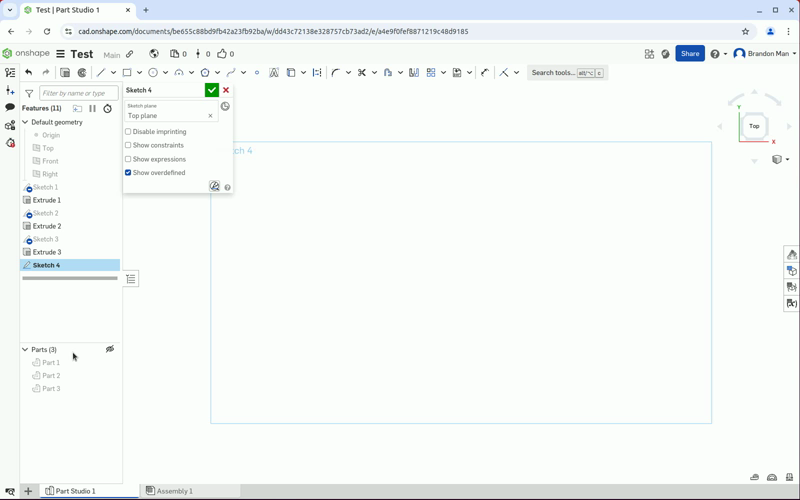
key(c)
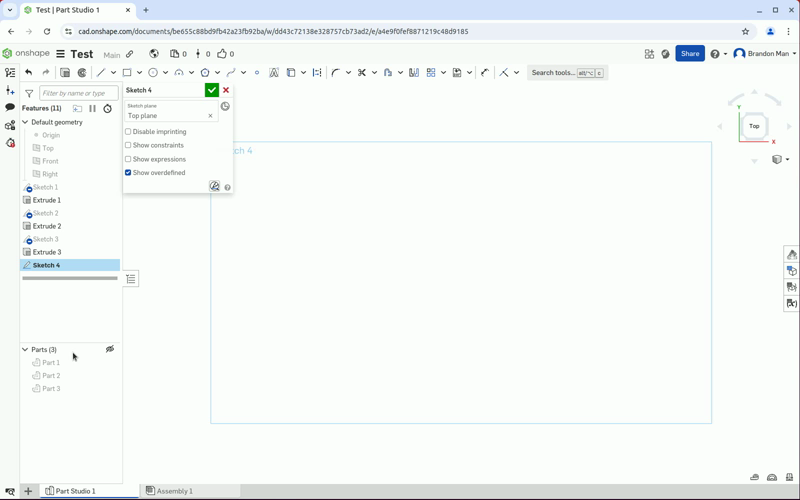
key_down(shift)
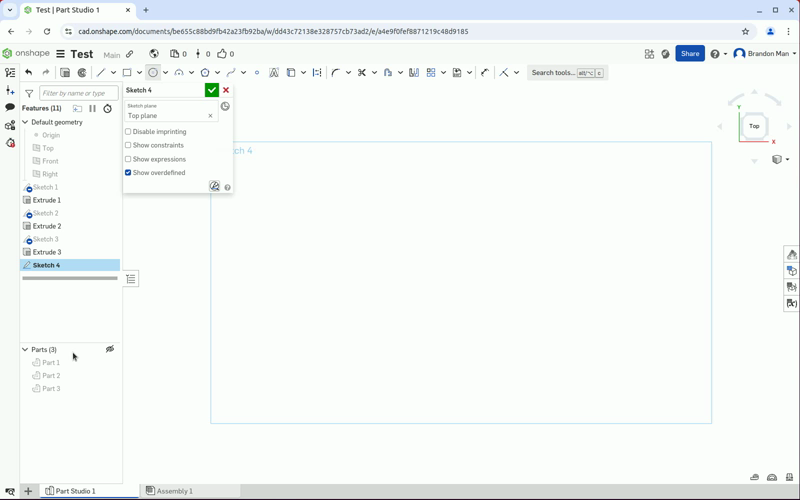
mouse_move(461, 282)
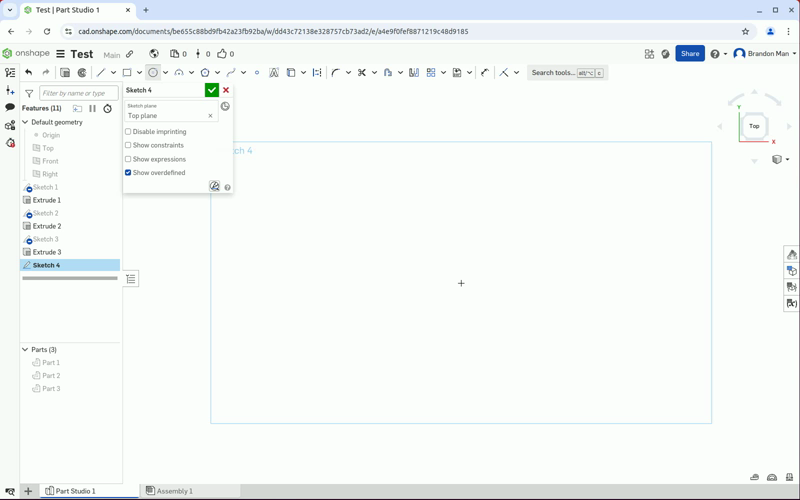
click(461, 282)
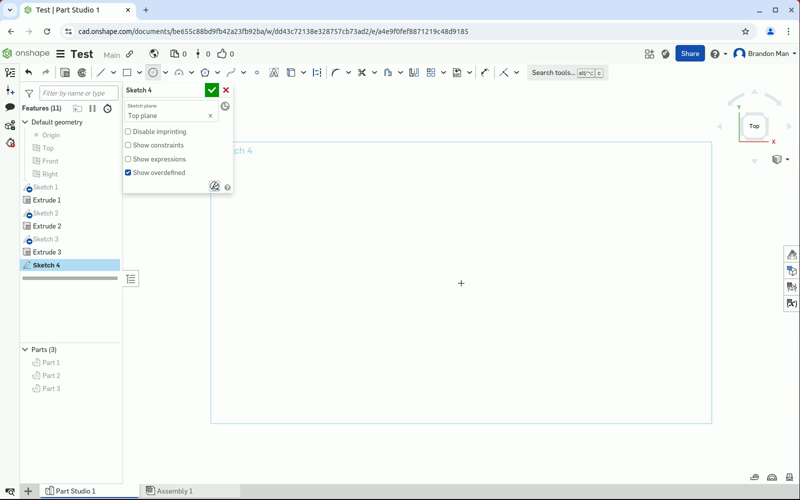
key_up(shift)
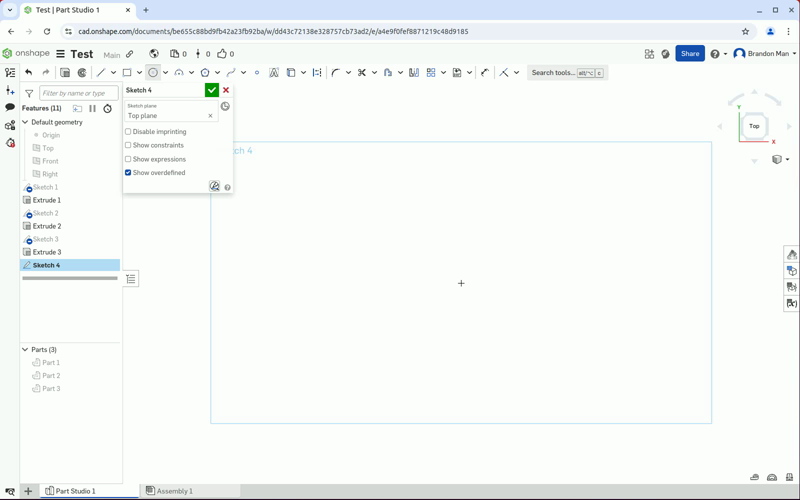
mouse_move(531, 282)
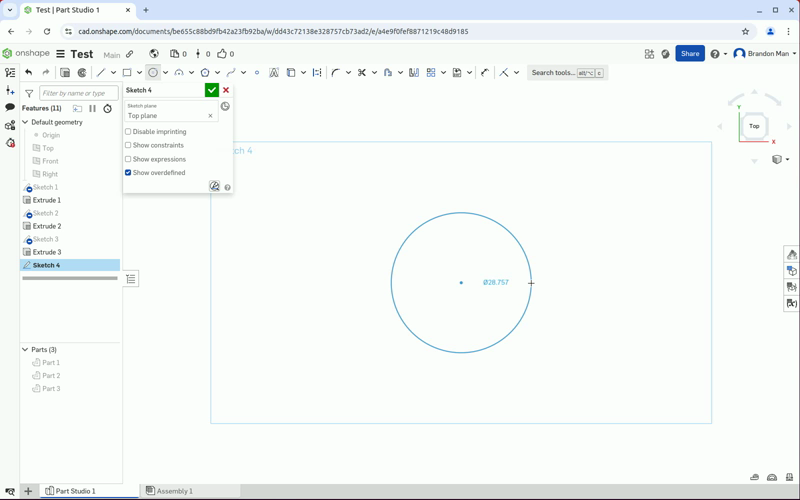
click(531, 282)
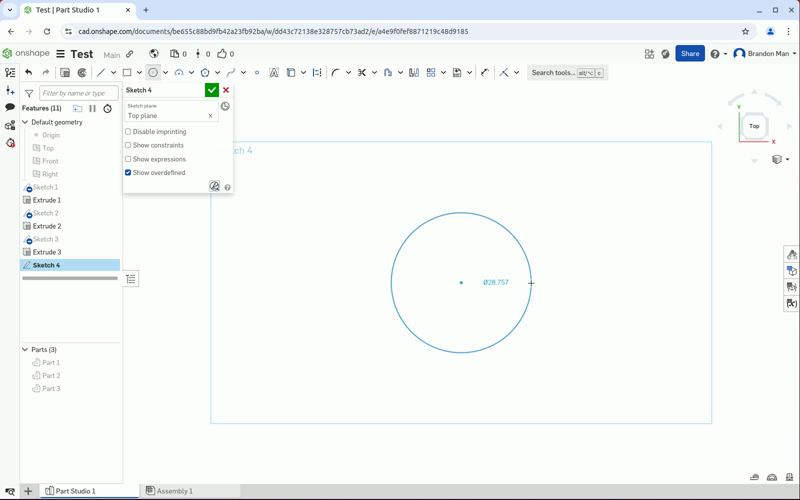
key(esc)
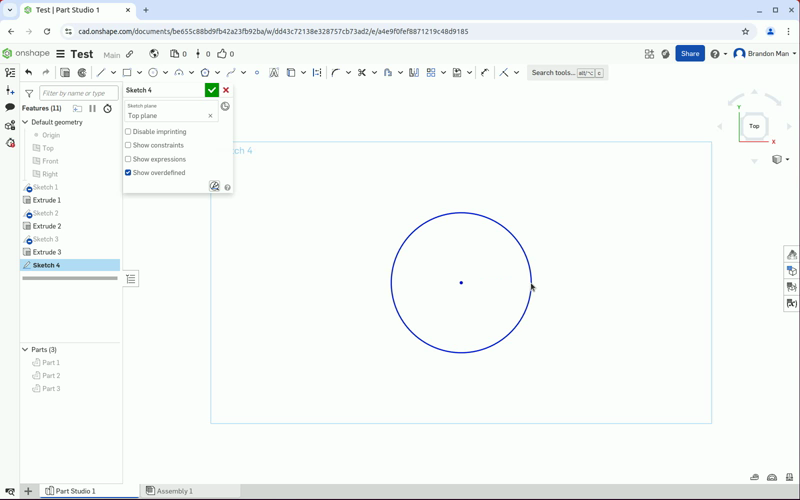
key(c)
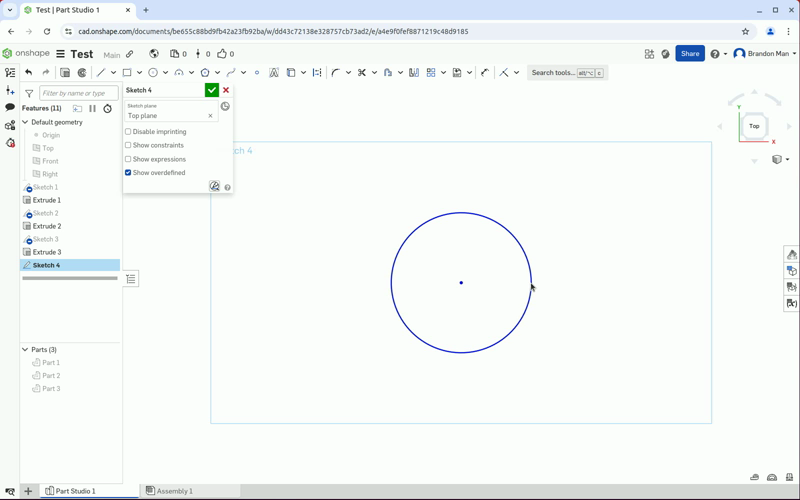
key_down(shift)
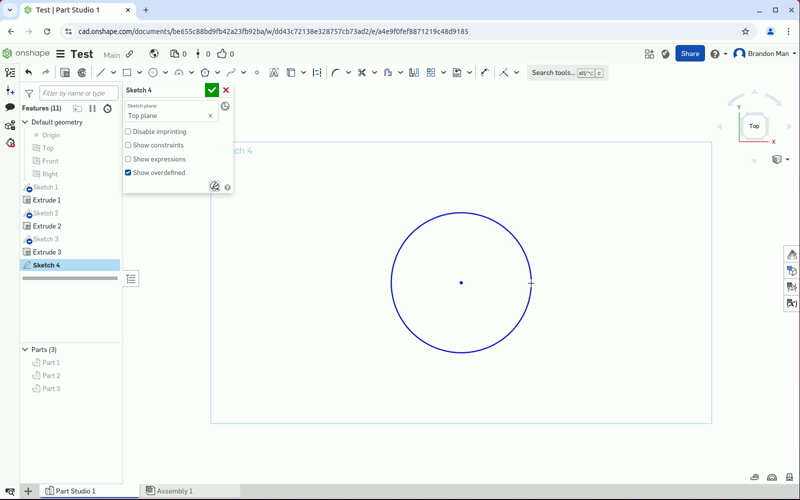
mouse_move(461, 282)
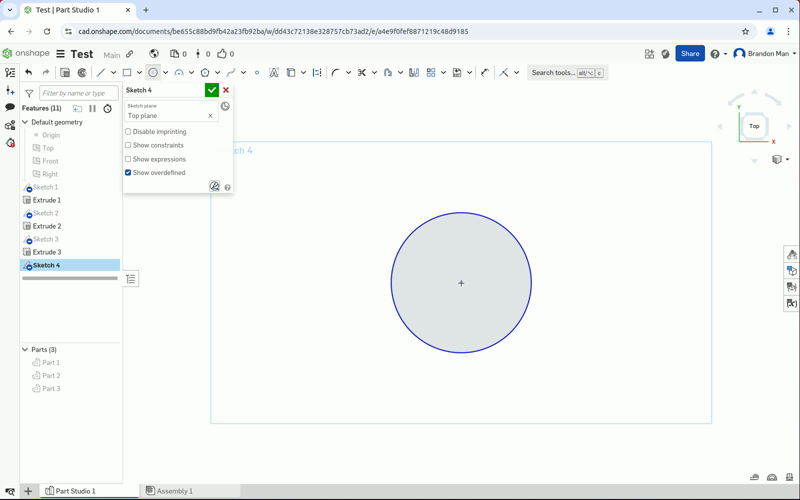
click(461, 282)
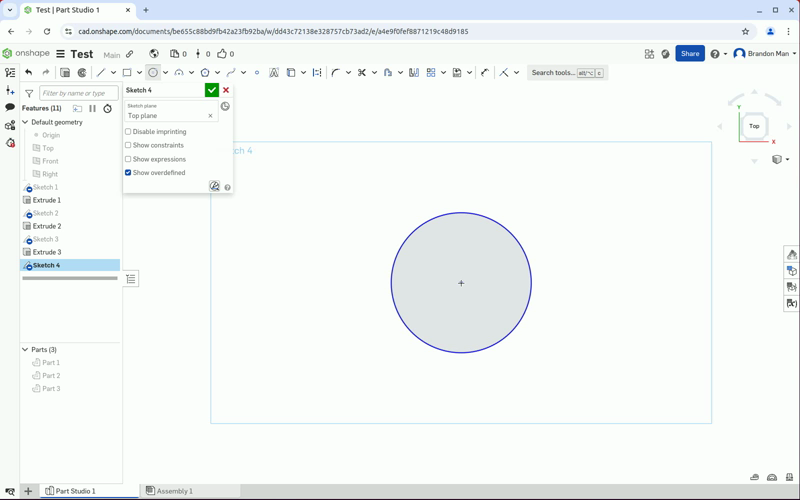
key_up(shift)
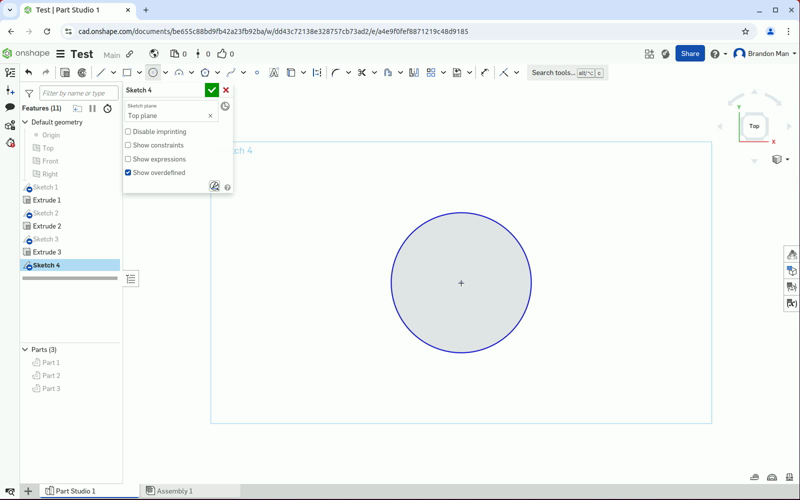
mouse_move(523, 282)
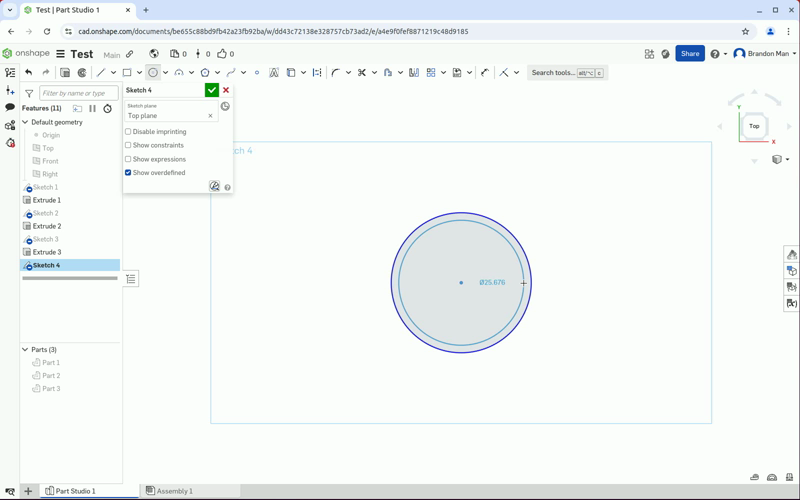
click(523, 282)
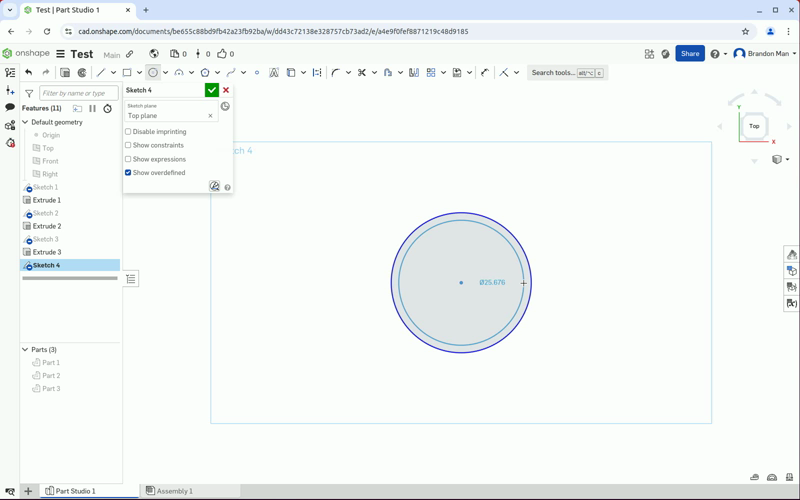
key(esc)
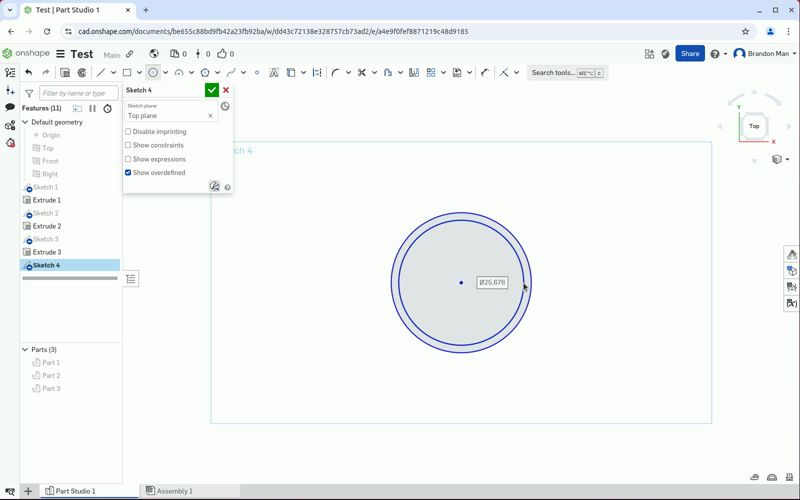
mouse_move(495, 341)
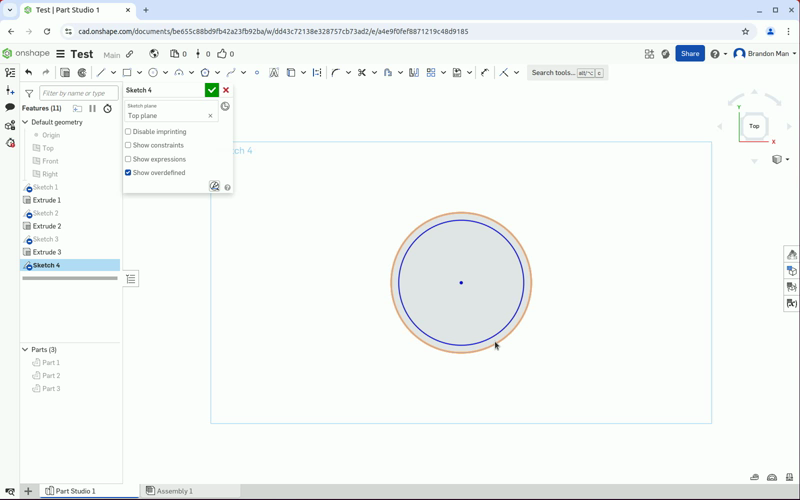
click(495, 341)
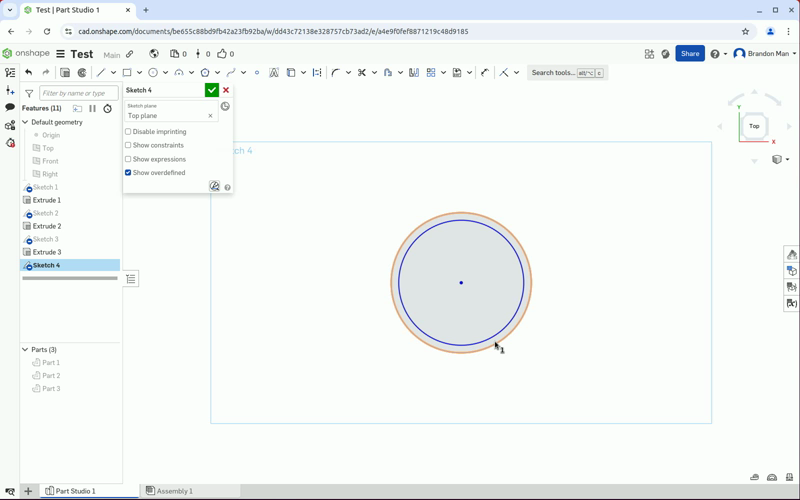
mouse_move(73, 352)
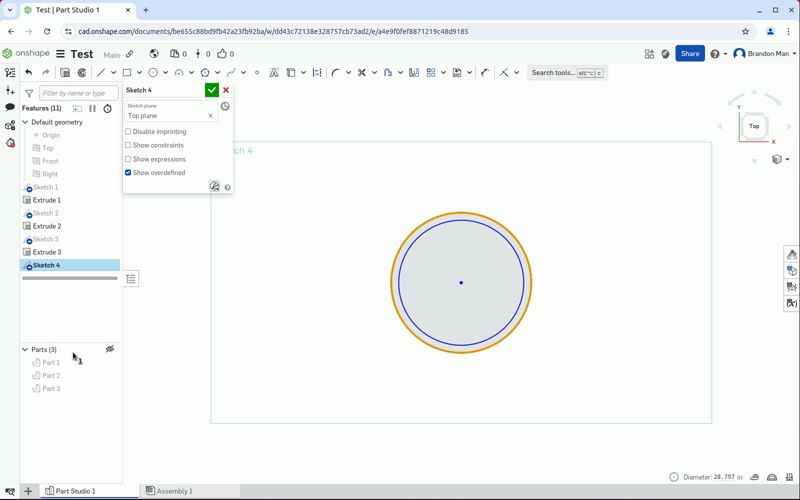
key(shift+y)
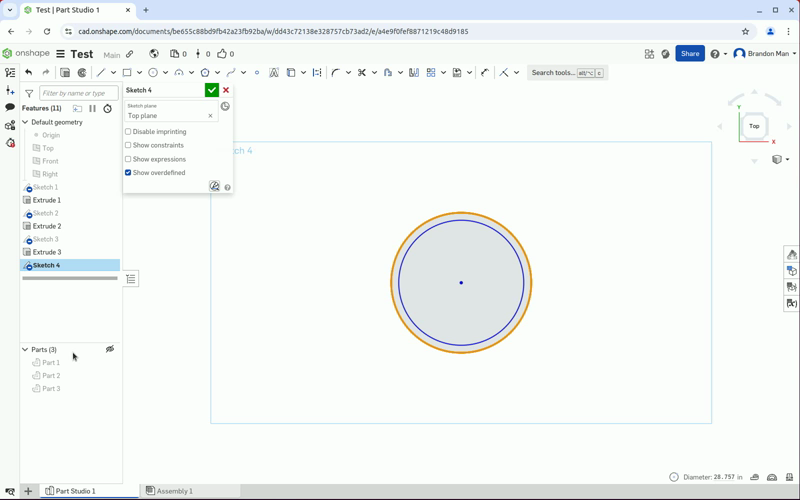
key(shift+e)
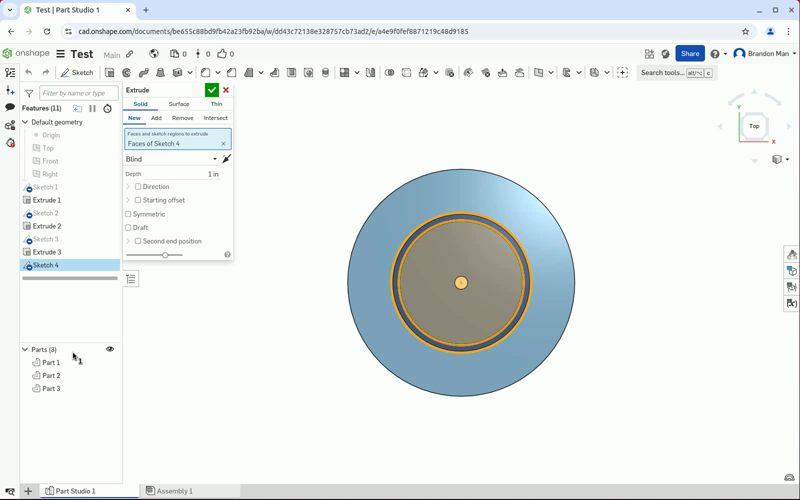
mouse_move(143, 106)
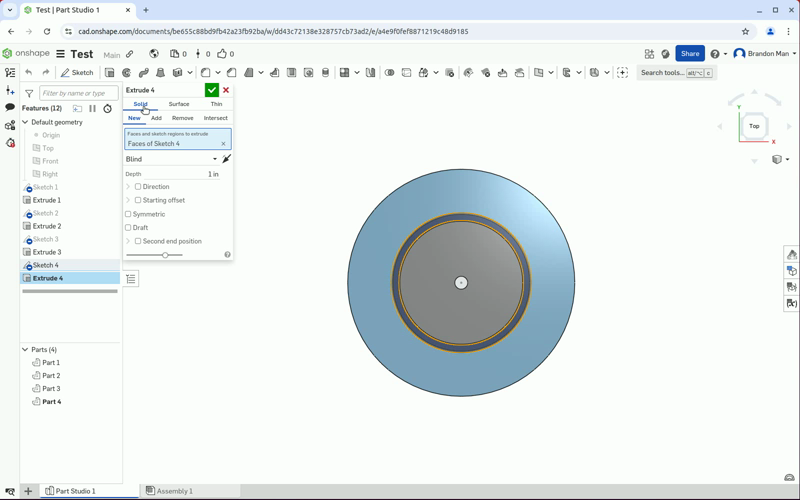
click(143, 106)
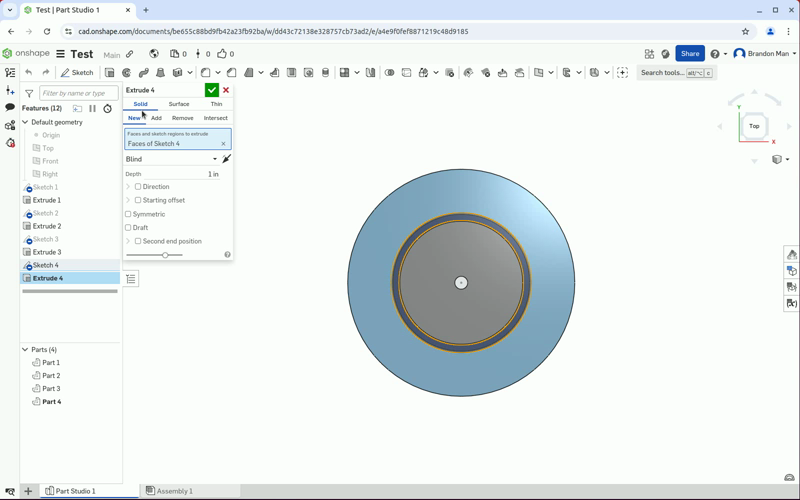
mouse_move(137, 120)
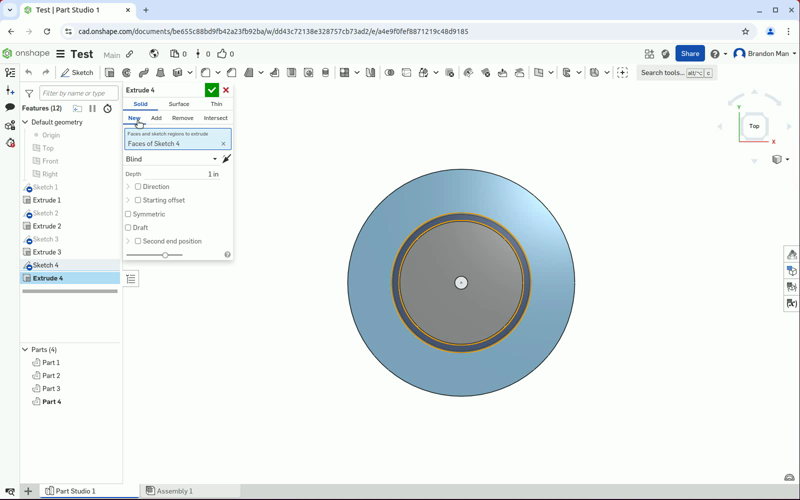
click(137, 120)
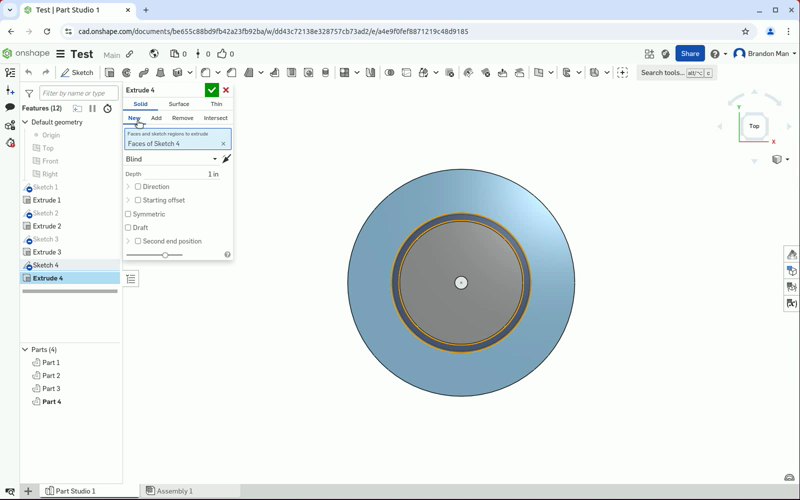
key(tab, 4)
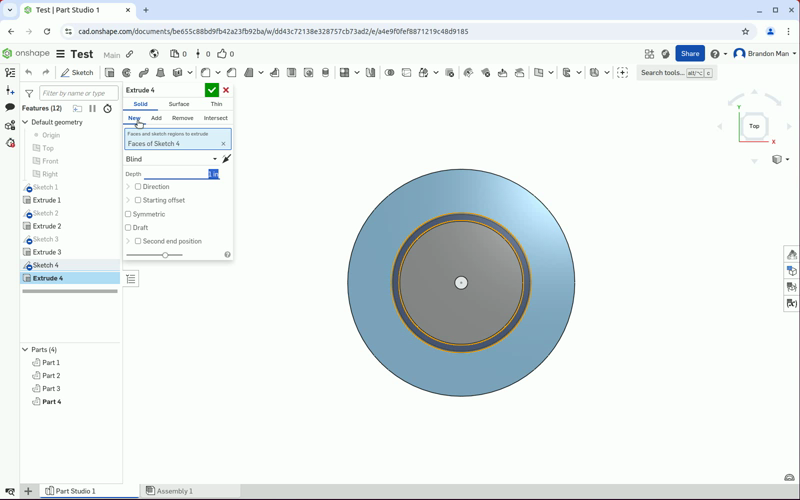
text(17.331)
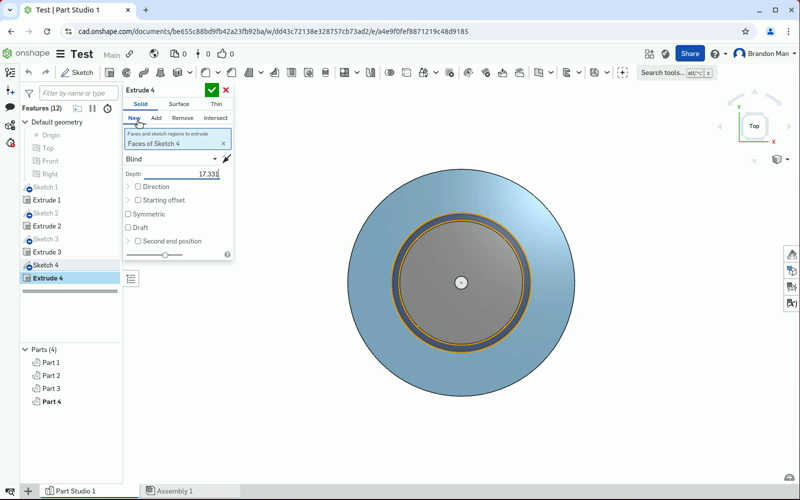
key(enter)
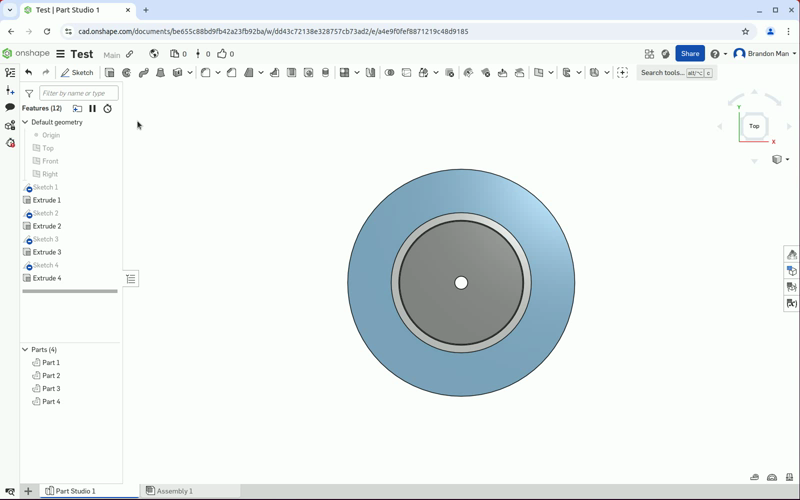
key(shift+h)
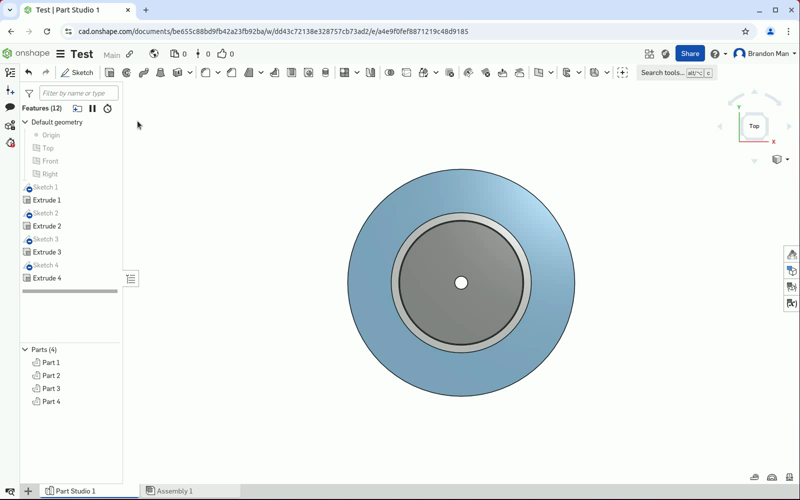
key(shift+h)
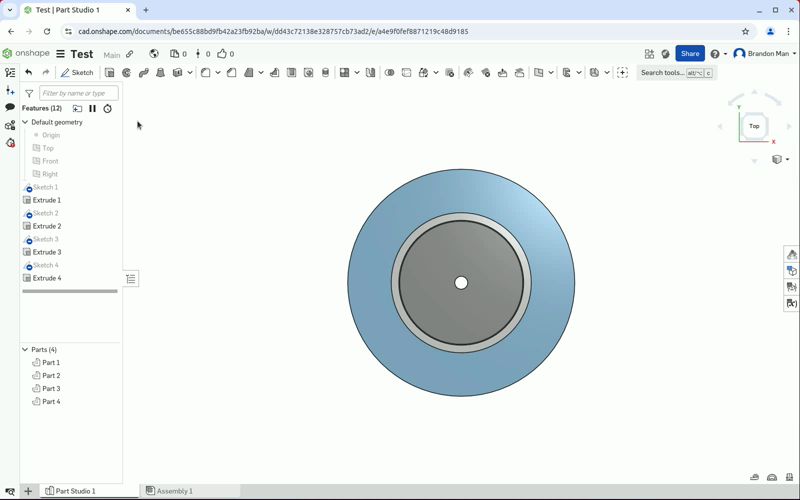
mouse_move(73, 189)
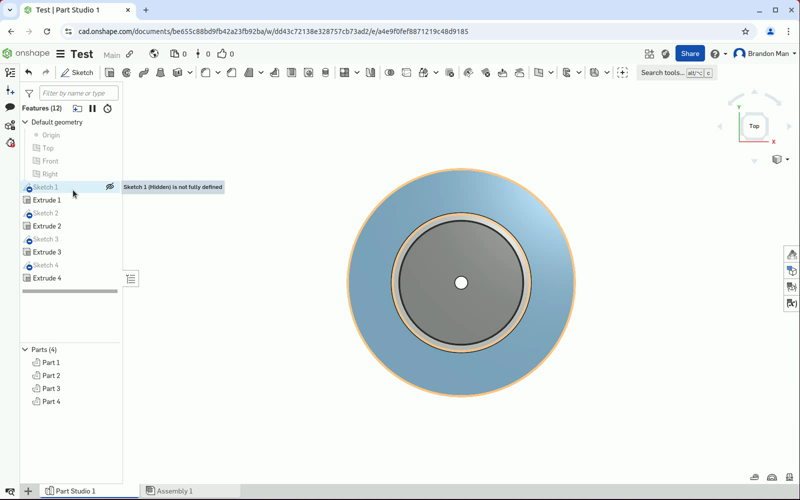
click(73, 189)
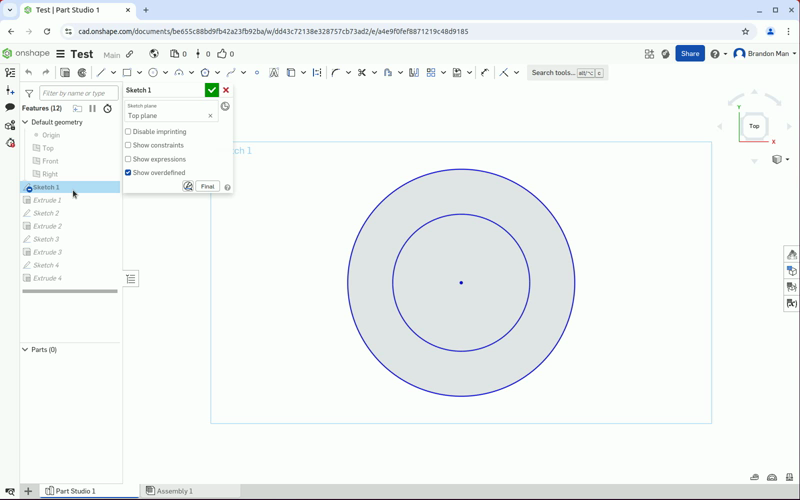
mouse_move(229, 92)
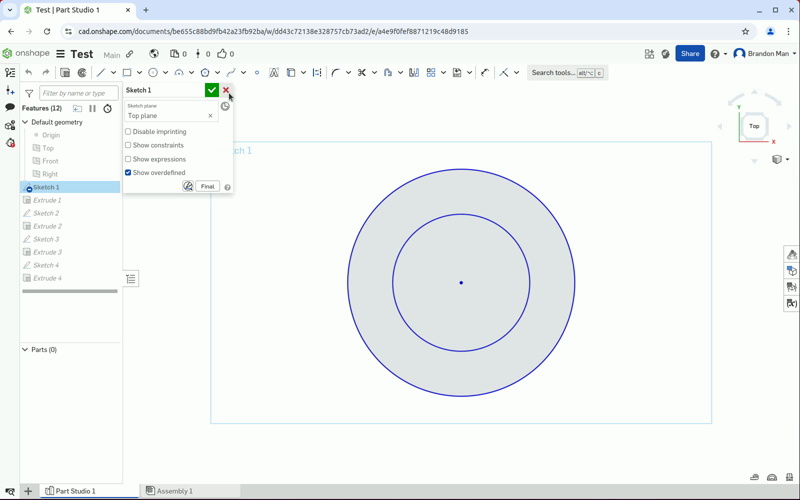
click(229, 92)
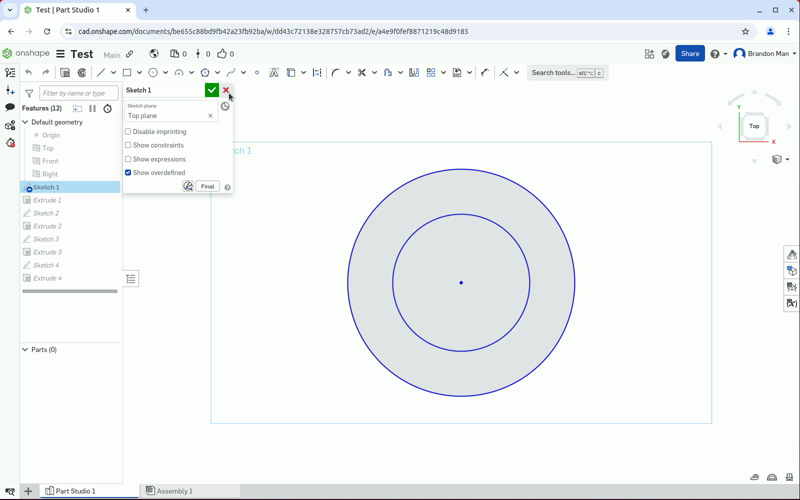
key(shift+s)
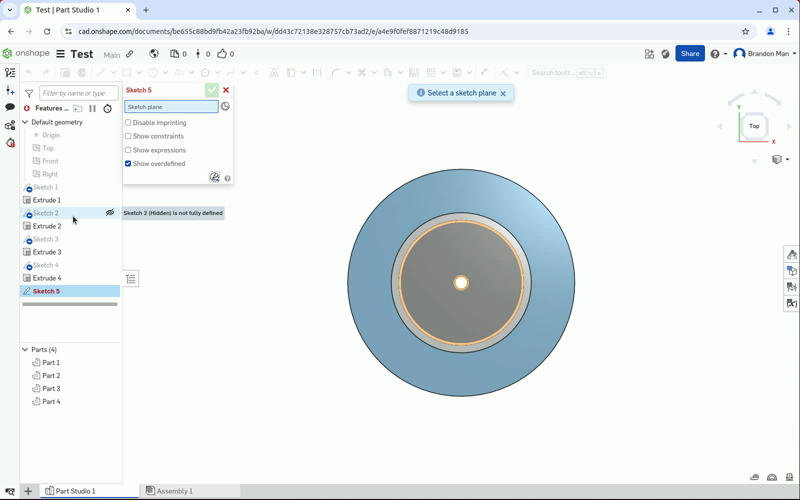
scroll(3)
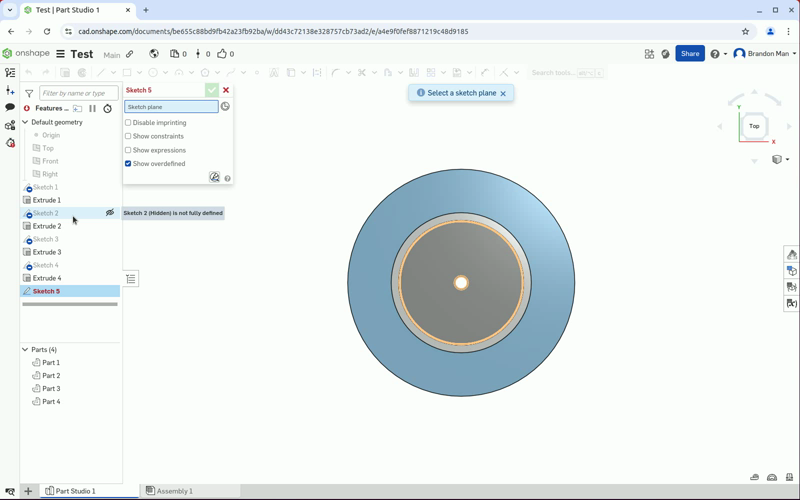
mouse_move(73, 150)
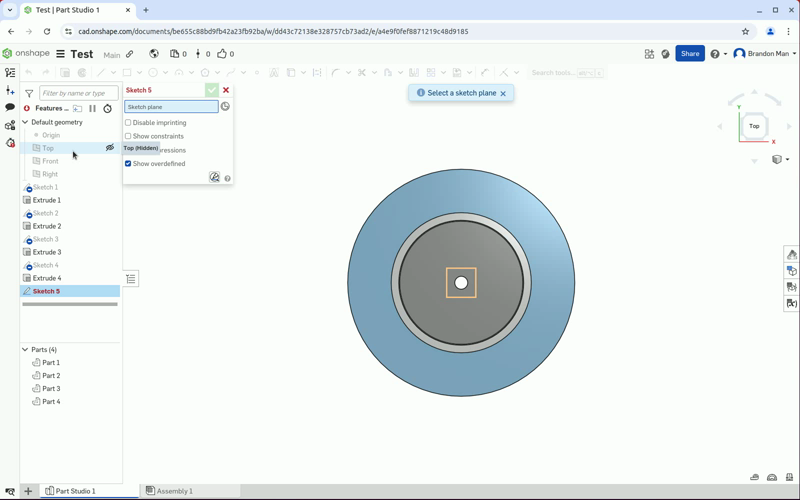
click(73, 150)
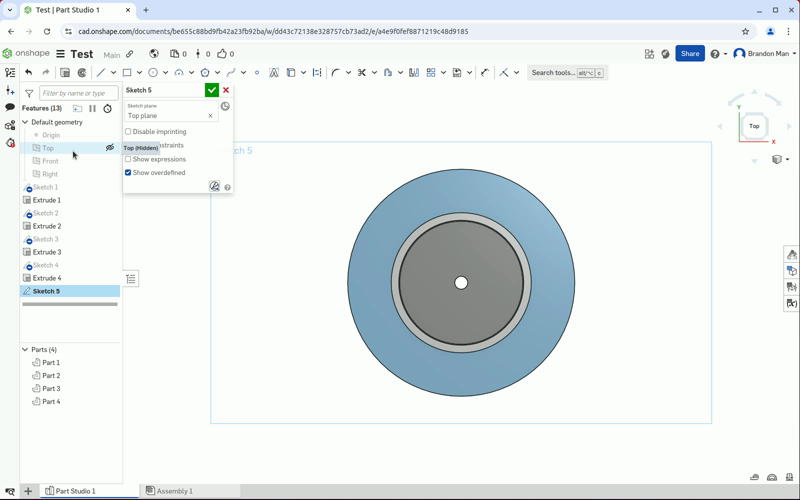
mouse_move(73, 352)
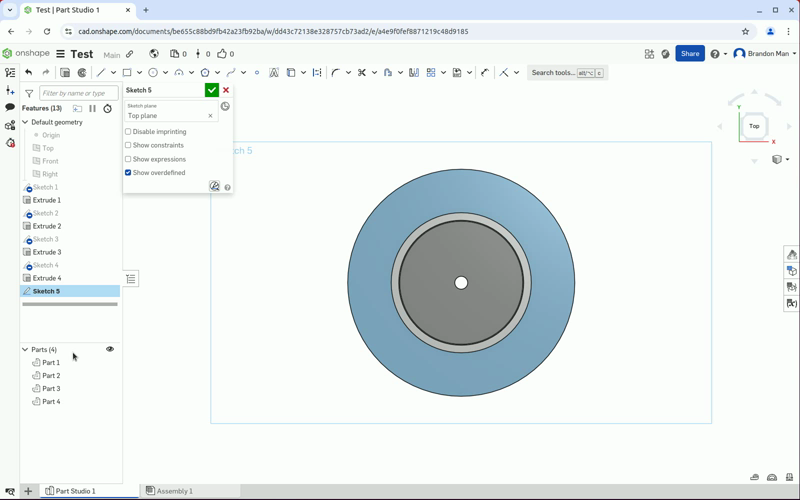
key(y)
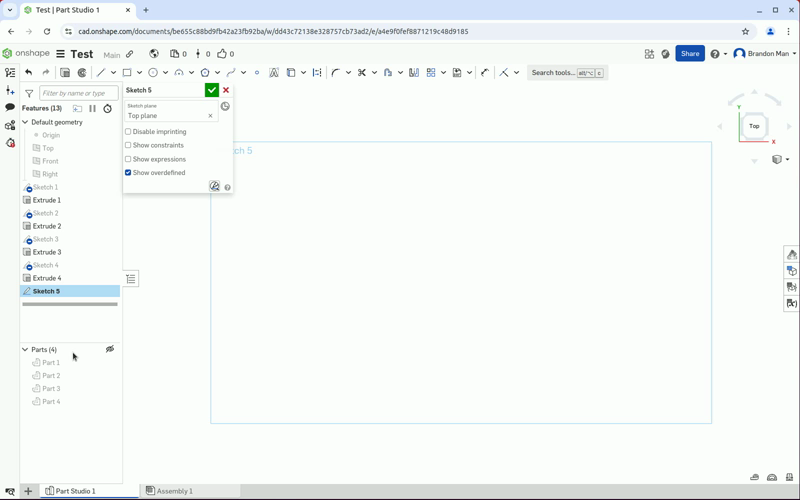
key(c)
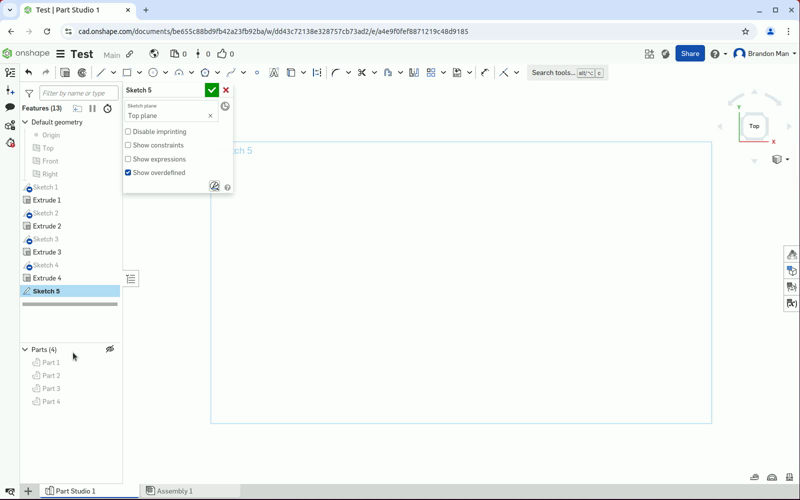
key_down(shift)
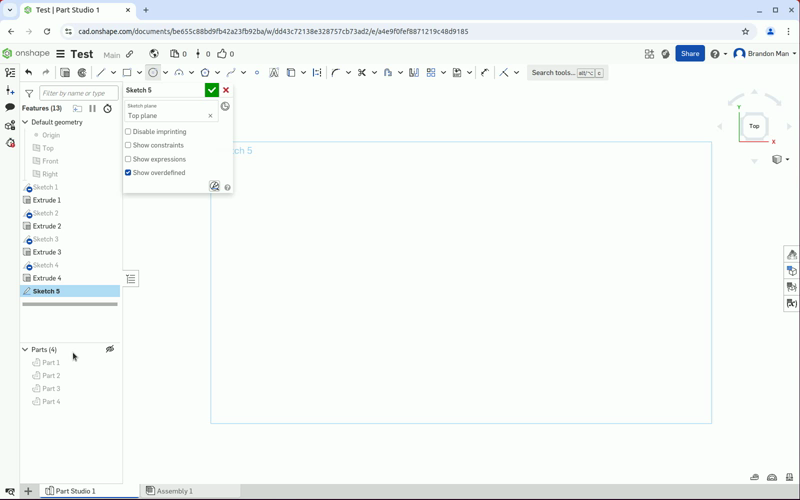
mouse_move(461, 282)
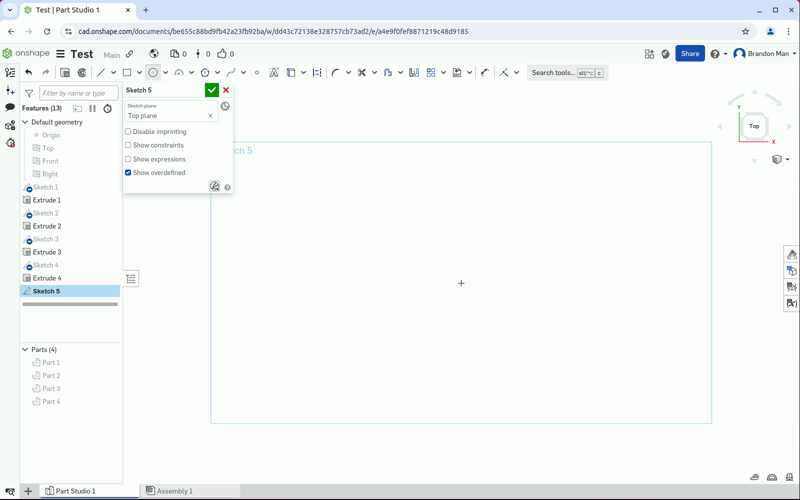
click(461, 282)
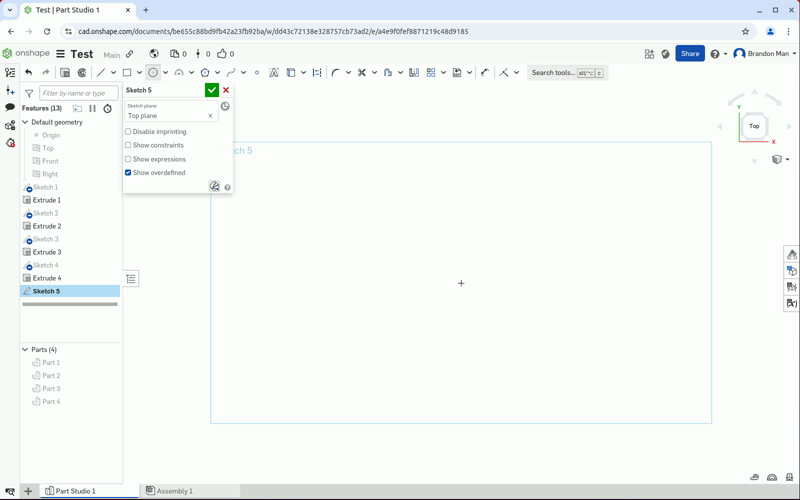
key_up(shift)
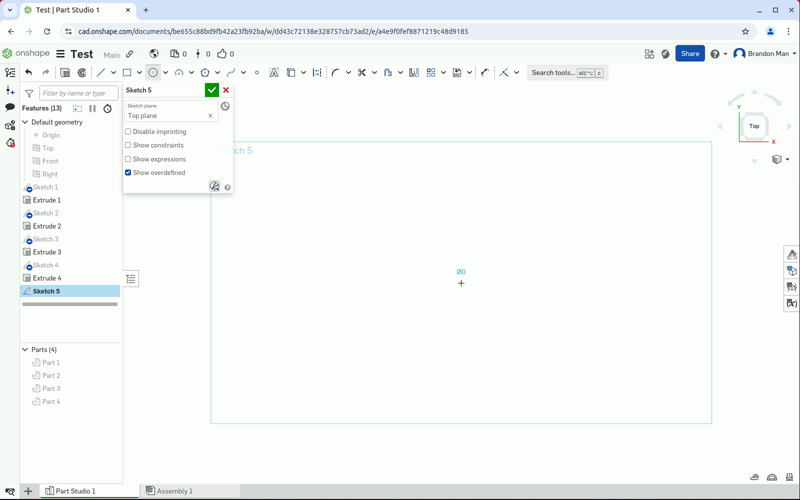
mouse_move(574, 282)
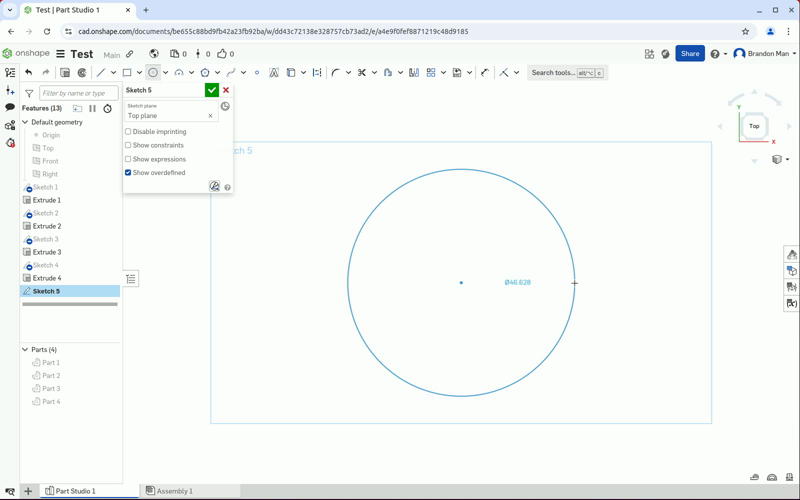
click(574, 282)
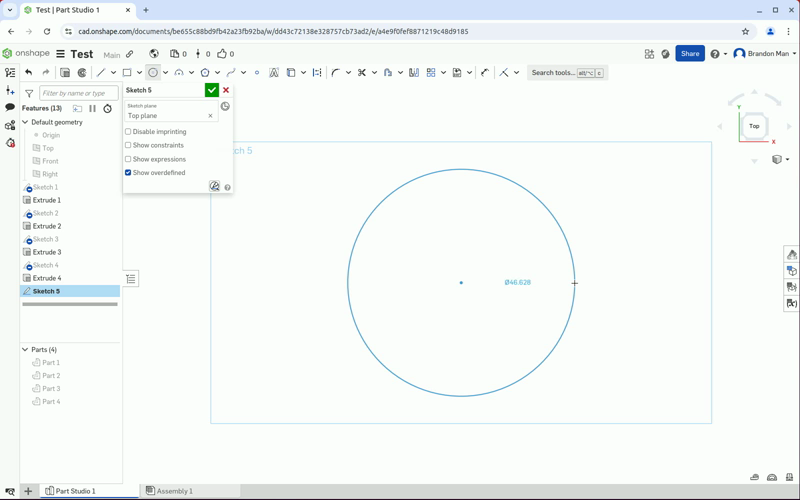
key(esc)
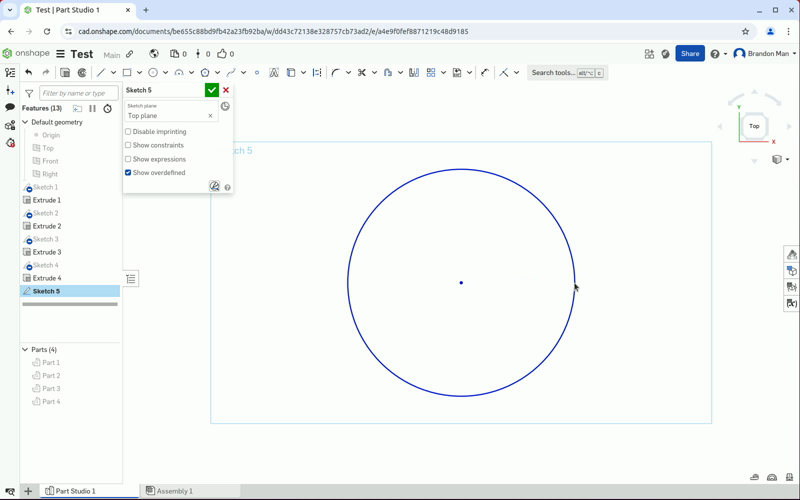
key(c)
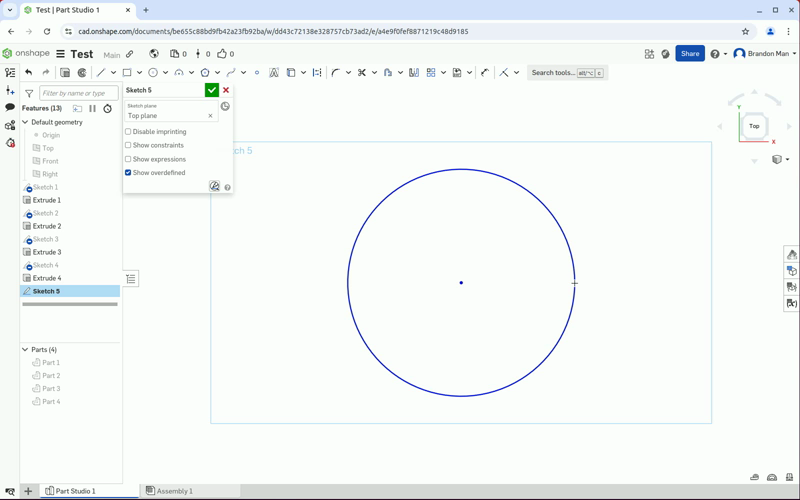
key_down(shift)
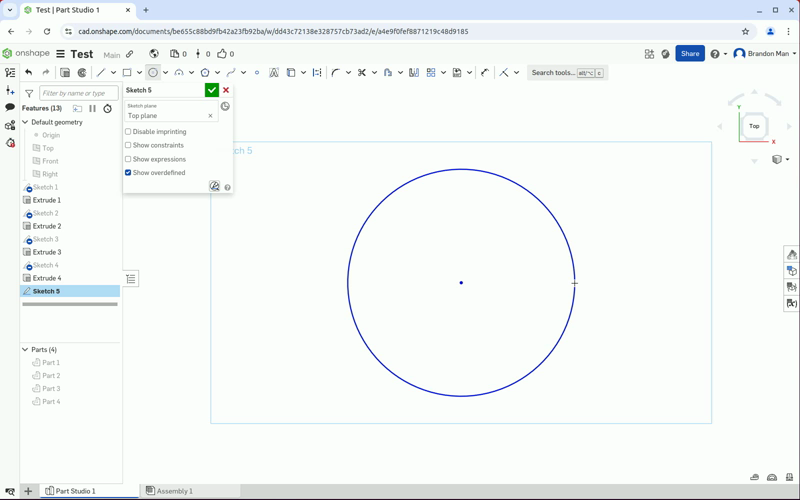
mouse_move(461, 282)
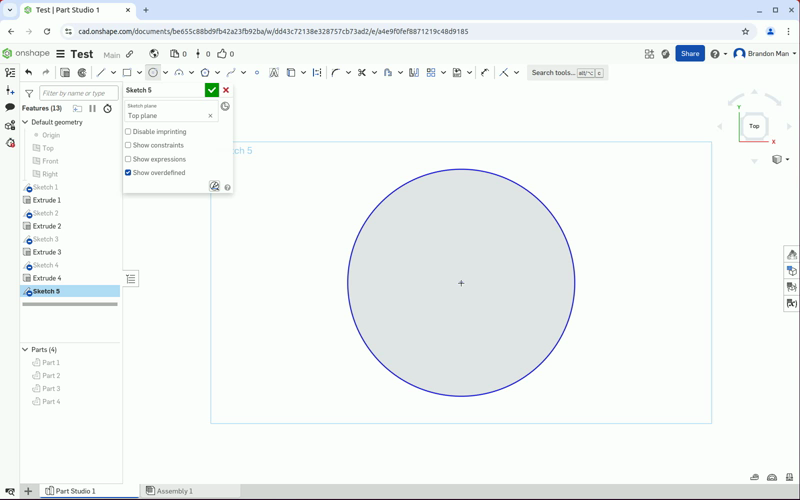
click(461, 282)
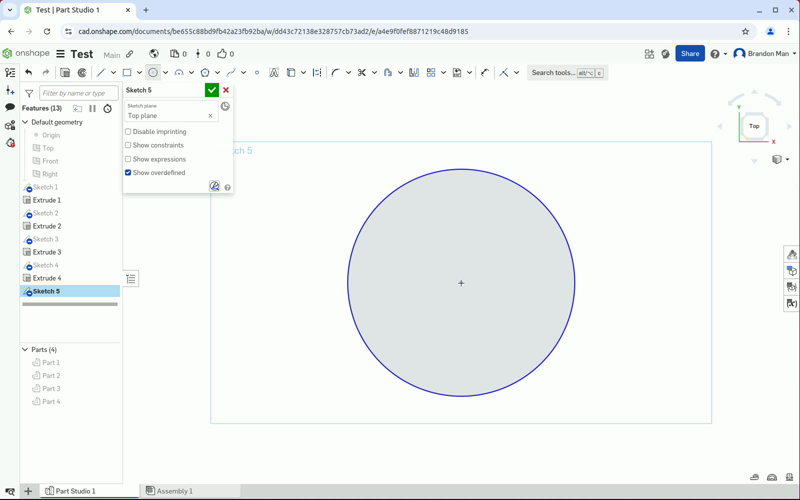
key_up(shift)
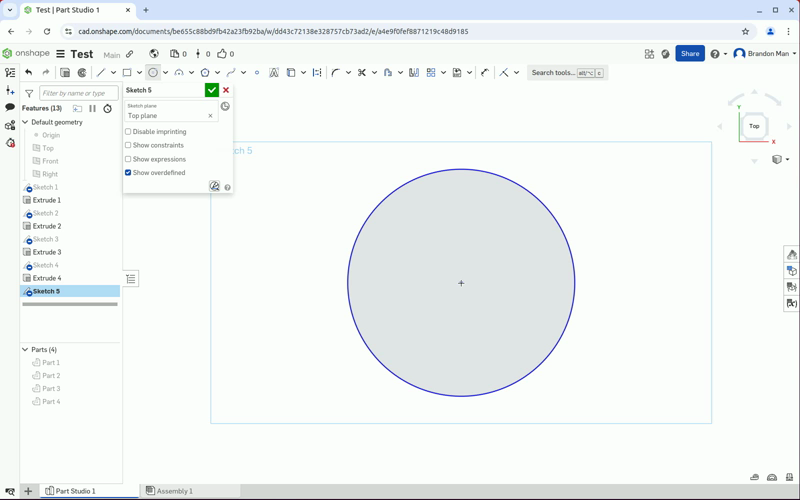
mouse_move(529, 282)
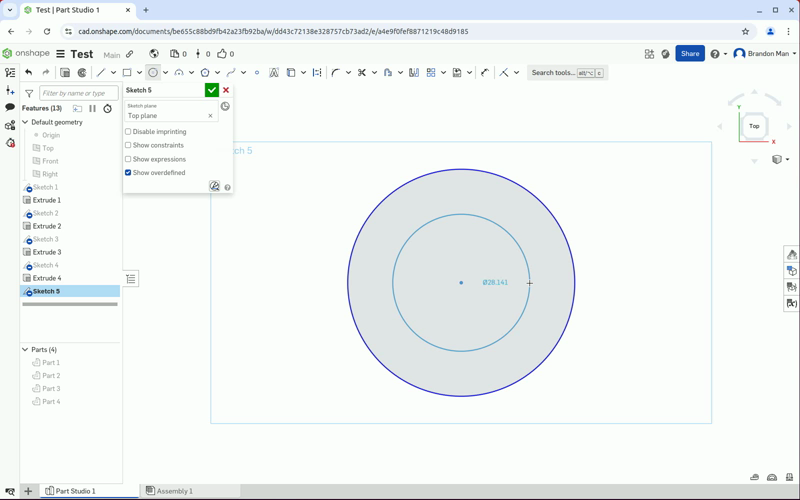
click(529, 282)
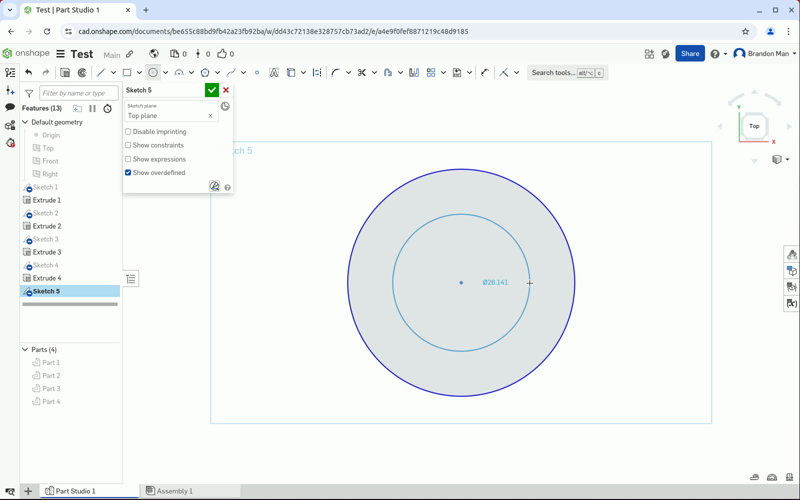
key(esc)
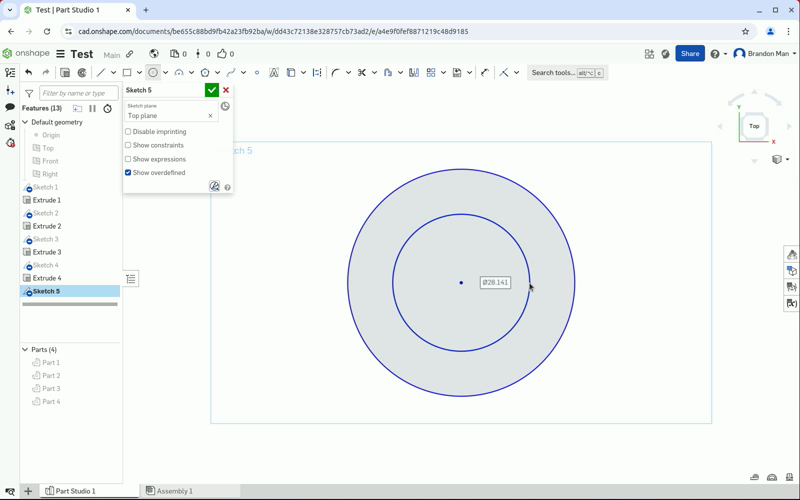
mouse_move(536, 325)
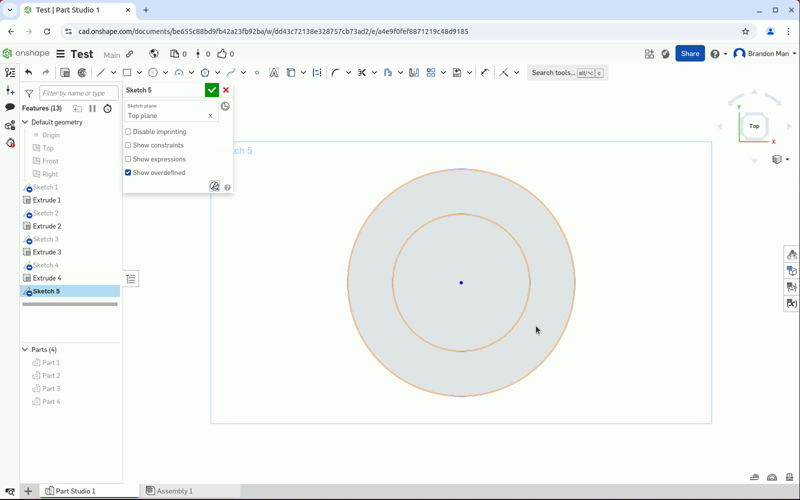
click(536, 325)
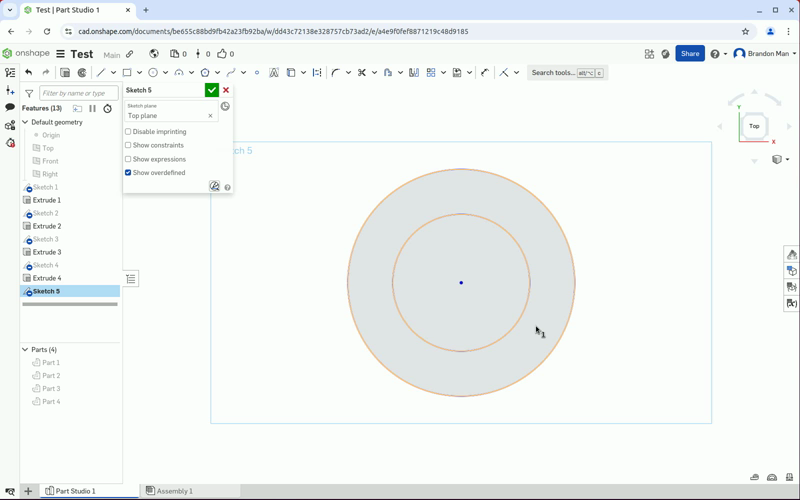
mouse_move(73, 352)
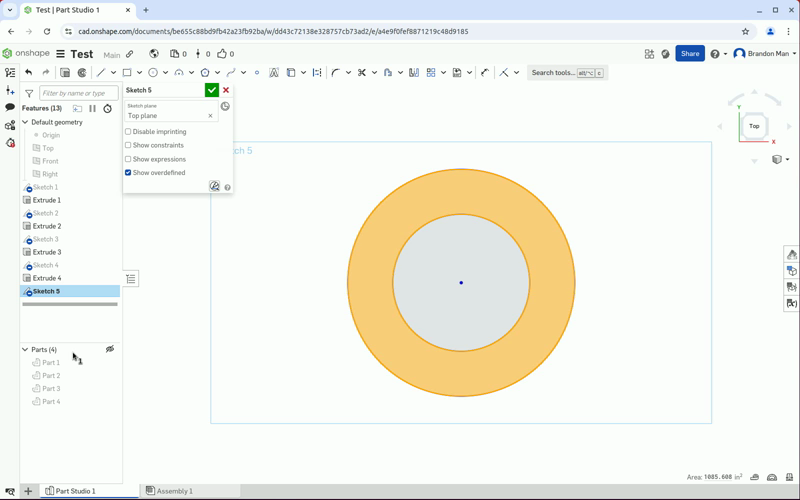
key(shift+y)
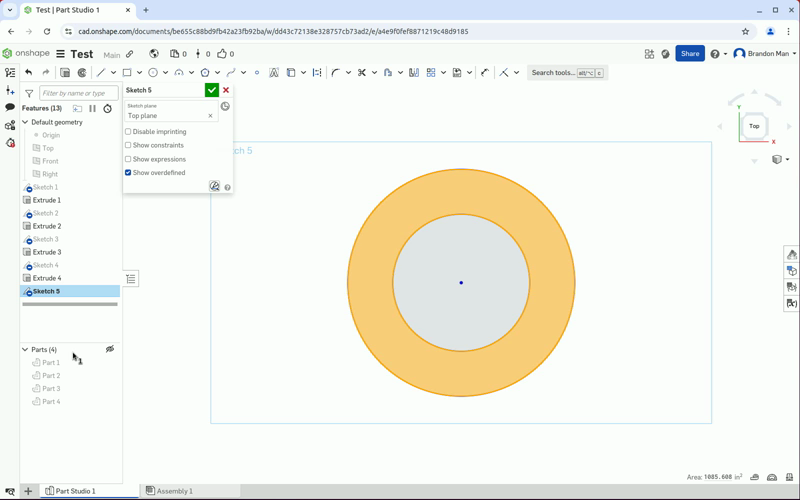
key(shift+e)
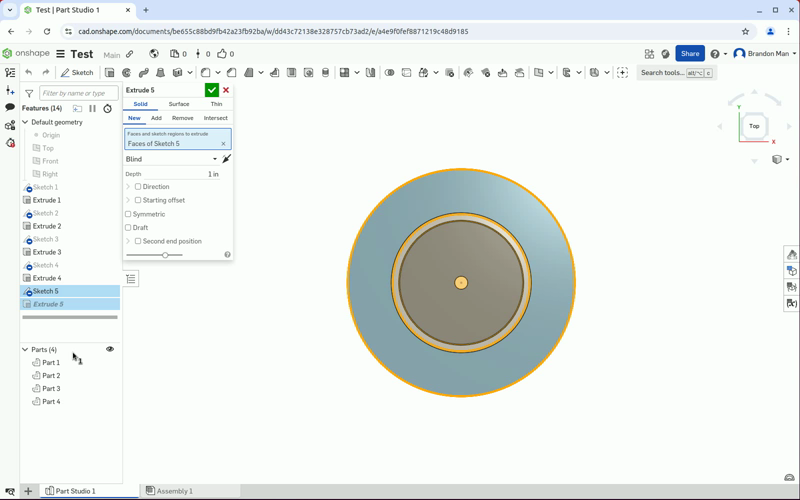
mouse_move(143, 106)
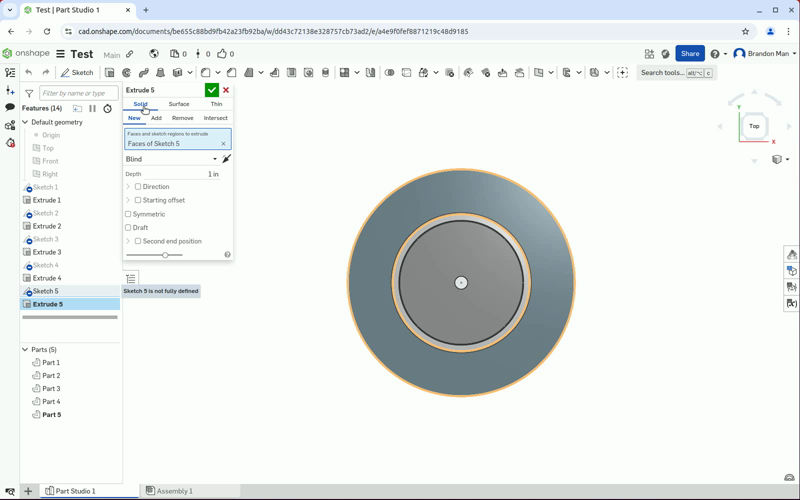
click(143, 106)
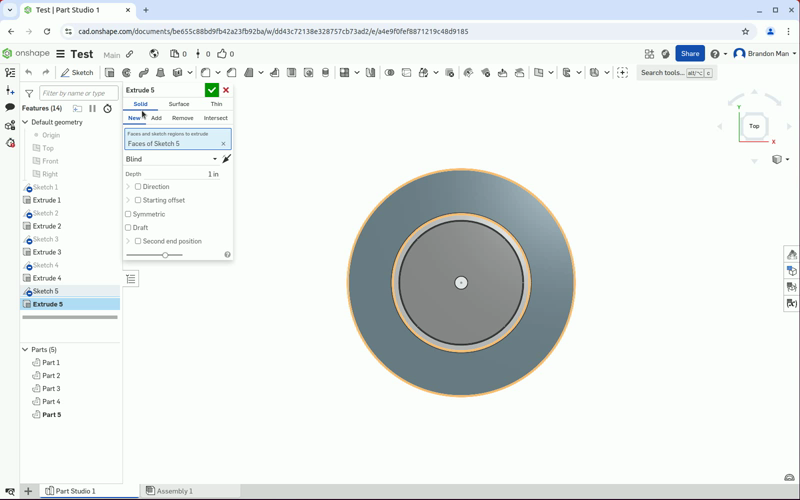
mouse_move(137, 120)
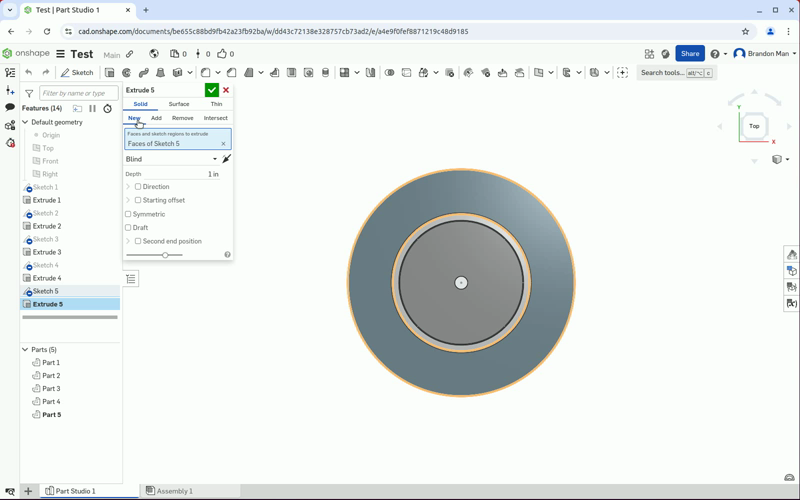
click(137, 120)
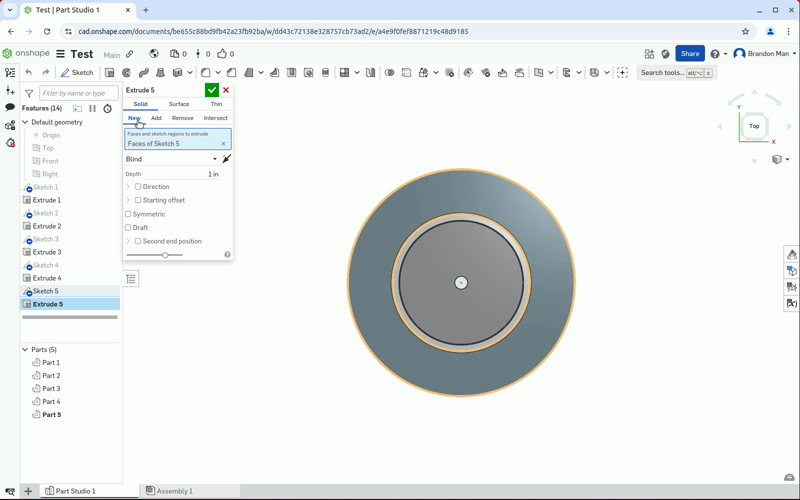
key(tab, 4)
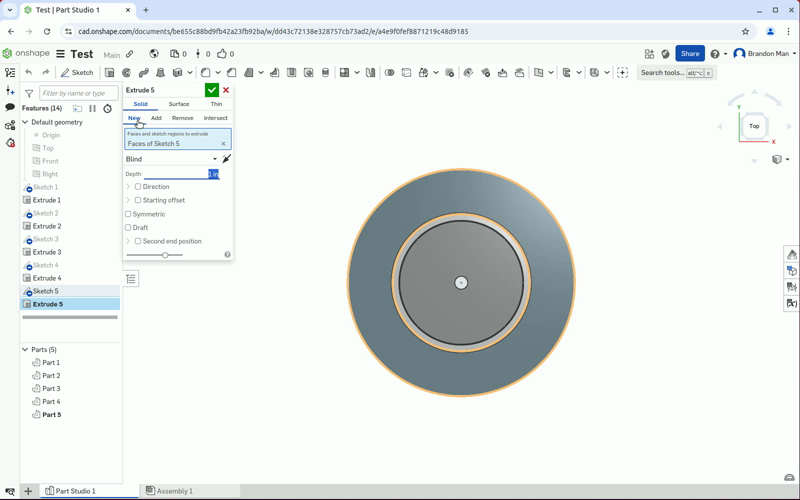
text(1.685)
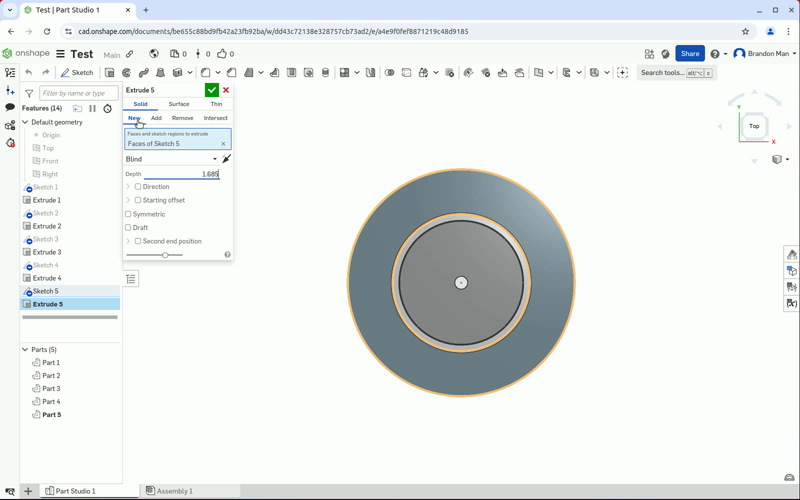
key(enter)
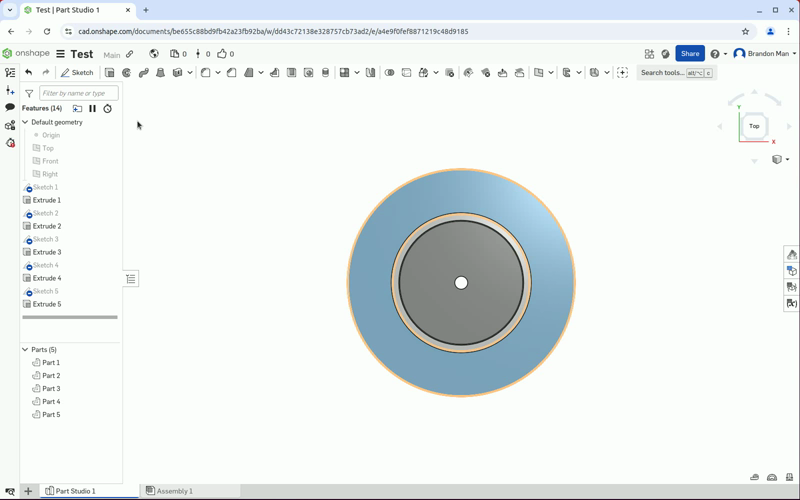
key(shift+h)
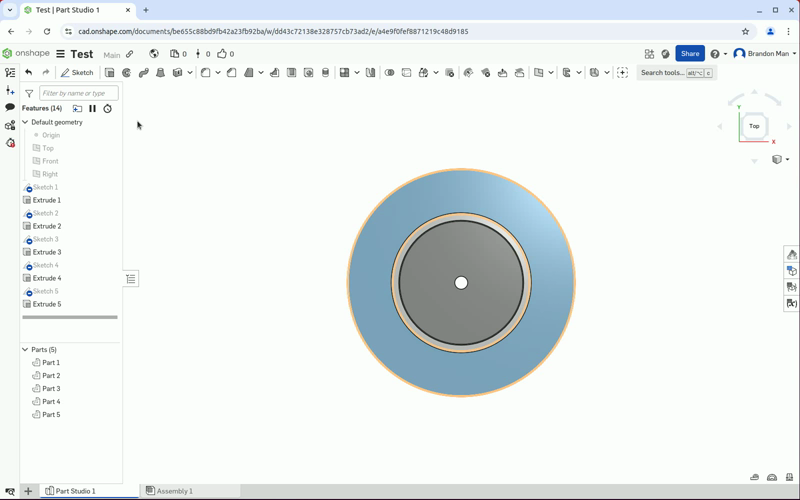
key(shift+h)
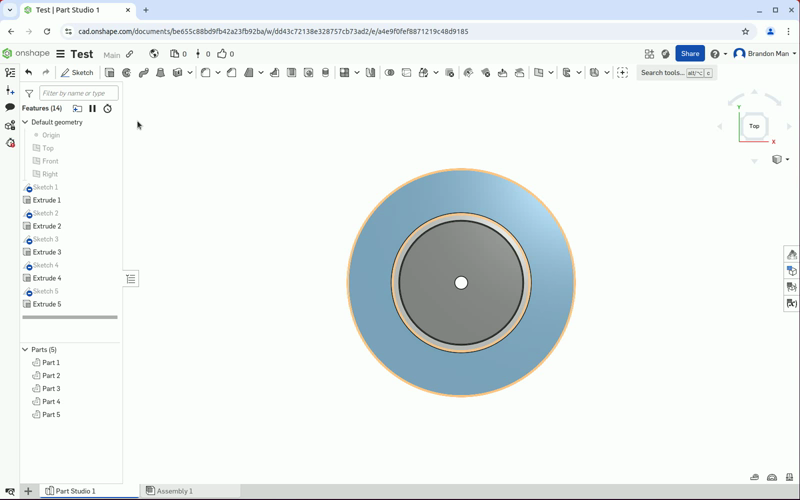
key(shift+7)
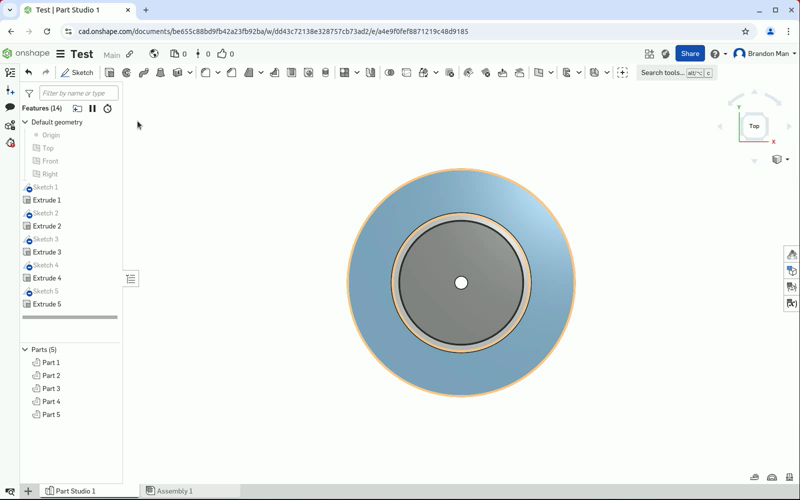
key(up, 3)
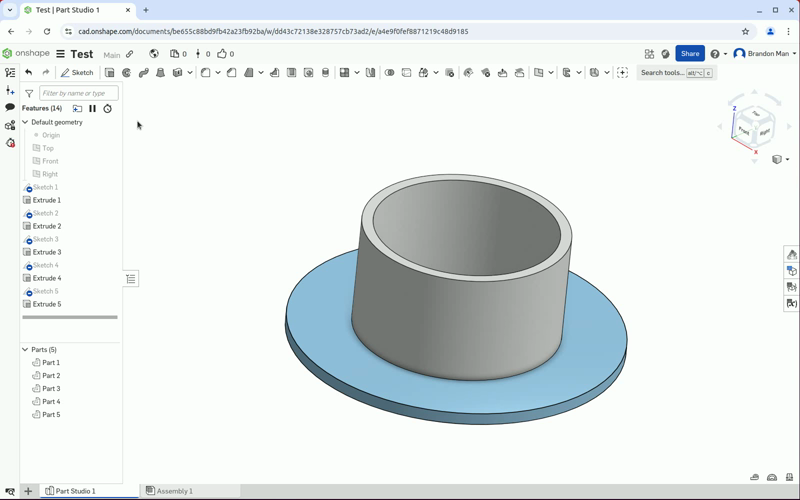
key(left, 3)
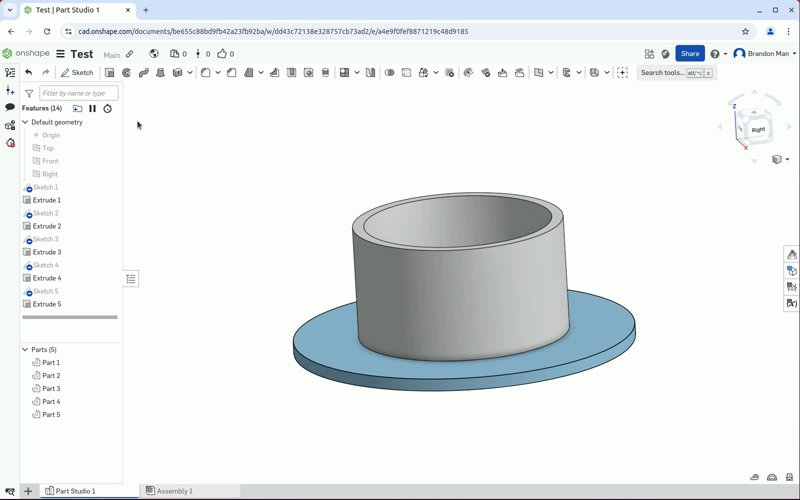
key(right, 3)
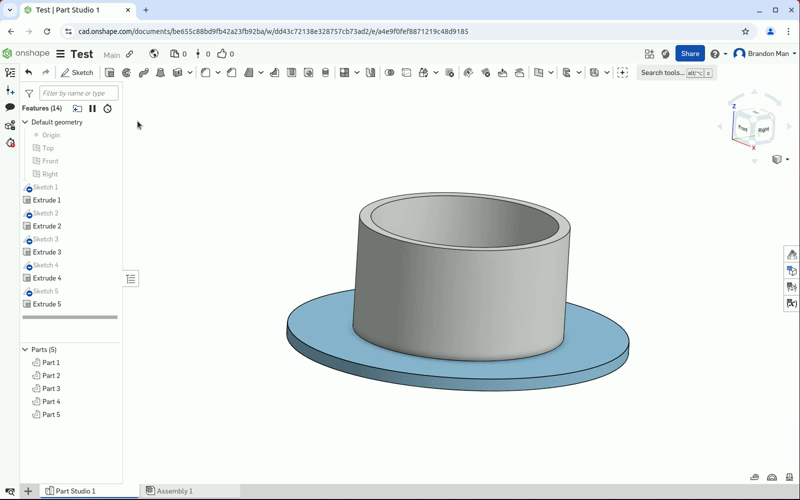
key(down, 3)
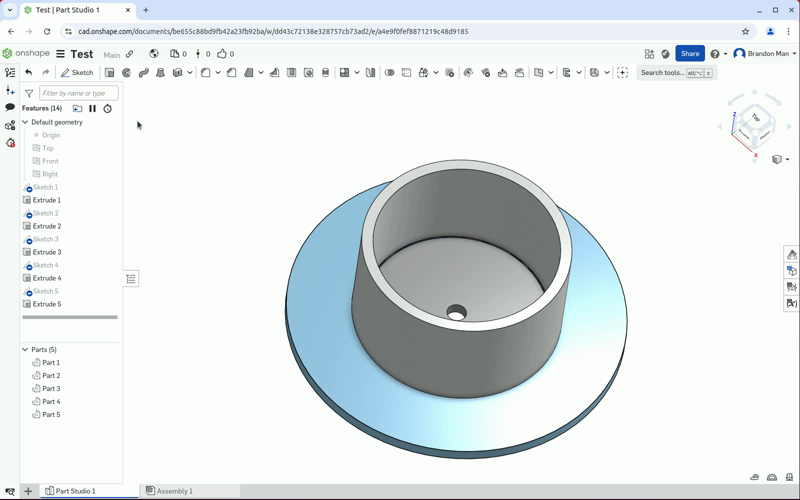
mouse_move(73, 189)
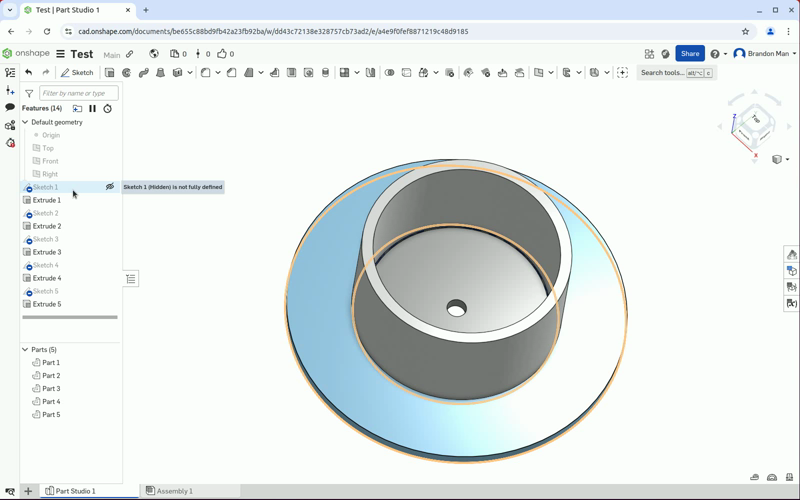
click(73, 189)